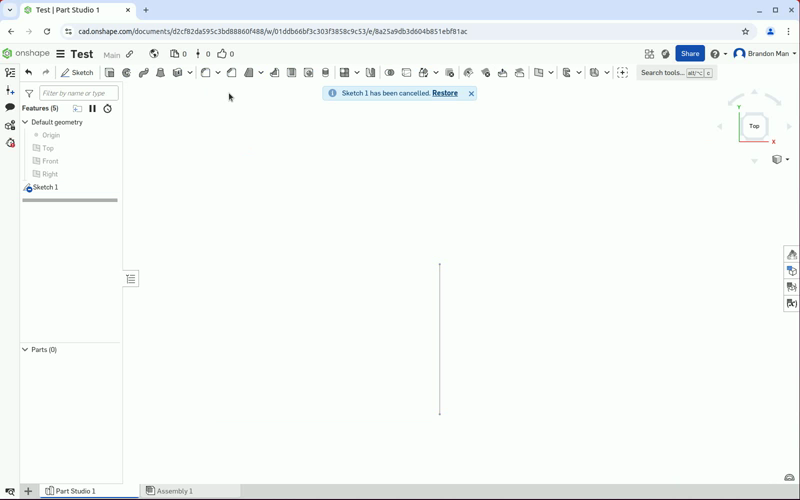
key(shift+h)
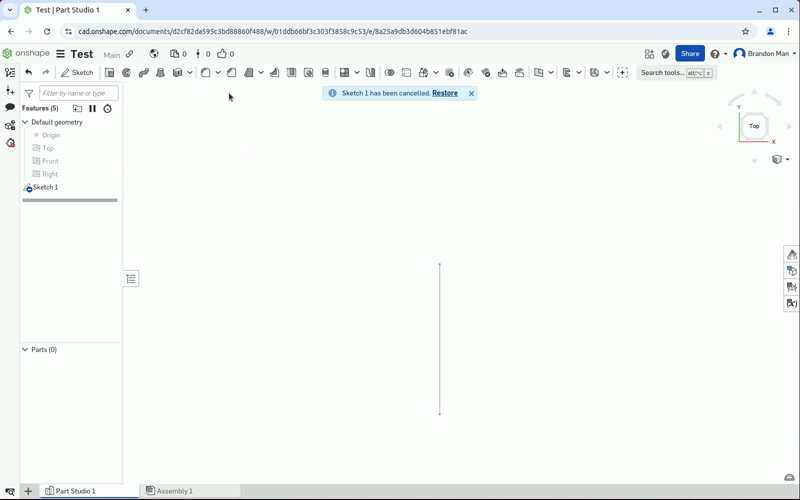
key(shift+s)
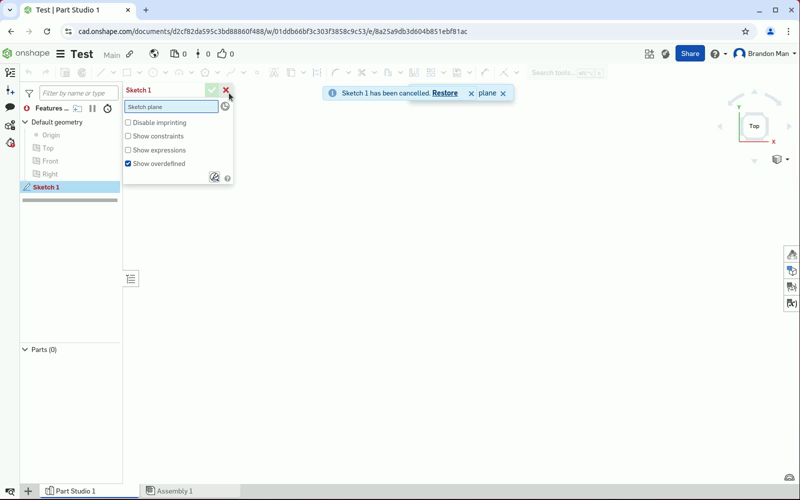
mouse_move(73, 150)
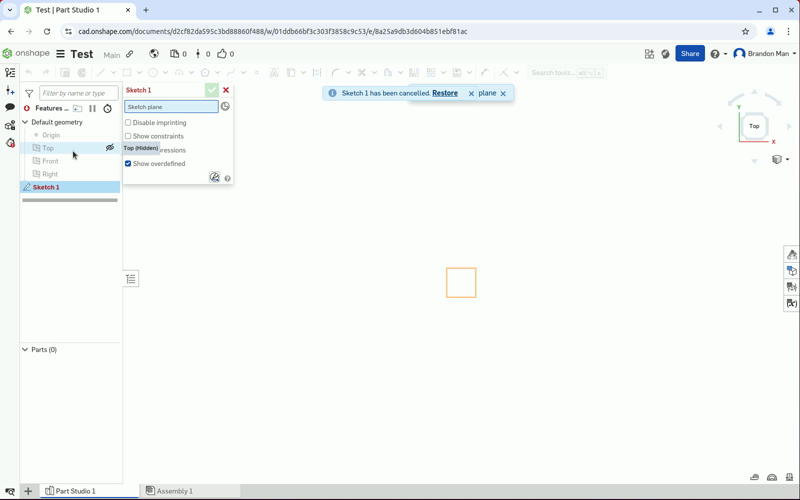
click(73, 150)
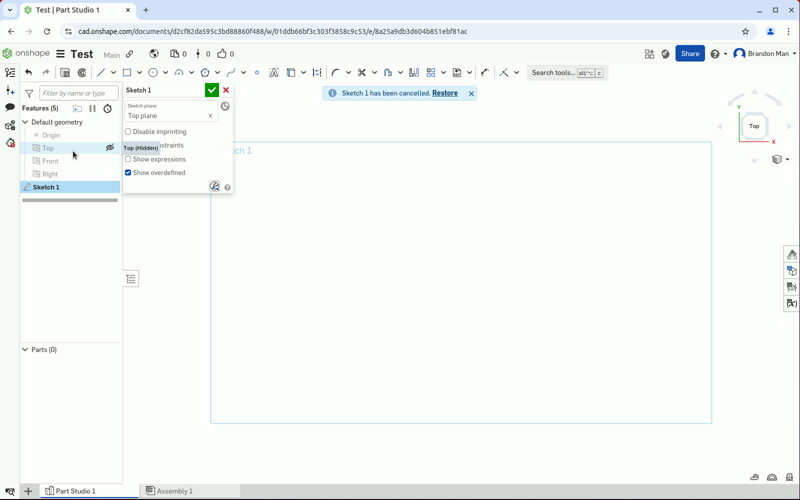
mouse_move(73, 352)
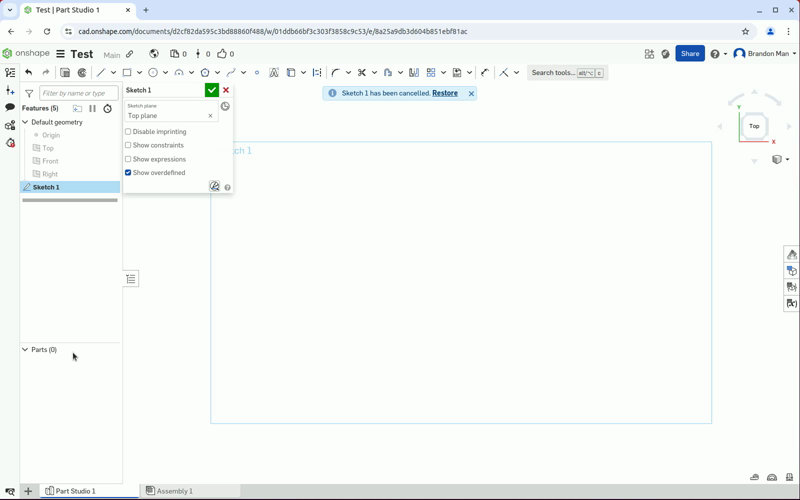
key(y)
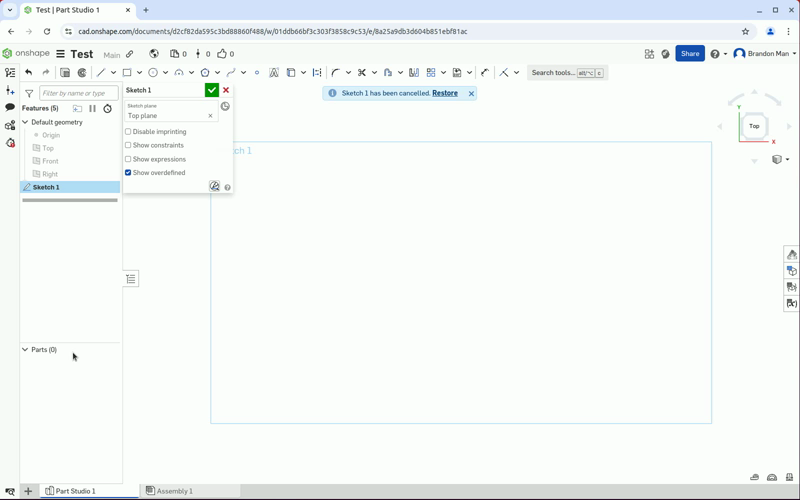
key(l)
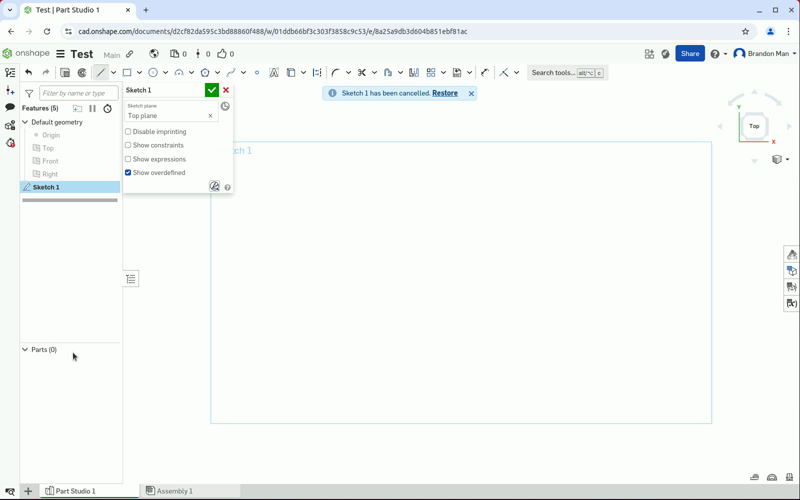
key_down(shift)
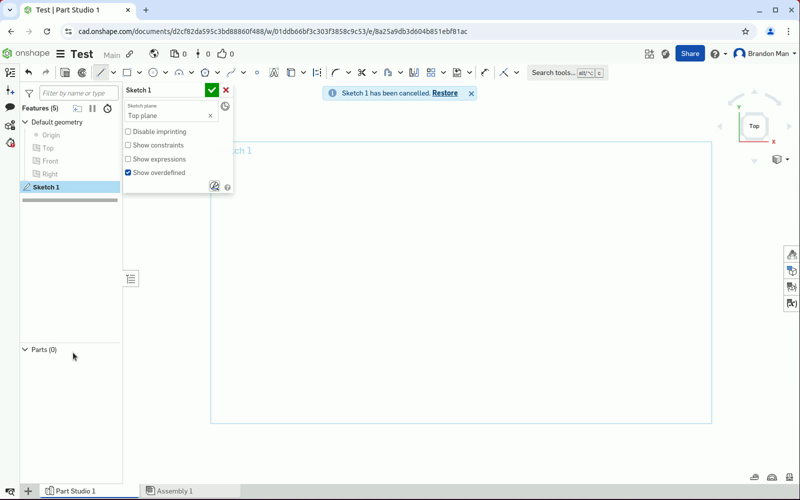
mouse_move(409, 339)
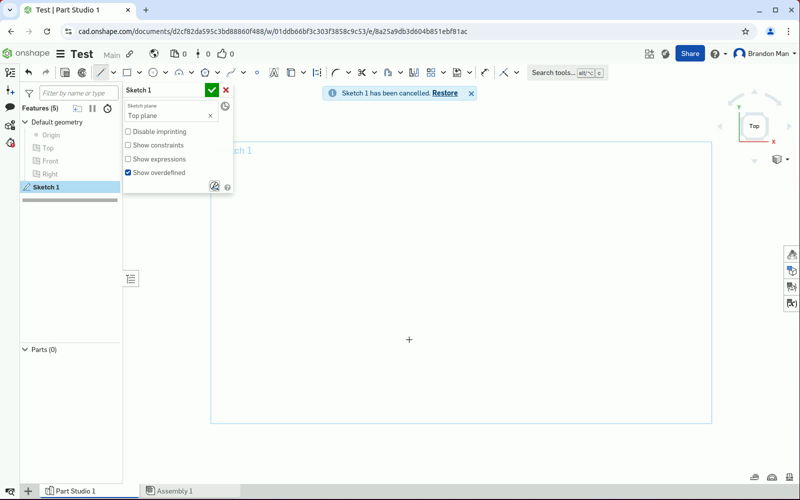
click(409, 339)
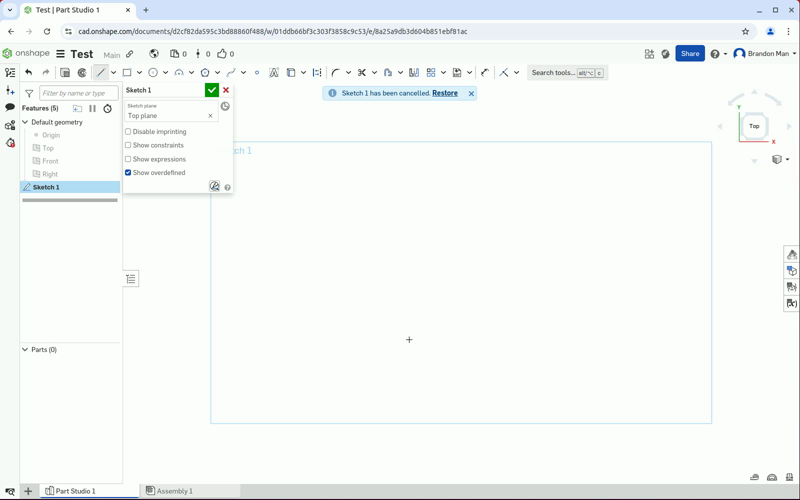
key_up(shift)
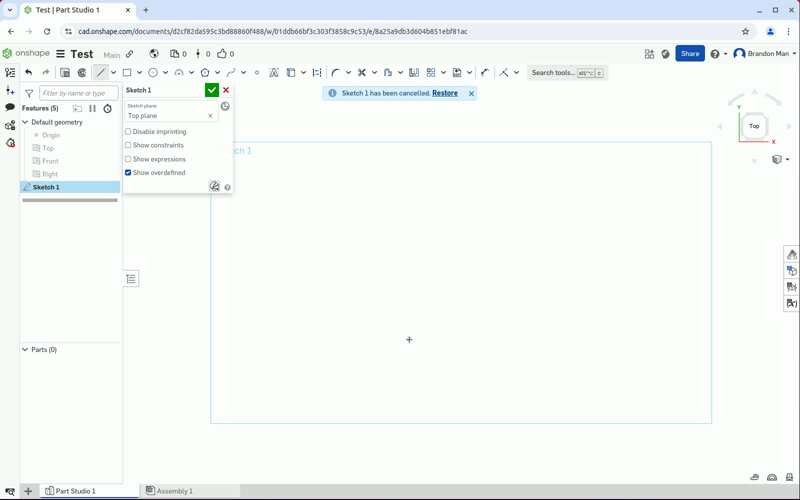
key_down(shift)
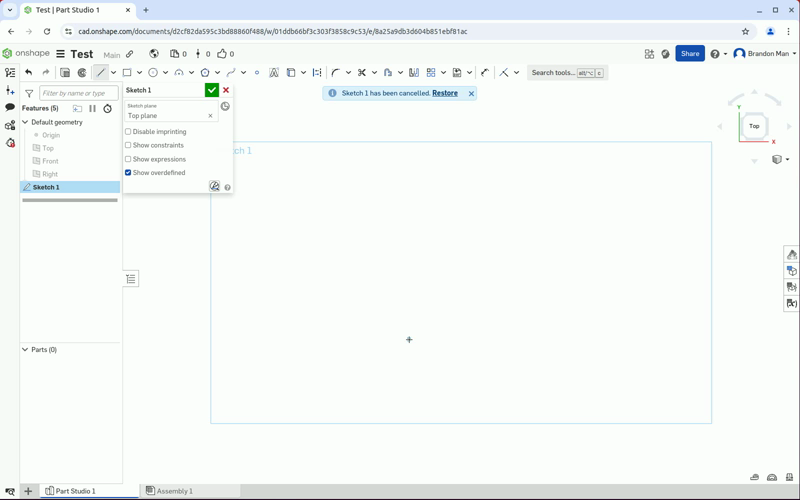
mouse_move(439, 339)
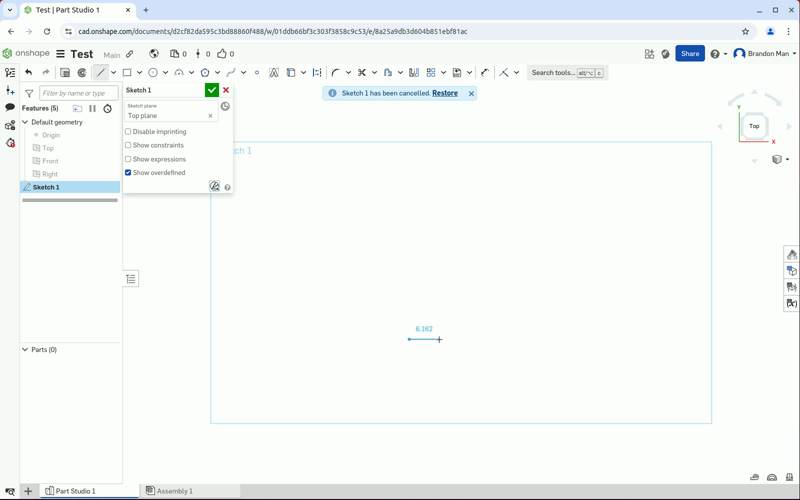
mouse_move(409, 283)
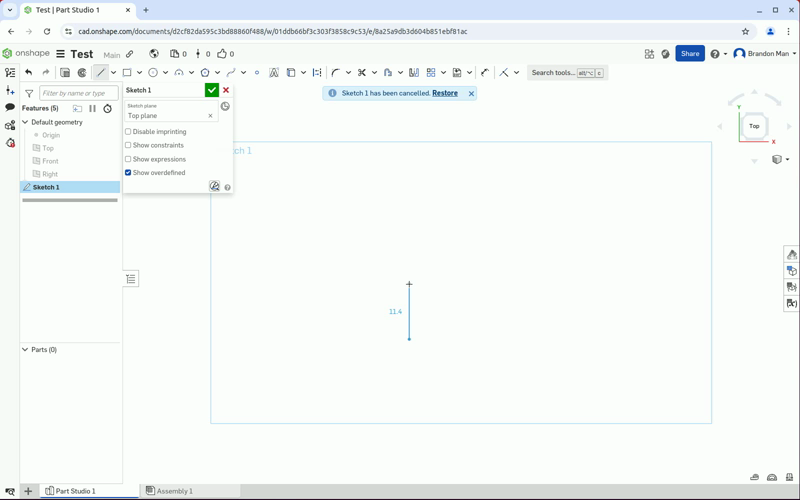
click(409, 283)
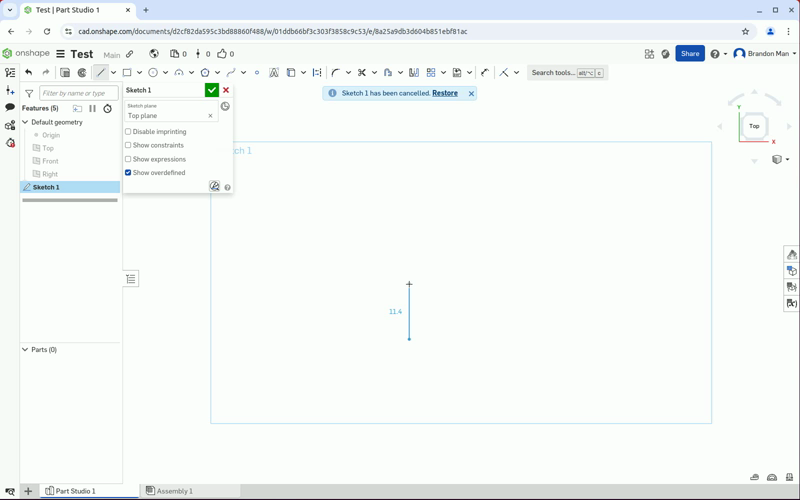
key_up(shift)
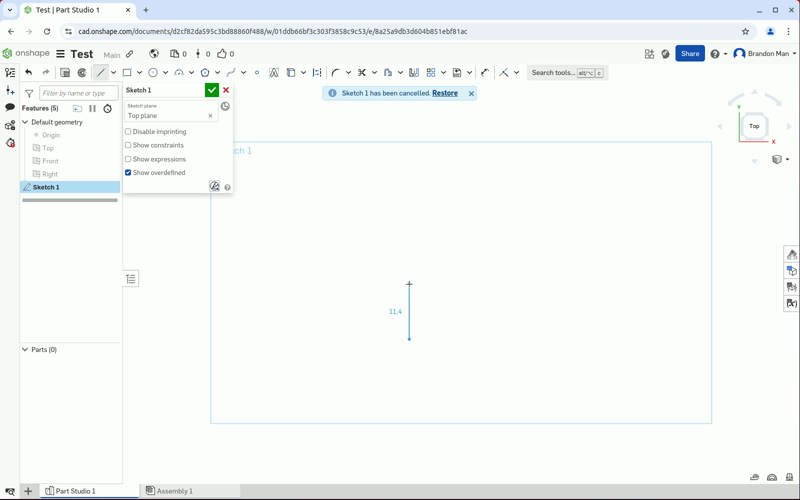
key(esc)
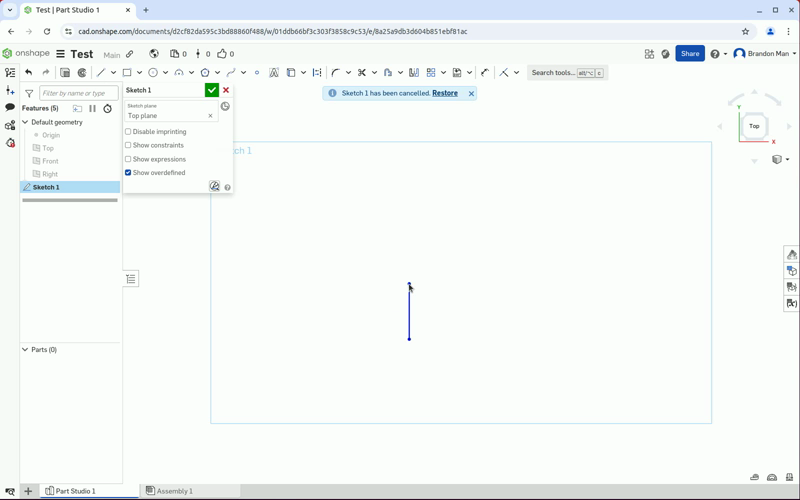
key(a)
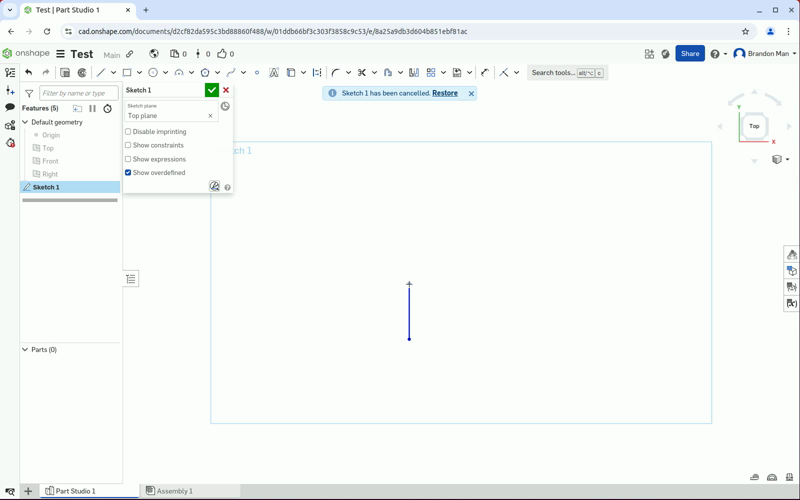
mouse_move(409, 283)
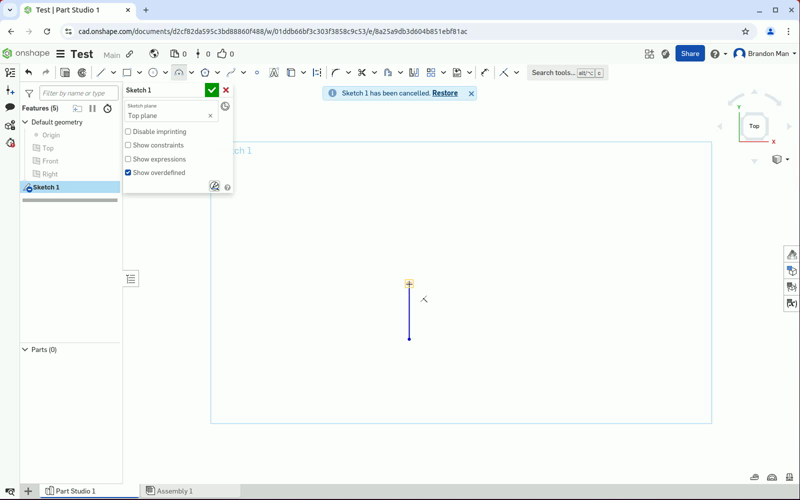
click(409, 283)
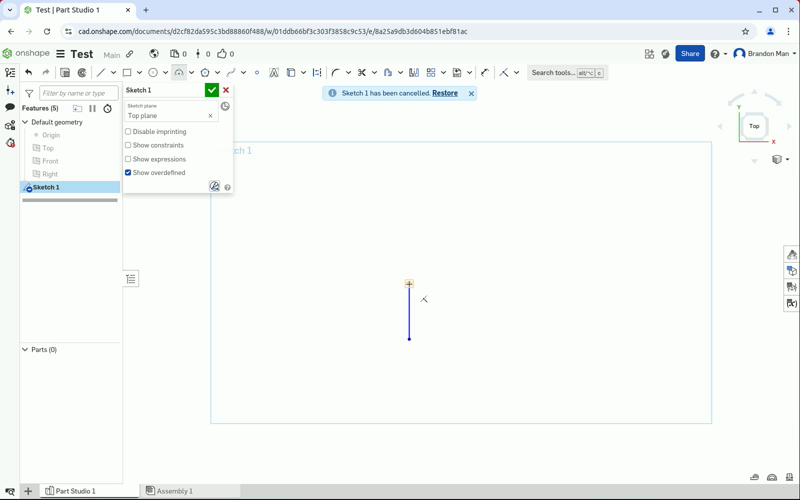
key_down(shift)
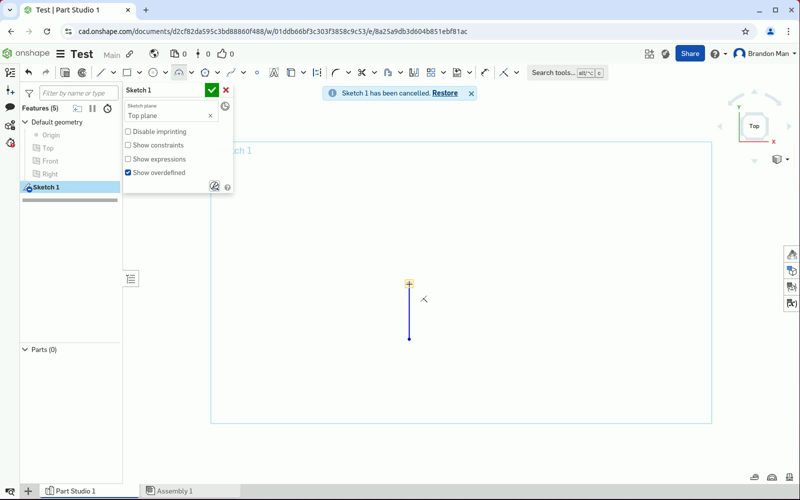
mouse_move(459, 232)
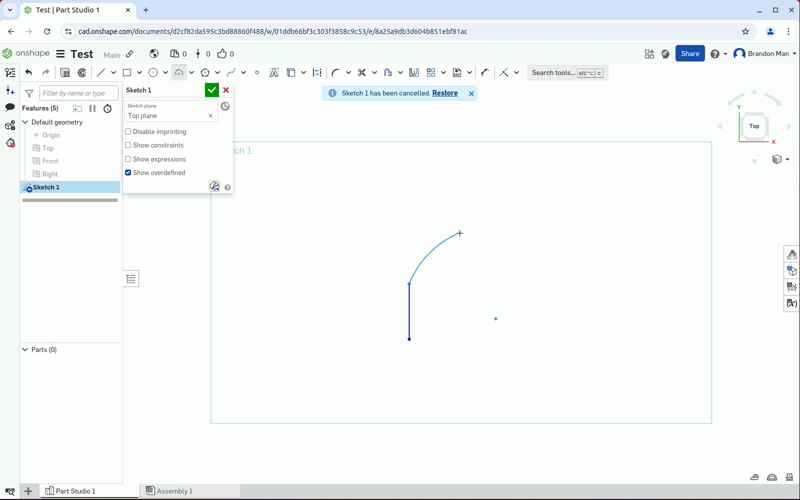
click(459, 232)
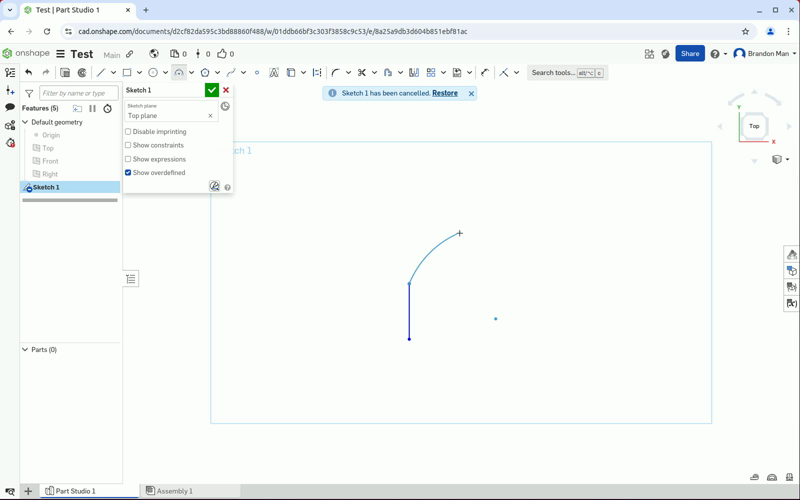
mouse_move(424, 247)
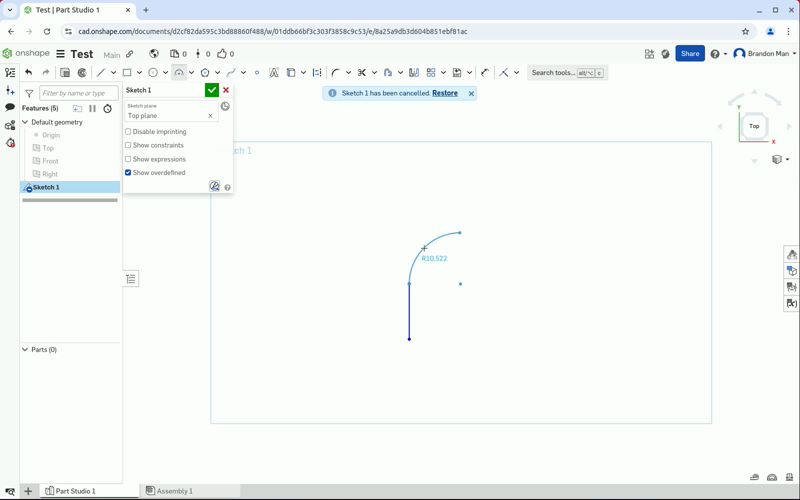
click(424, 247)
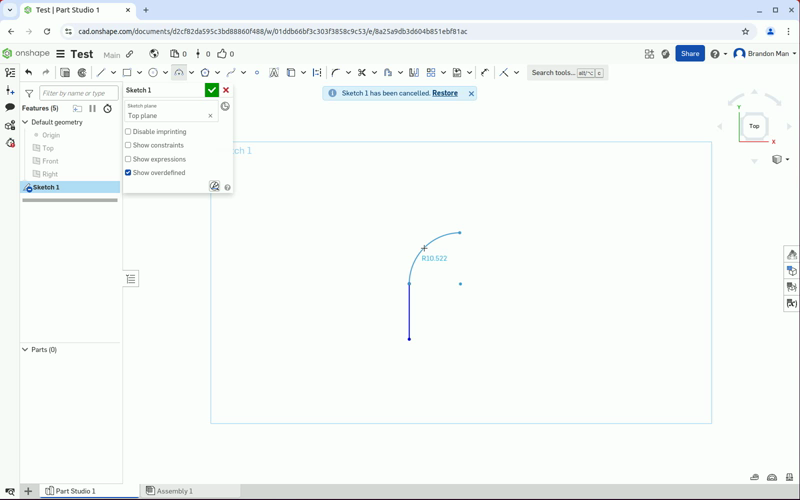
key_up(shift)
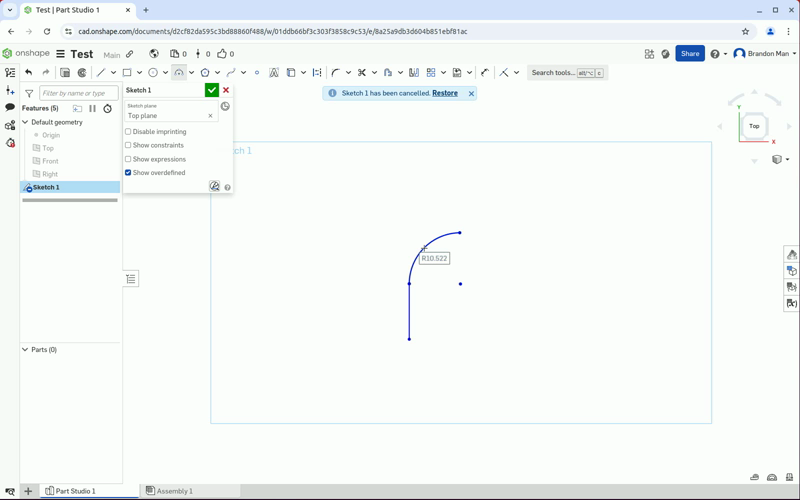
key(esc)
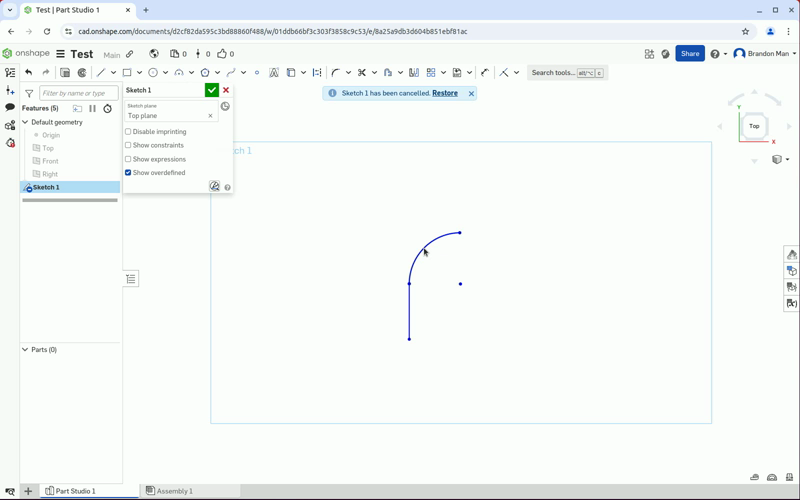
key(l)
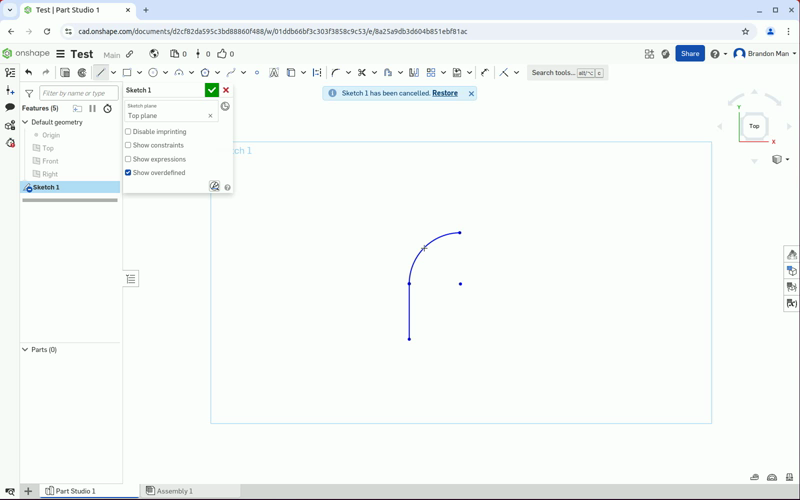
mouse_move(459, 232)
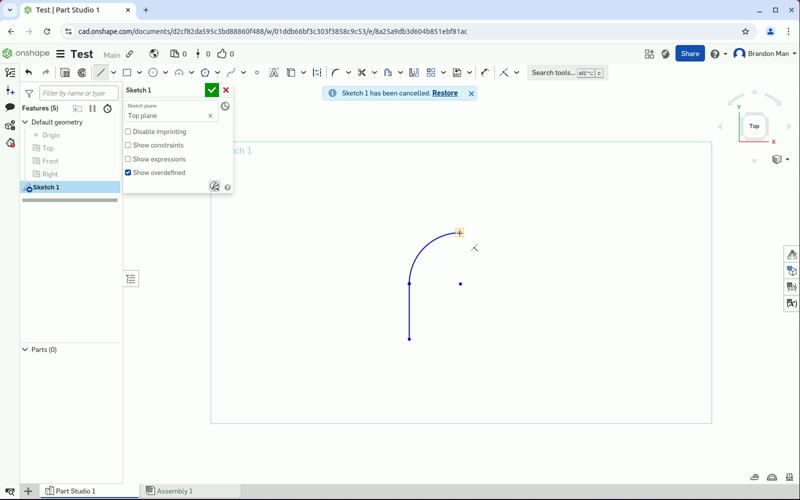
click(459, 232)
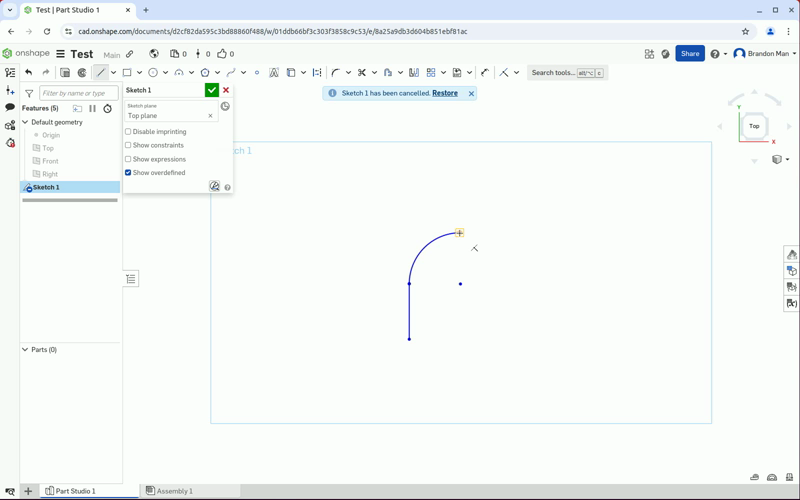
key_down(shift)
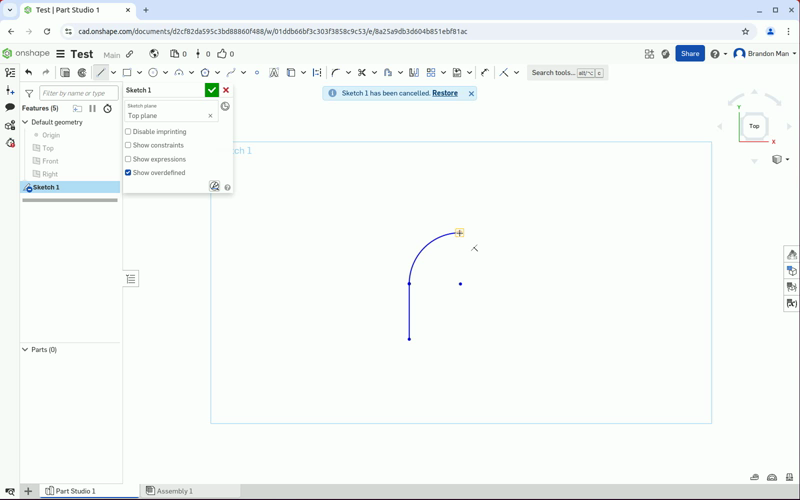
mouse_move(489, 232)
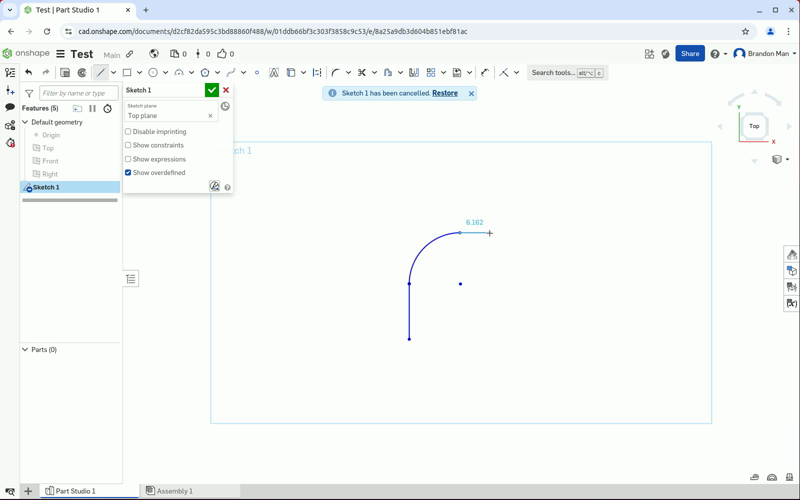
mouse_move(459, 224)
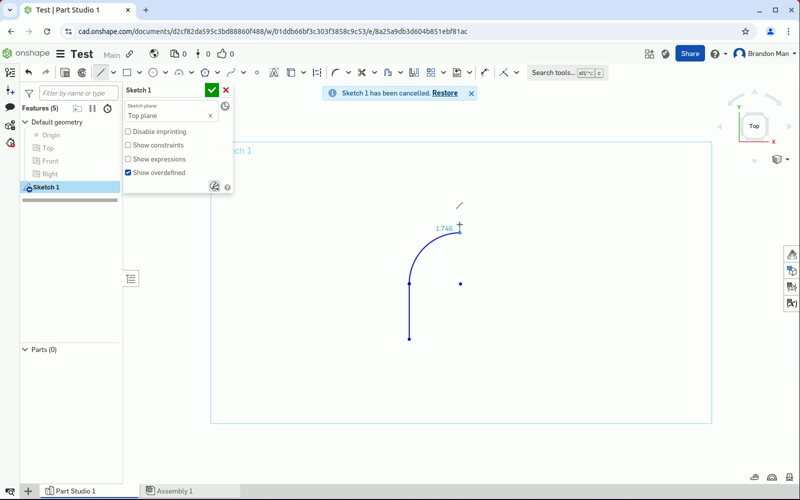
click(459, 224)
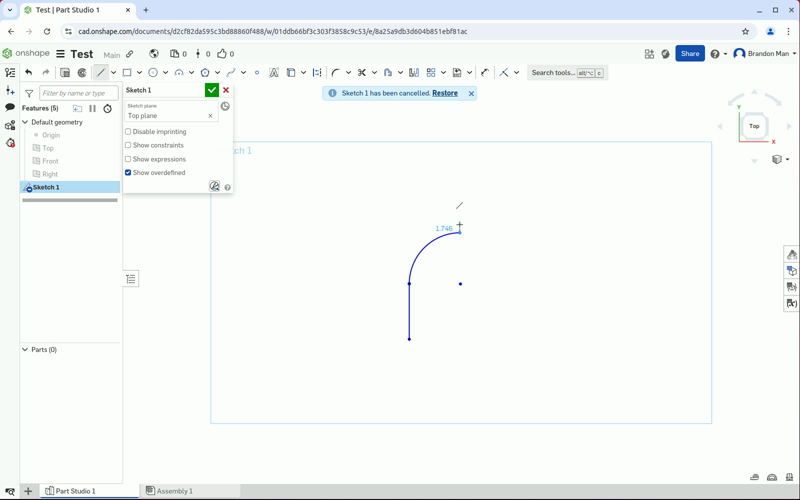
key_up(shift)
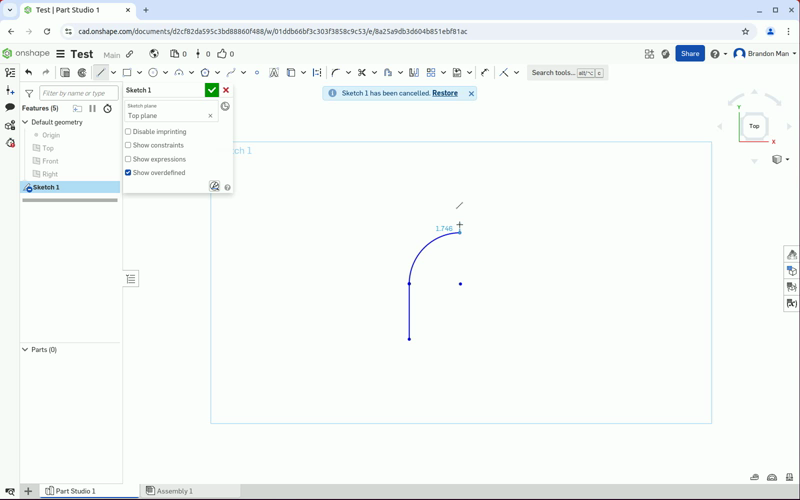
key_down(shift)
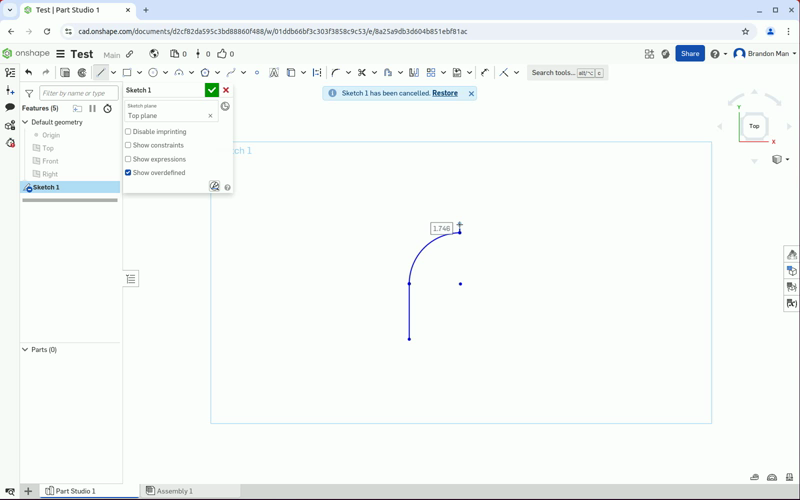
mouse_move(489, 224)
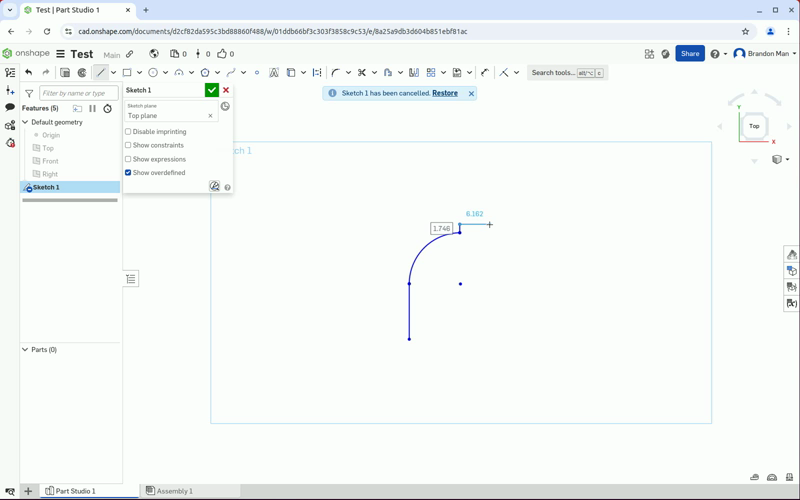
mouse_move(443, 224)
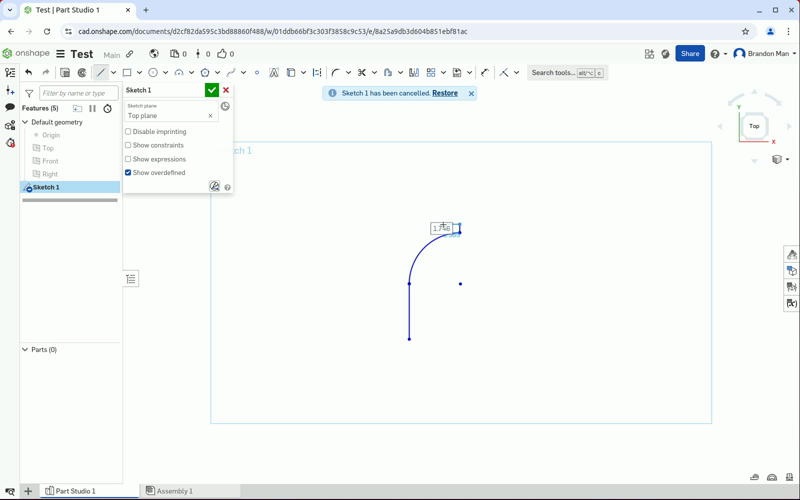
click(443, 224)
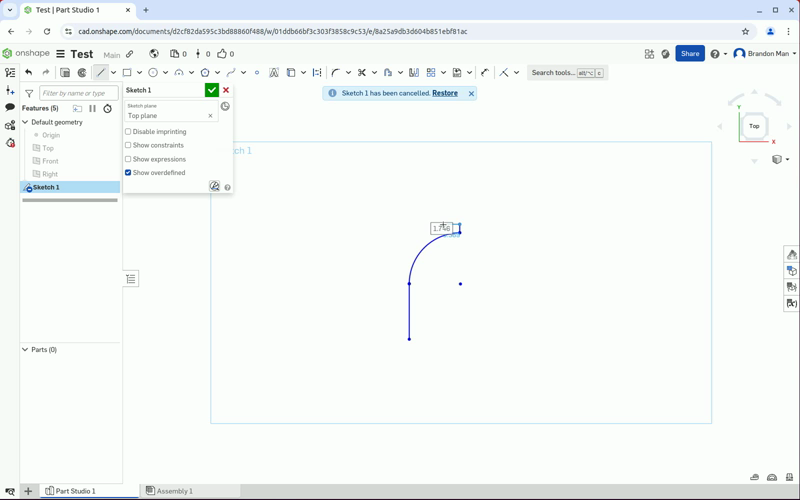
key_up(shift)
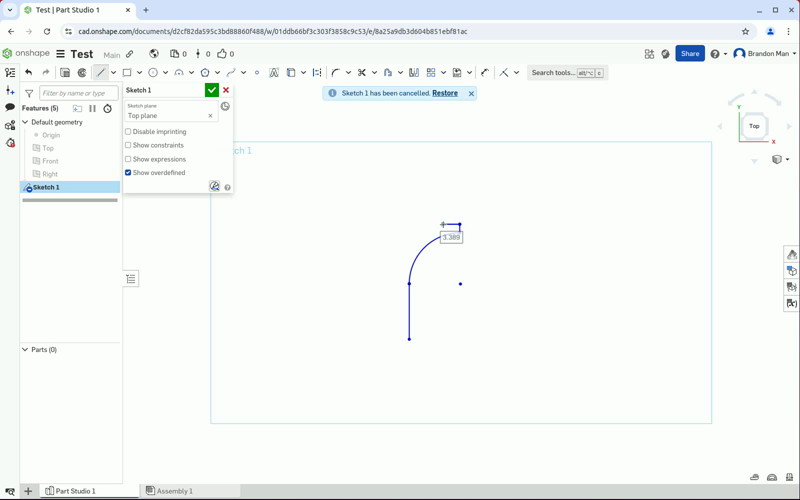
key_down(shift)
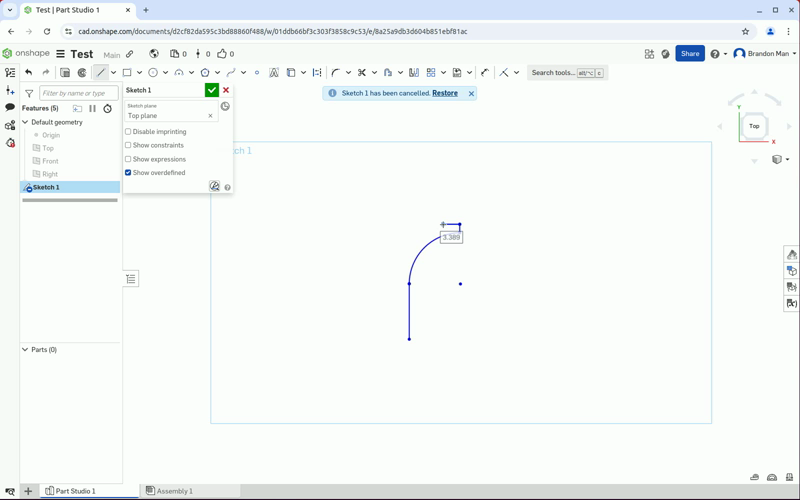
mouse_move(473, 224)
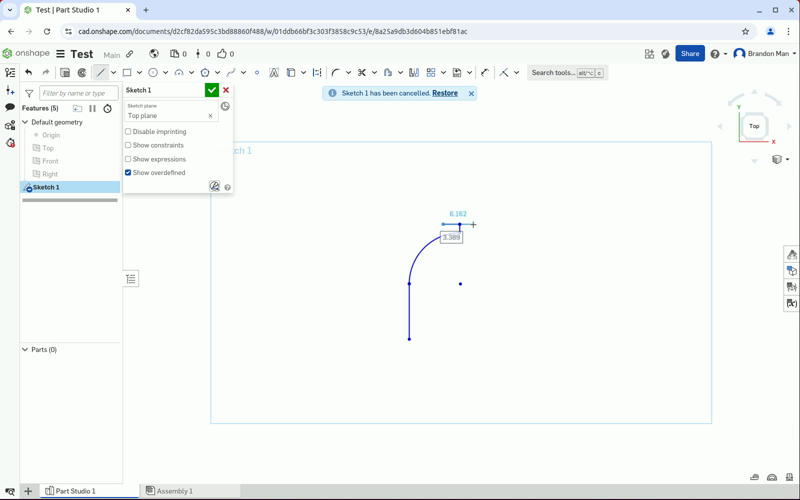
mouse_move(412, 224)
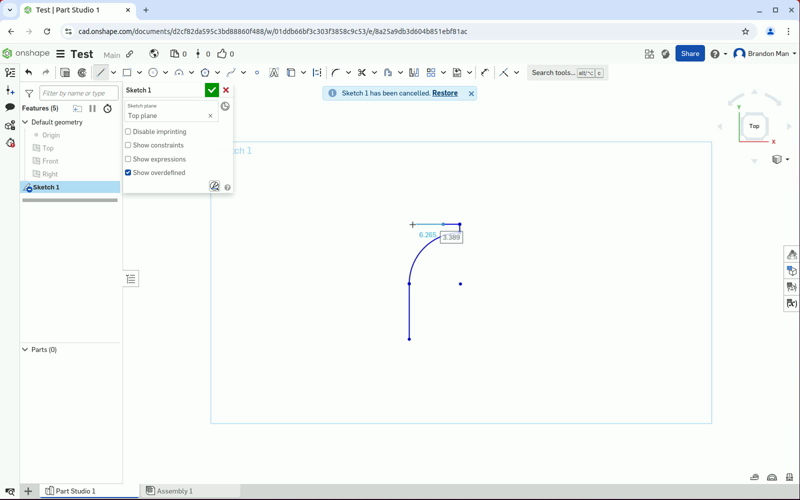
click(412, 224)
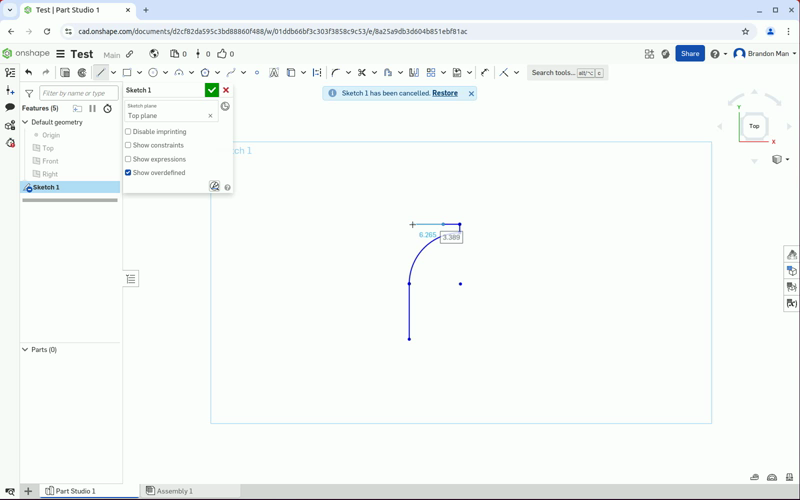
key_up(shift)
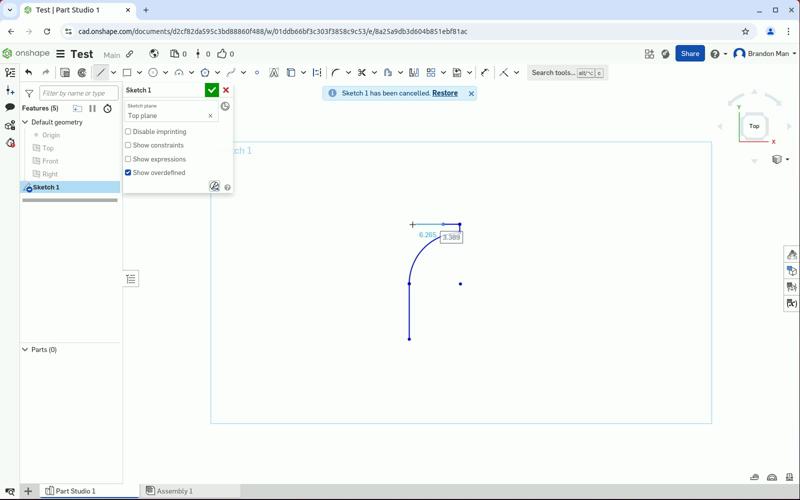
key(esc)
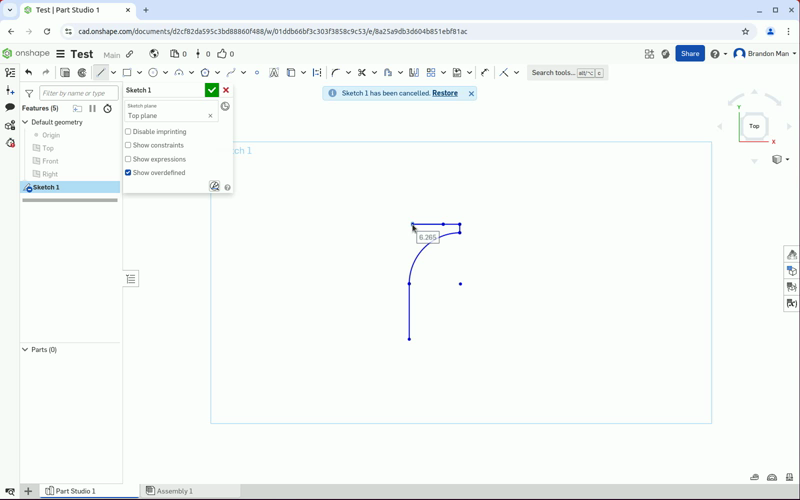
key(a)
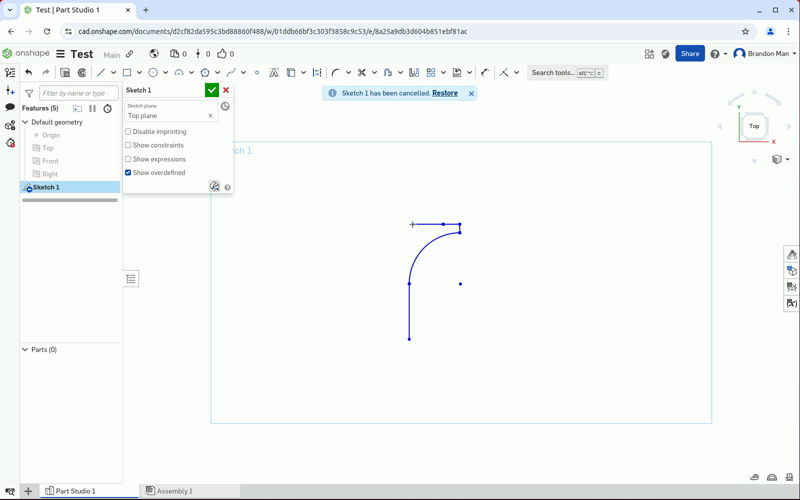
mouse_move(412, 224)
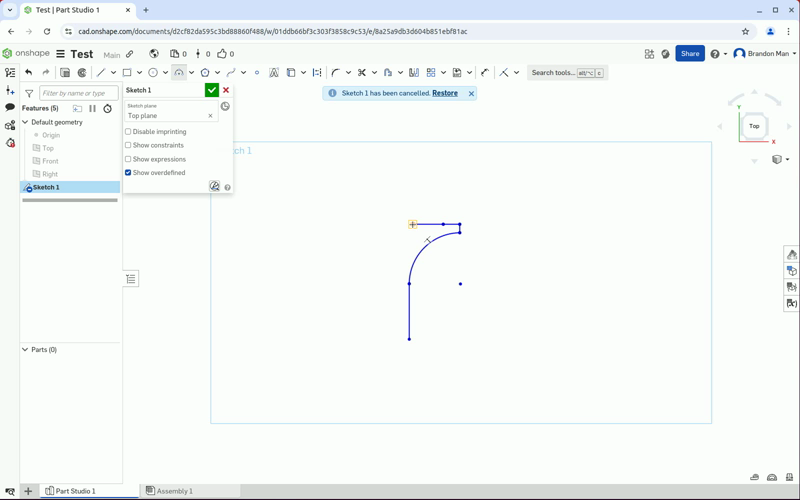
click(412, 224)
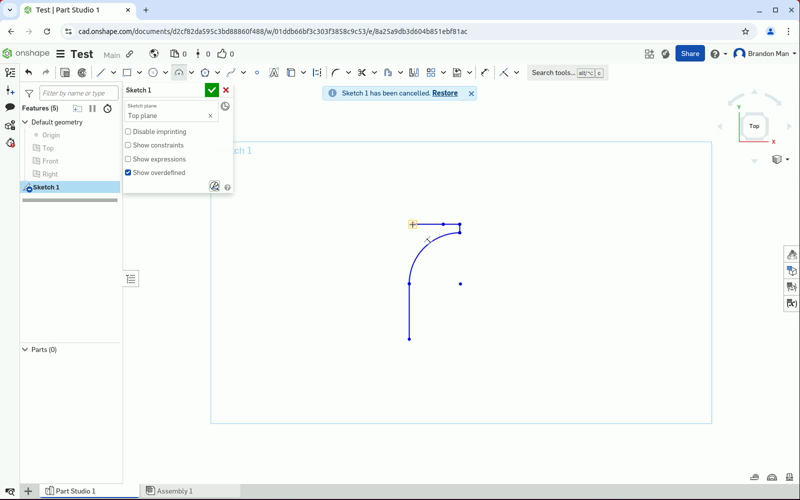
mouse_move(409, 339)
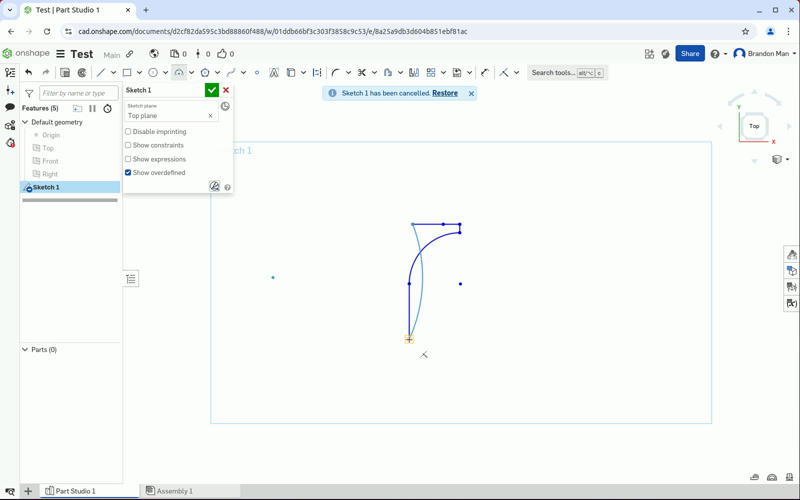
click(409, 339)
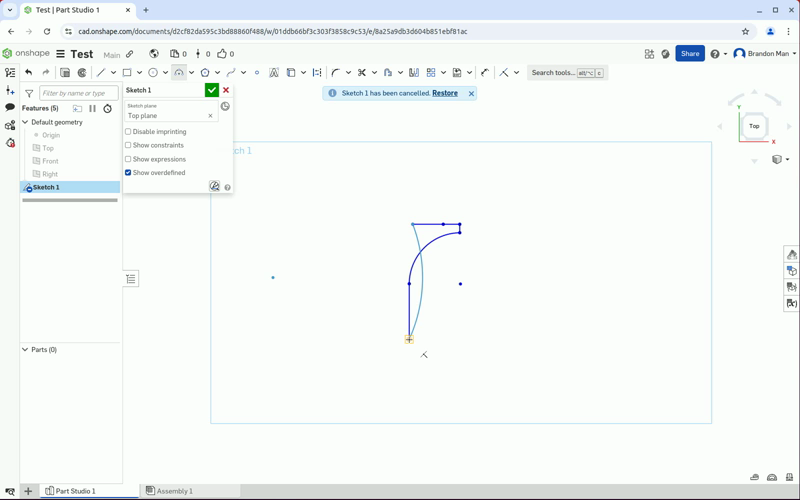
key_down(shift)
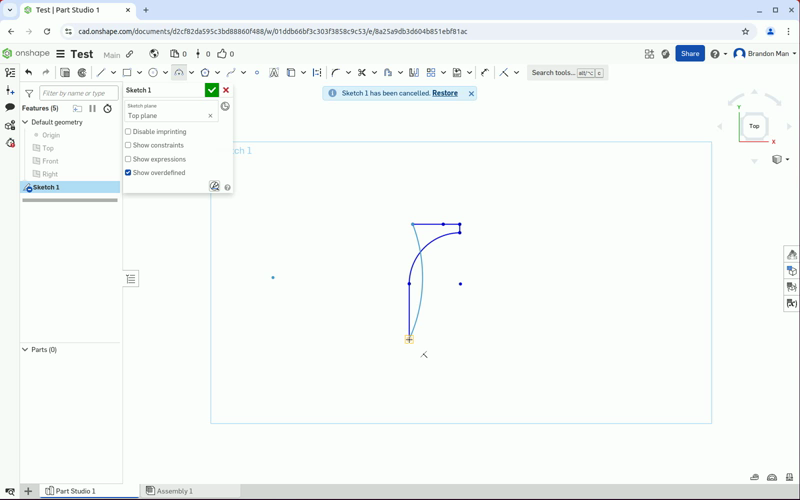
mouse_move(384, 280)
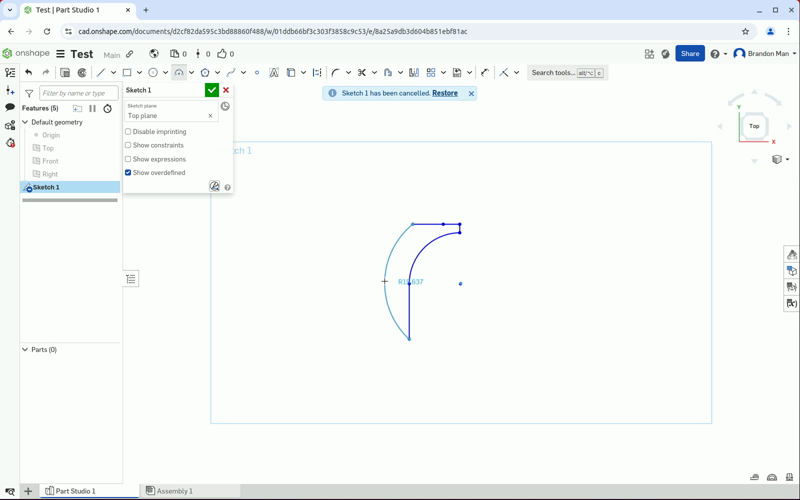
click(384, 280)
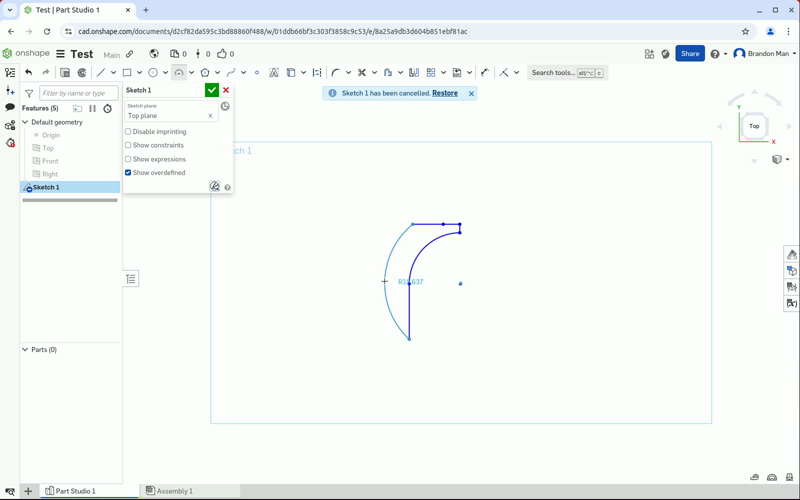
key_up(shift)
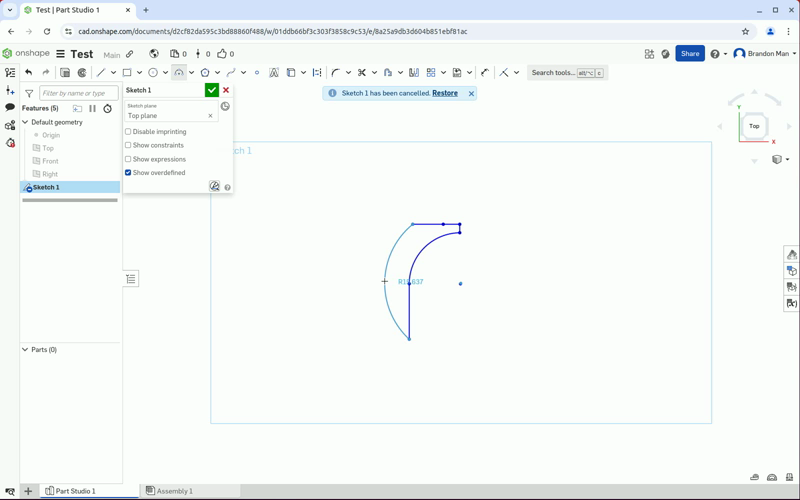
key(esc)
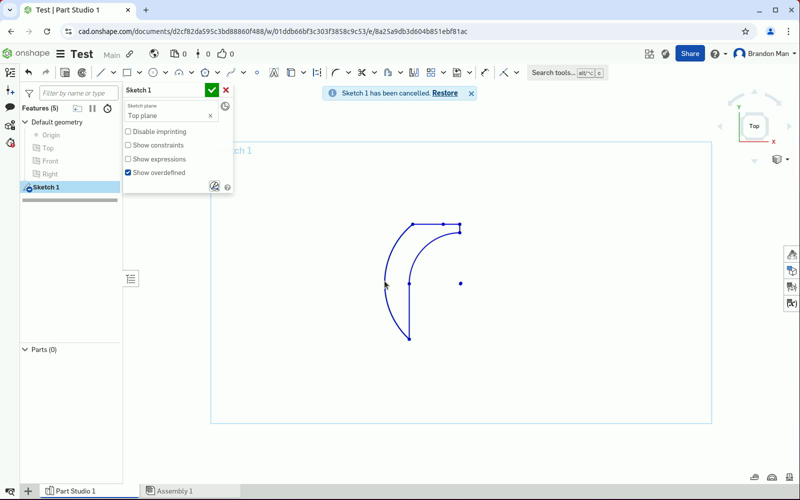
mouse_move(404, 281)
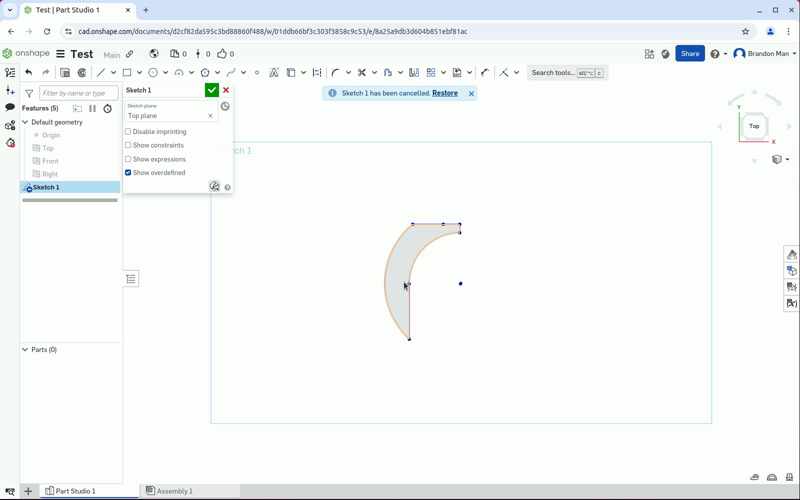
click(404, 281)
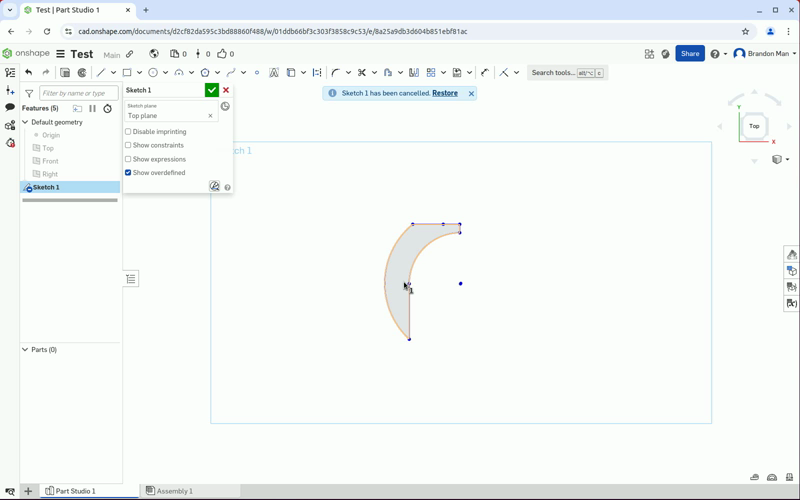
mouse_move(73, 352)
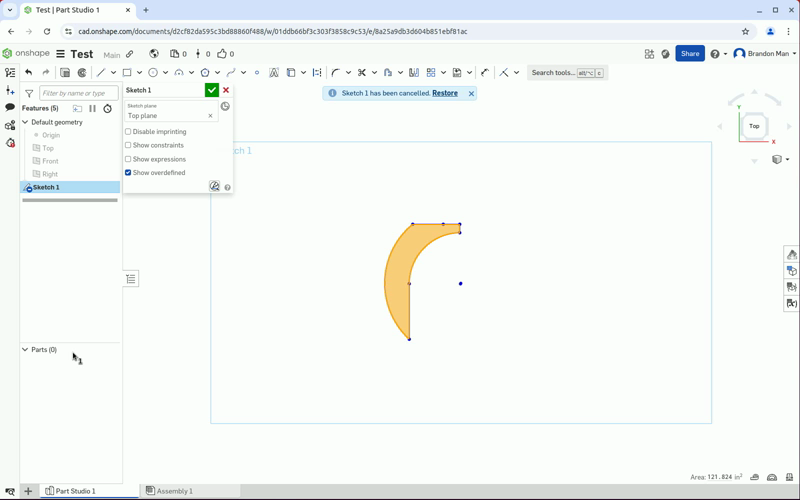
key(shift+y)
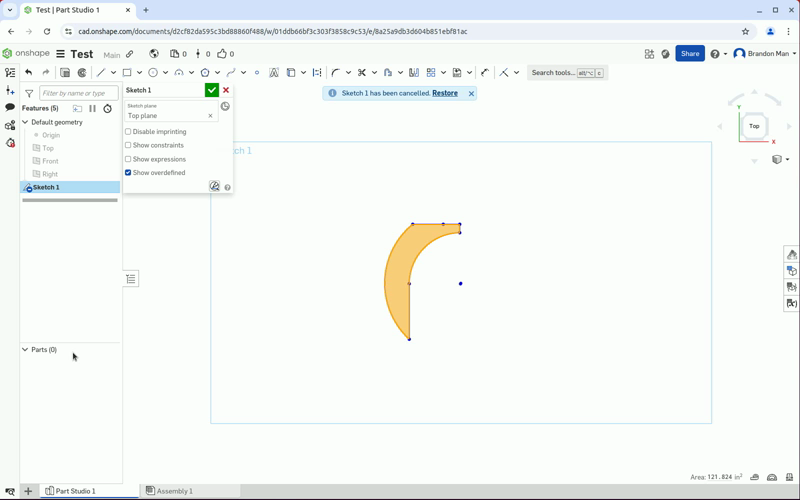
key(shift+e)
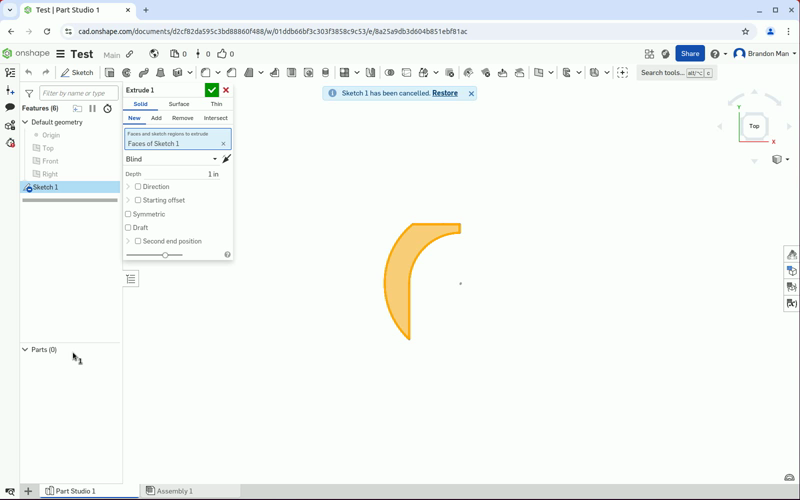
mouse_move(143, 106)
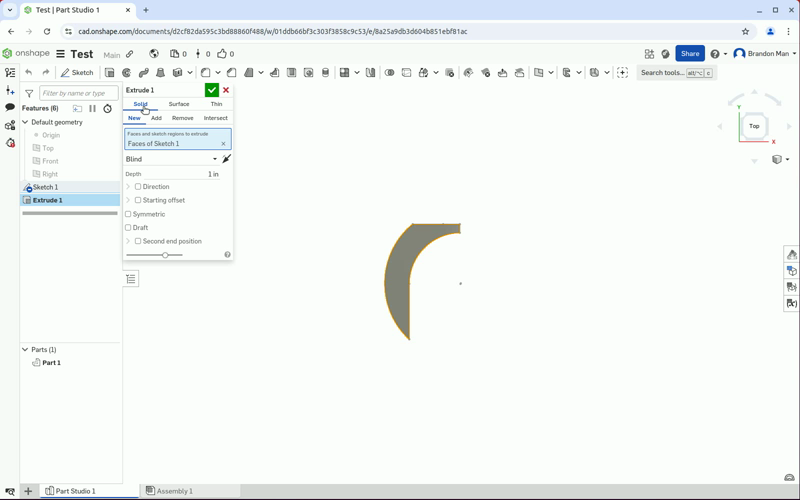
click(143, 106)
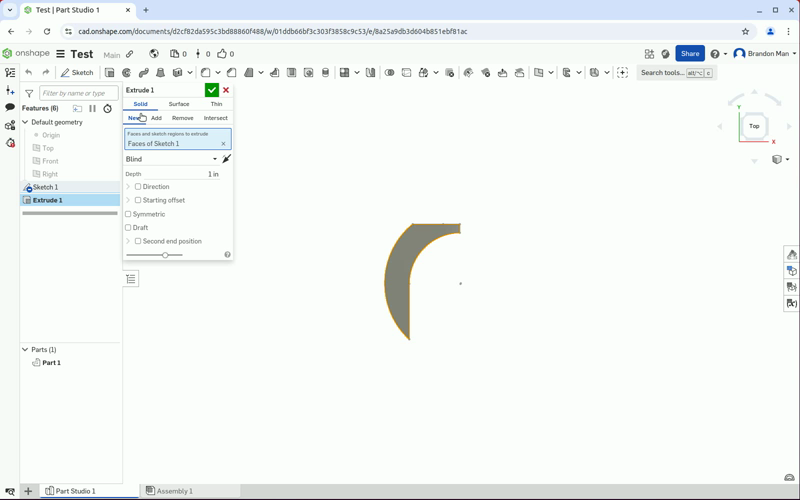
mouse_move(137, 120)
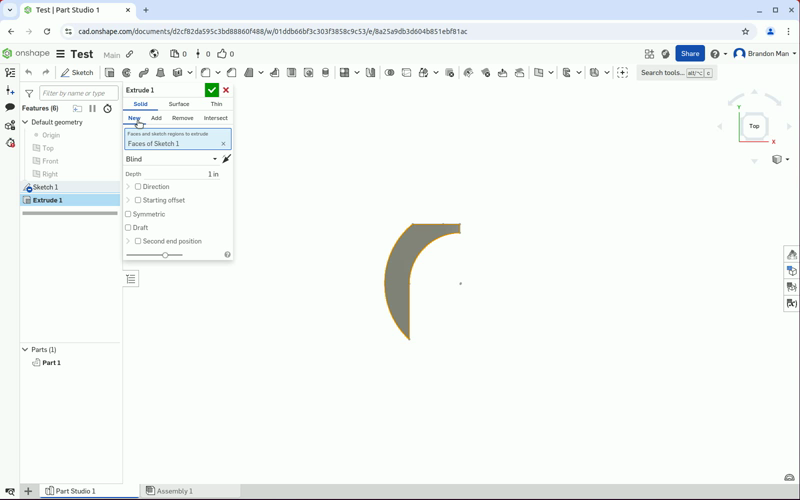
click(137, 120)
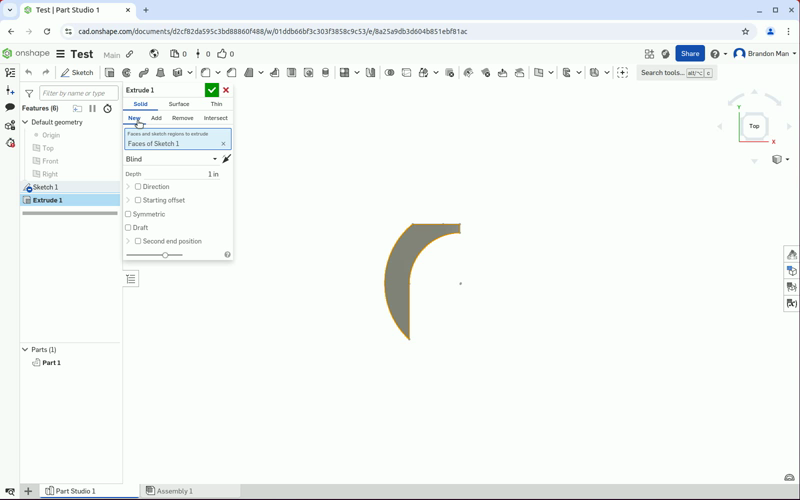
key(tab, 4)
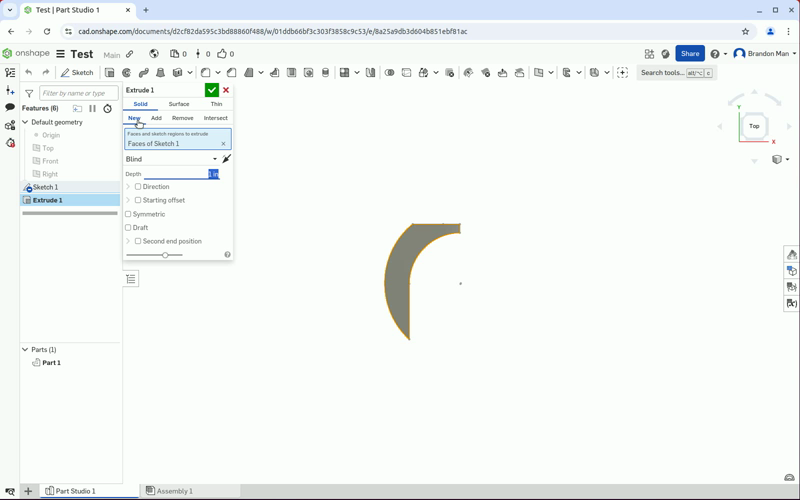
text(23.108)
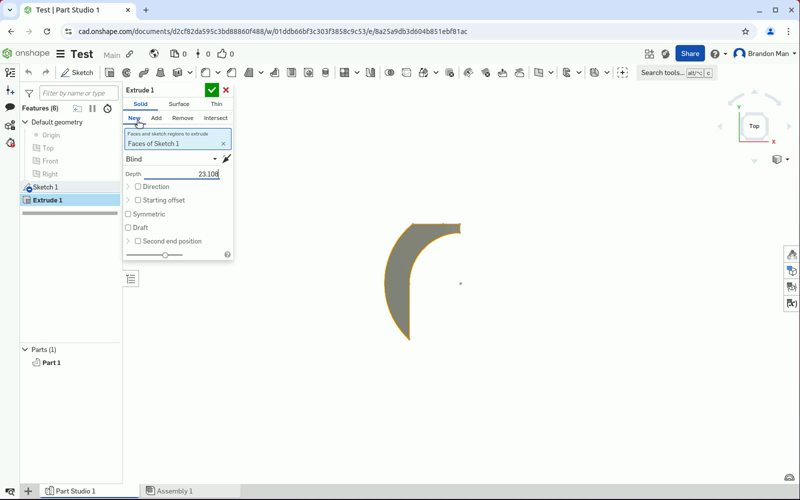
key(enter)
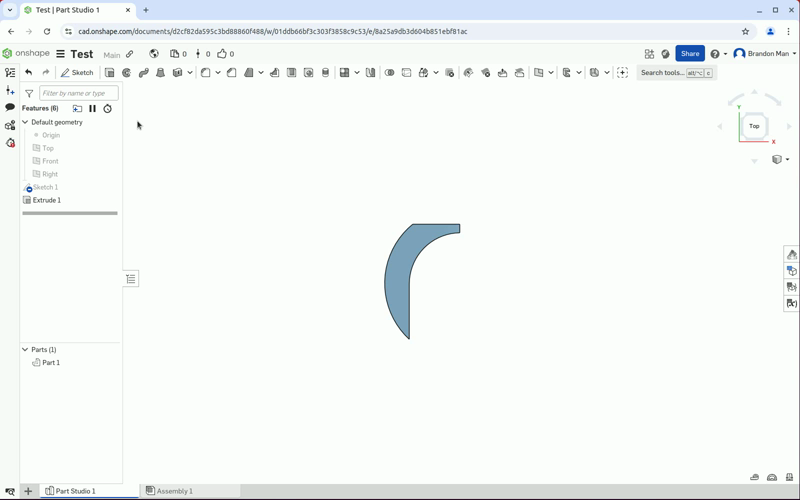
key(shift+h)
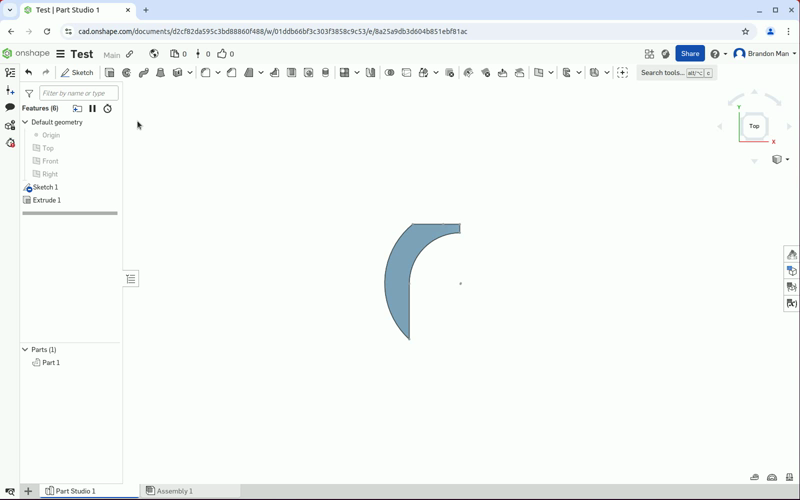
key(shift+h)
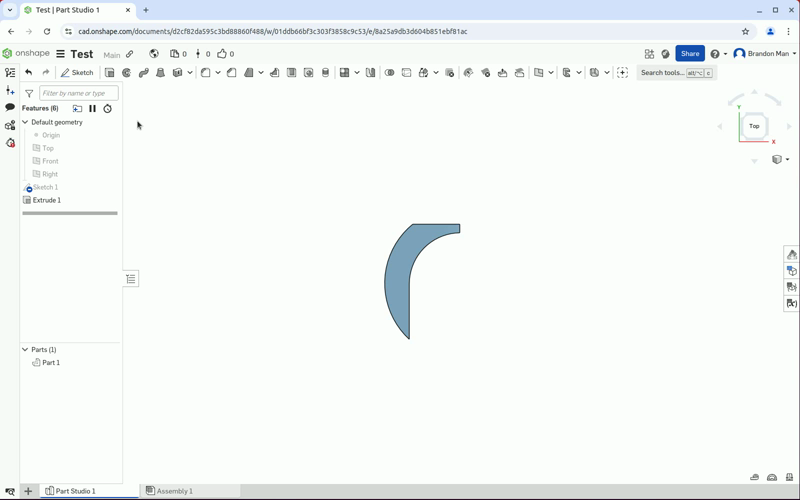
mouse_move(73, 189)
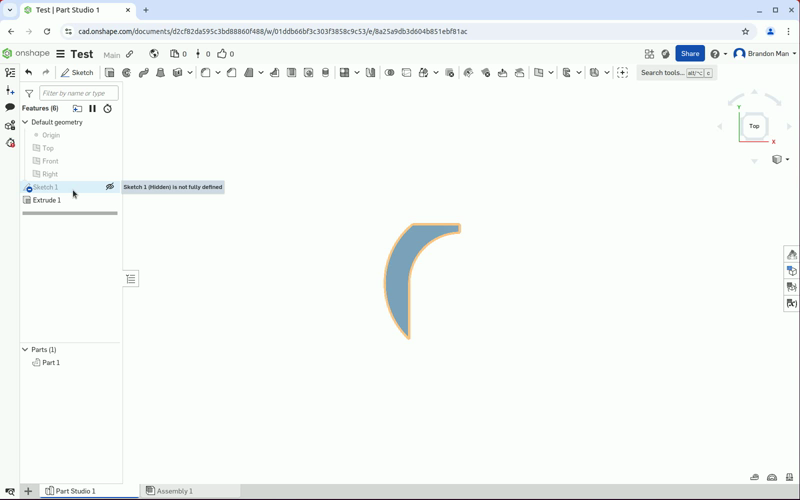
click(73, 189)
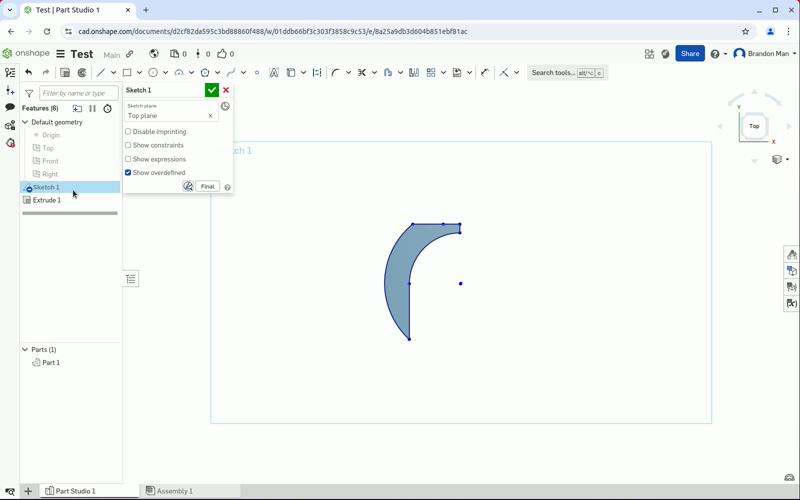
mouse_move(229, 92)
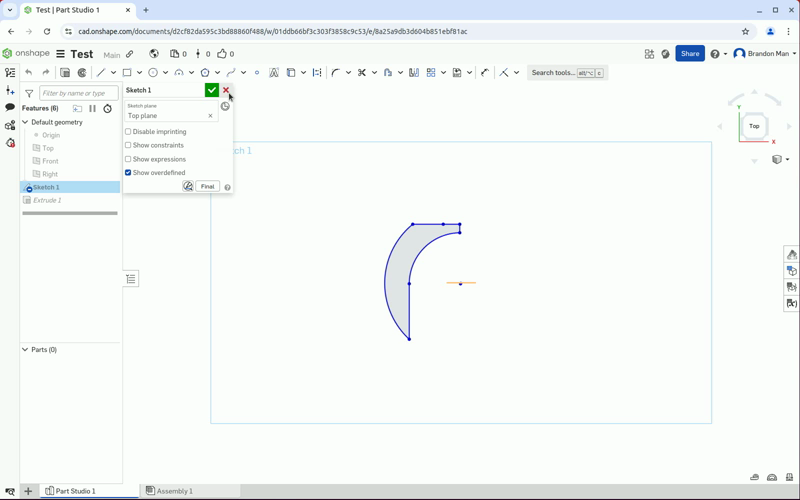
click(229, 92)
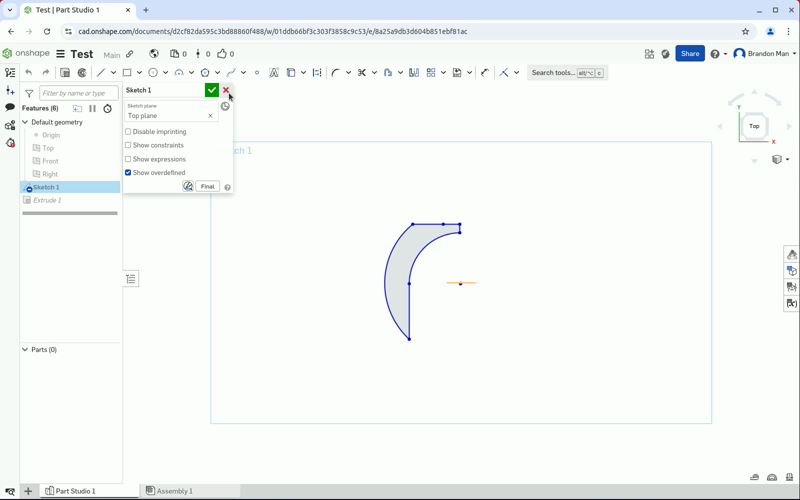
key(shift+s)
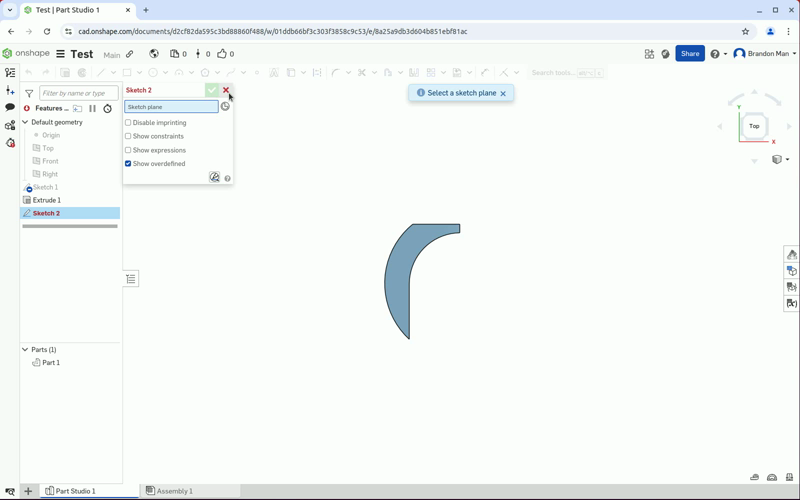
mouse_move(73, 150)
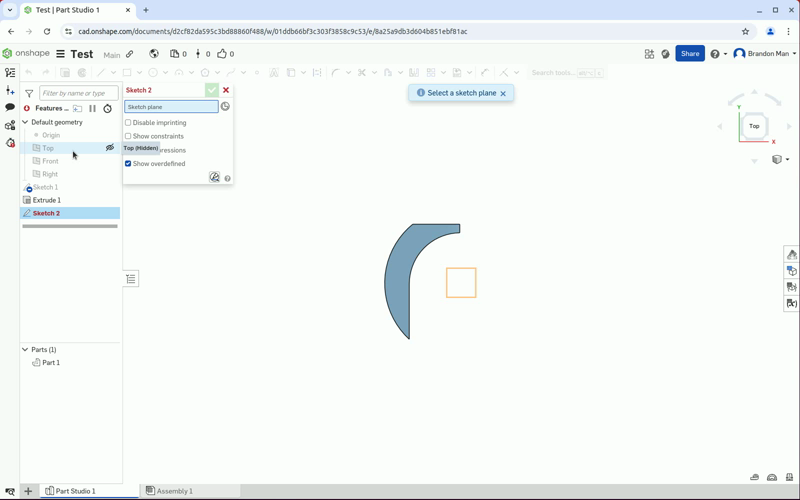
click(73, 150)
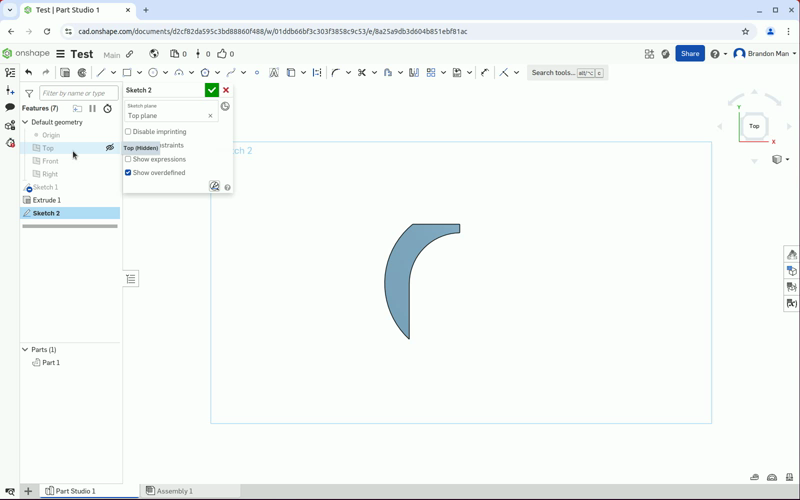
mouse_move(73, 352)
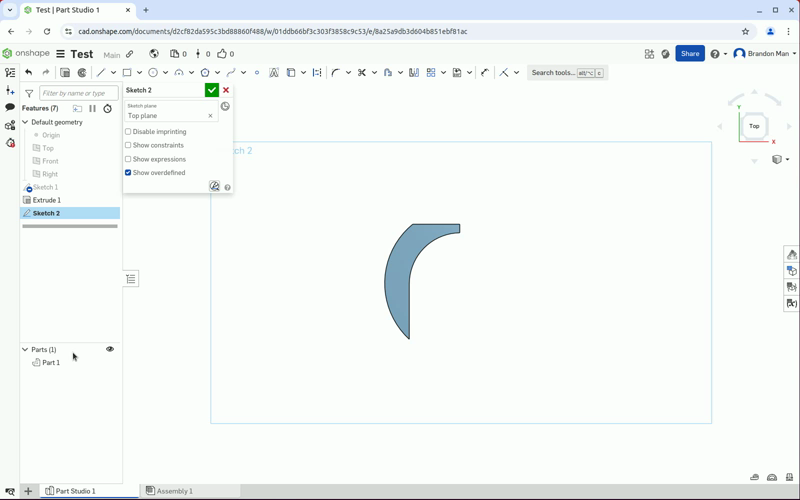
key(y)
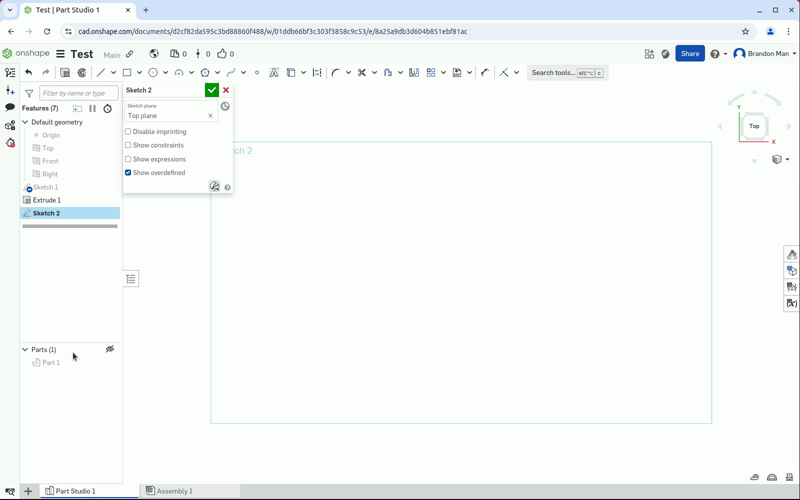
key(a)
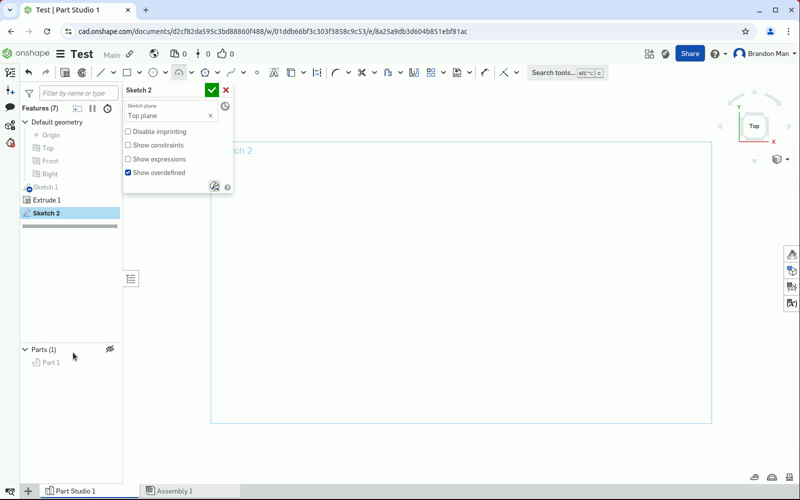
key_down(shift)
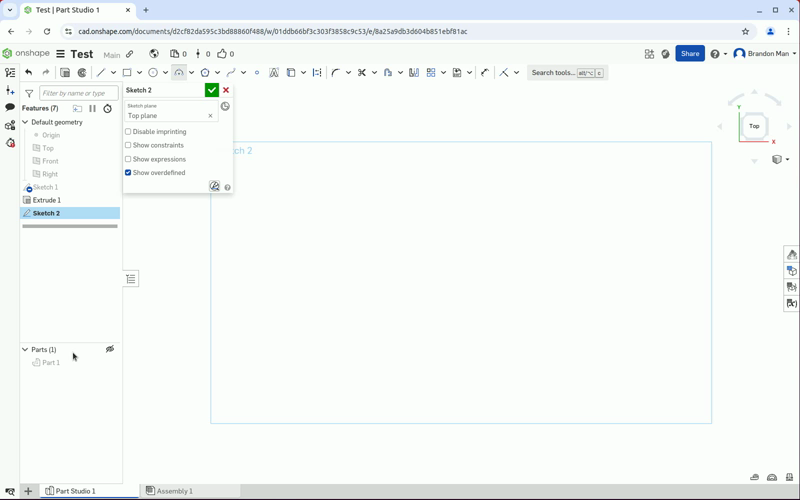
mouse_move(460, 231)
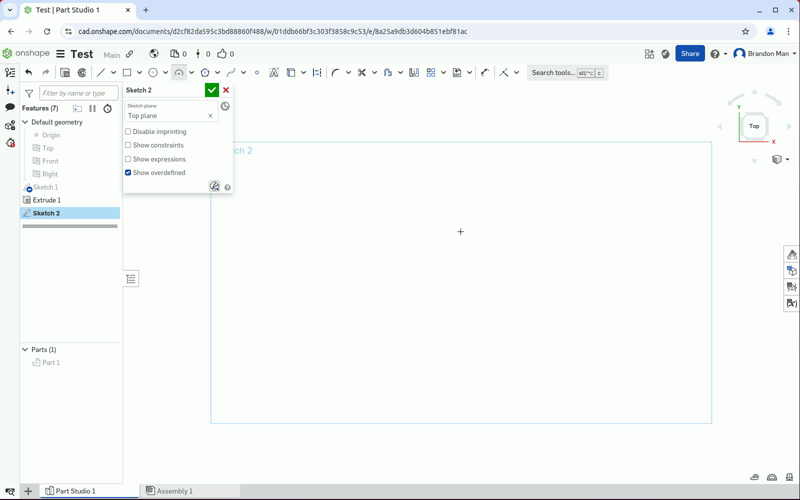
click(460, 231)
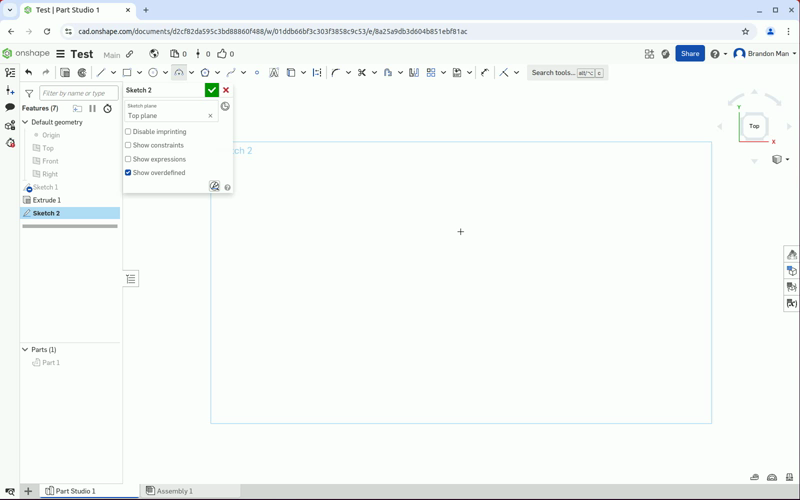
key_up(shift)
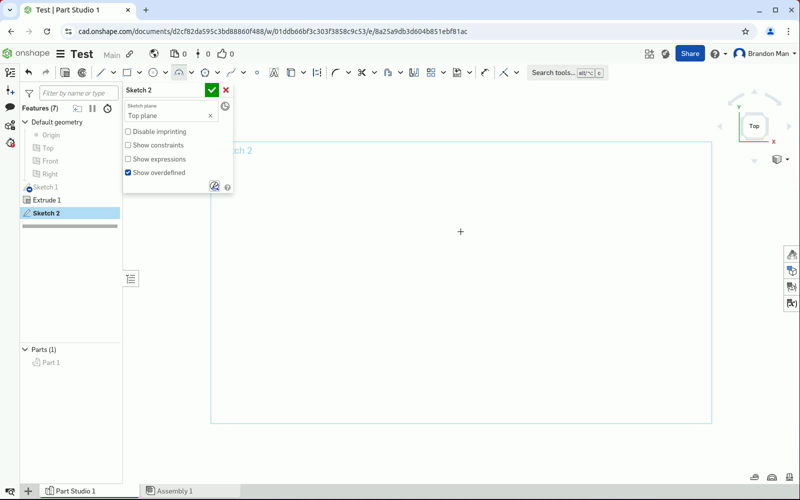
key_down(shift)
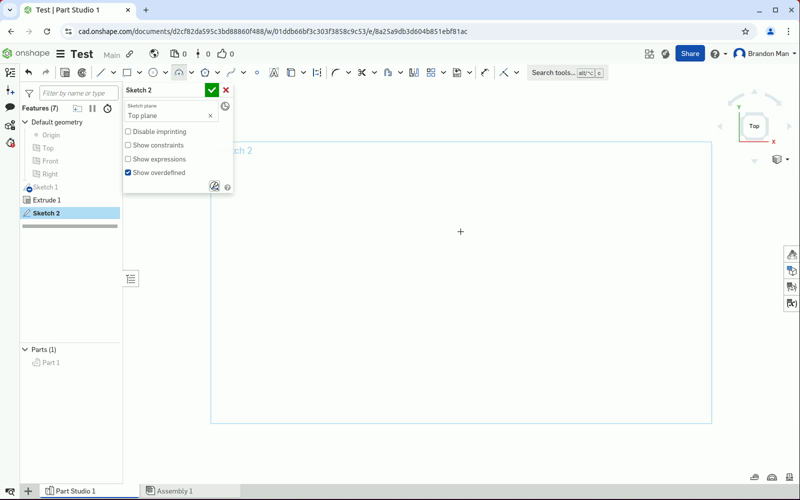
mouse_move(511, 281)
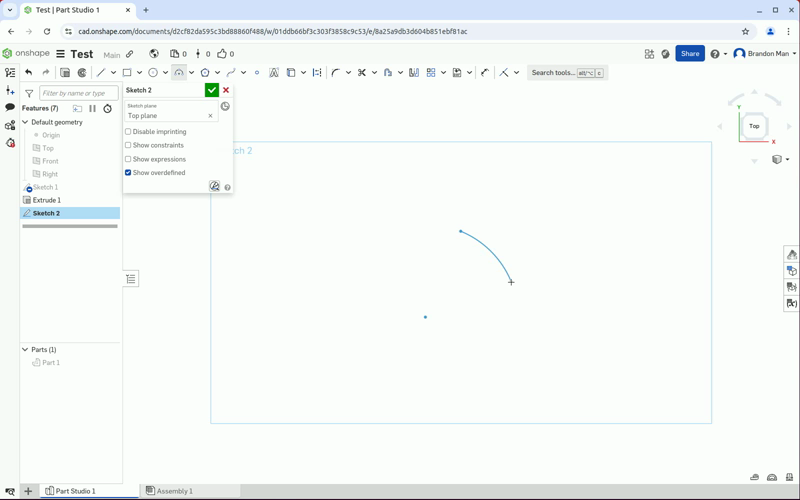
click(511, 281)
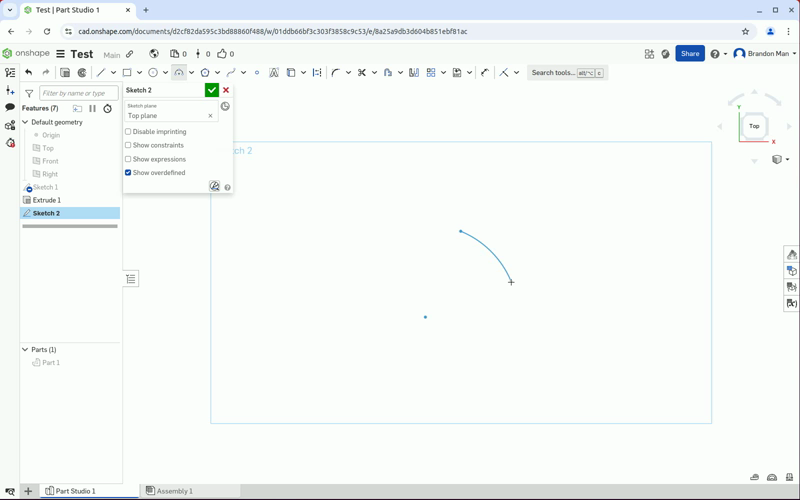
mouse_move(496, 246)
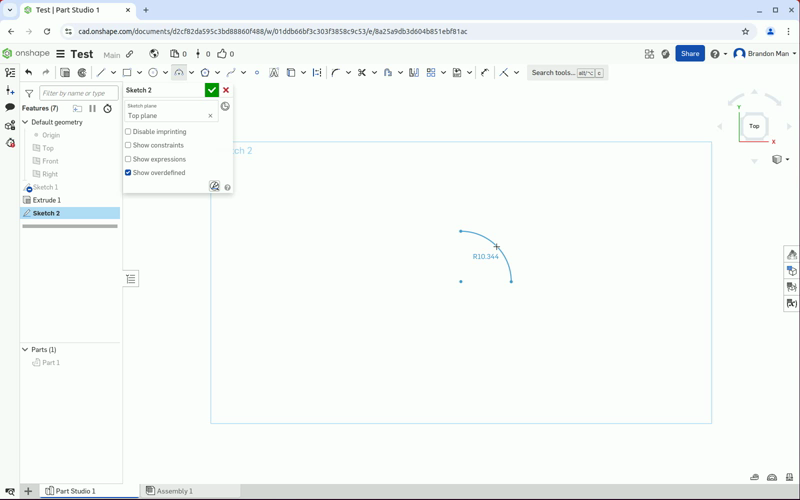
click(496, 246)
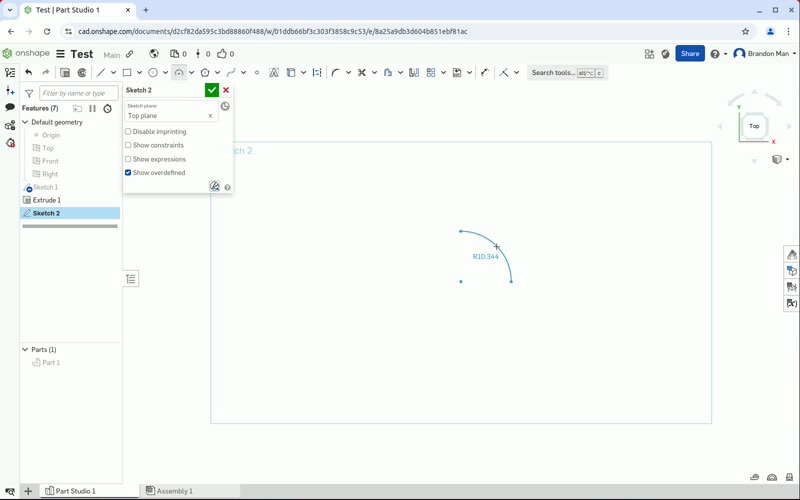
key_up(shift)
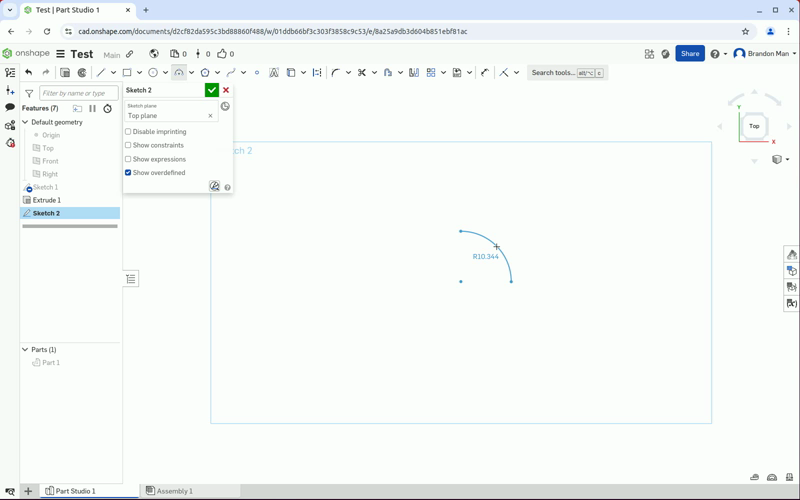
key(esc)
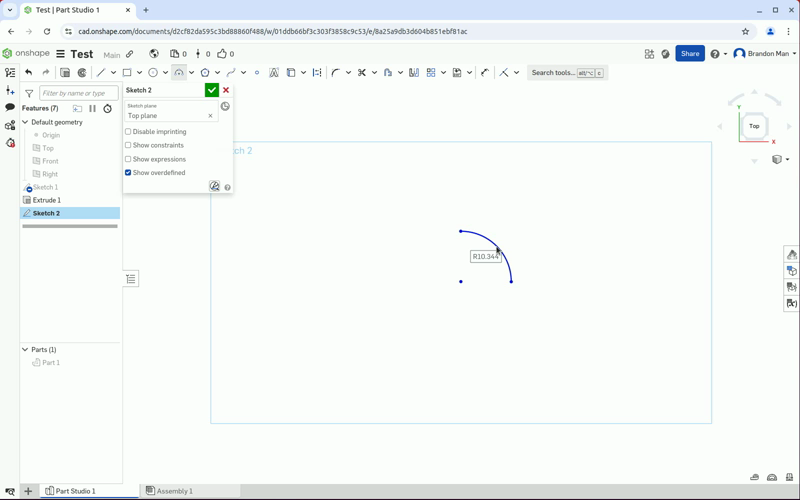
key(l)
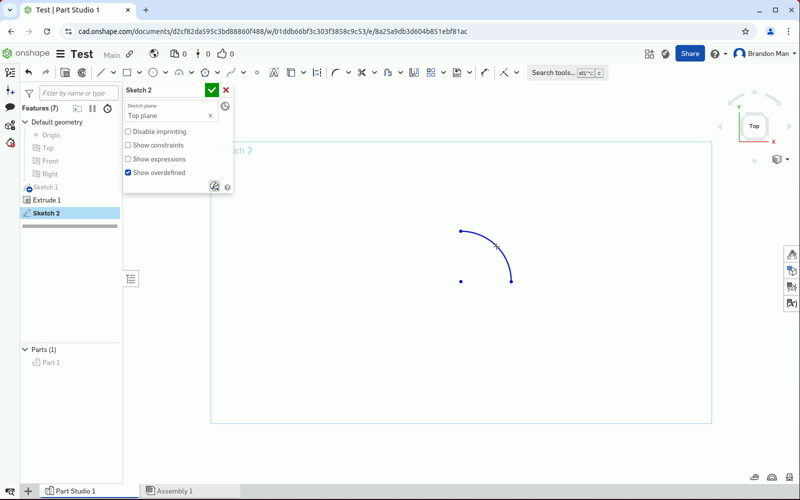
mouse_move(511, 281)
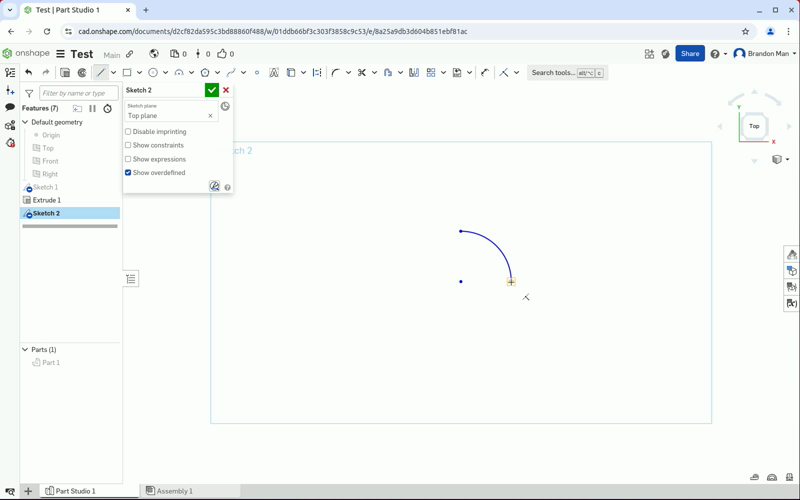
click(511, 281)
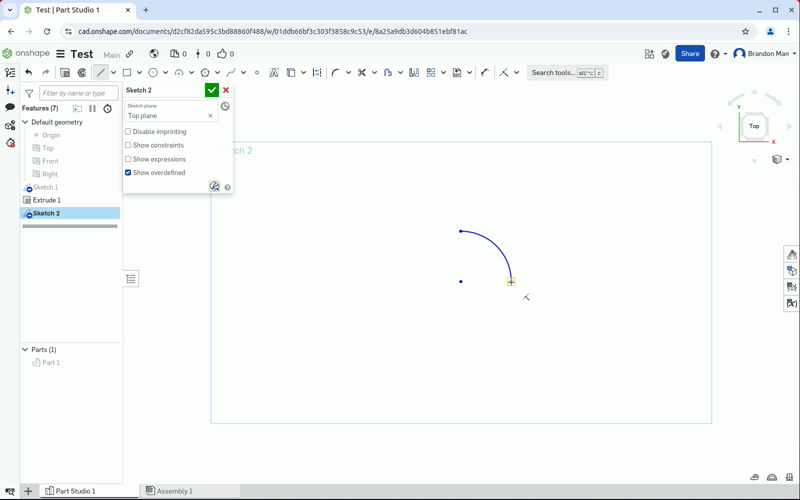
key_down(shift)
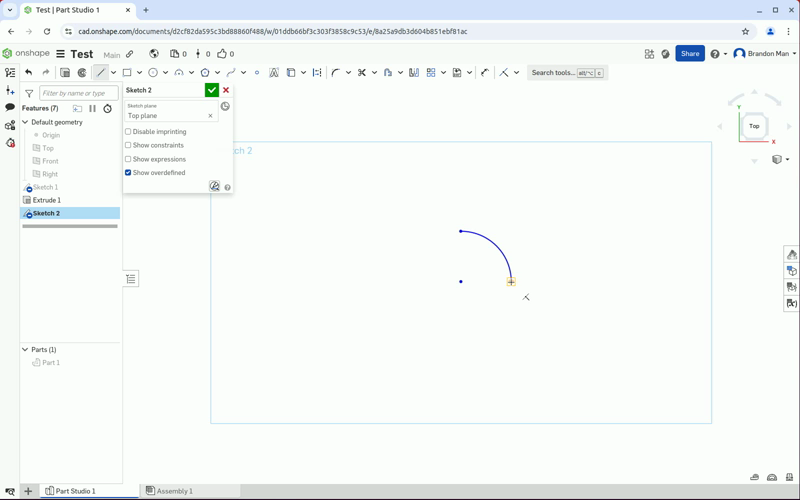
mouse_move(541, 281)
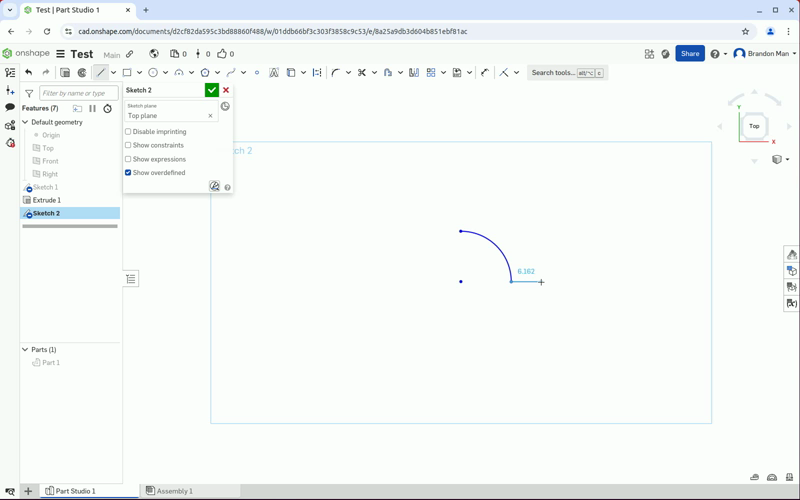
mouse_move(511, 338)
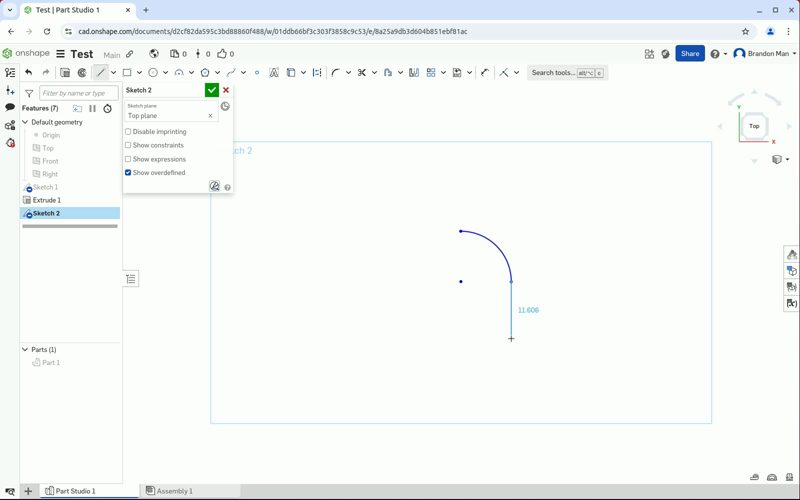
click(511, 338)
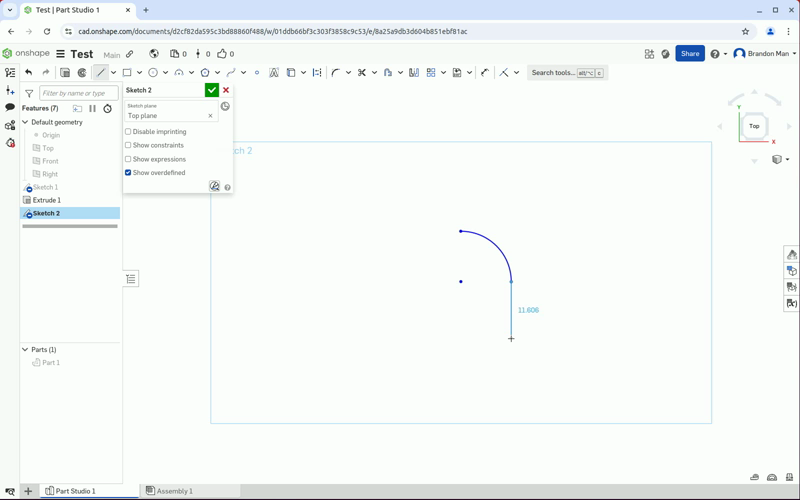
key_up(shift)
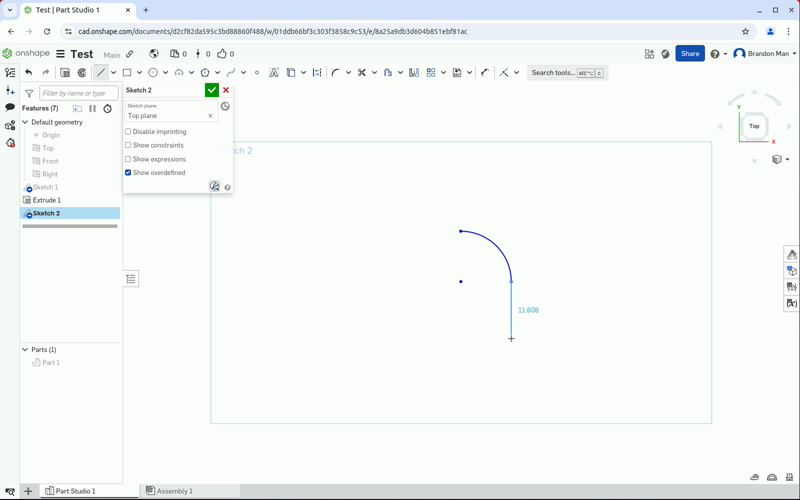
key(esc)
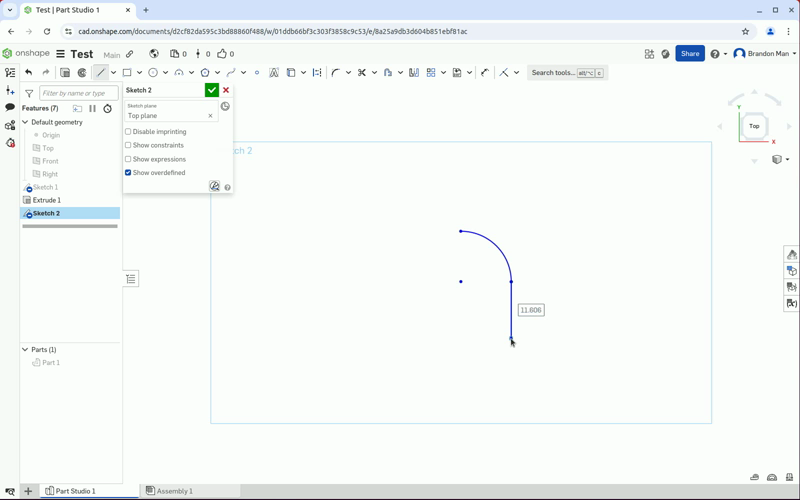
key(a)
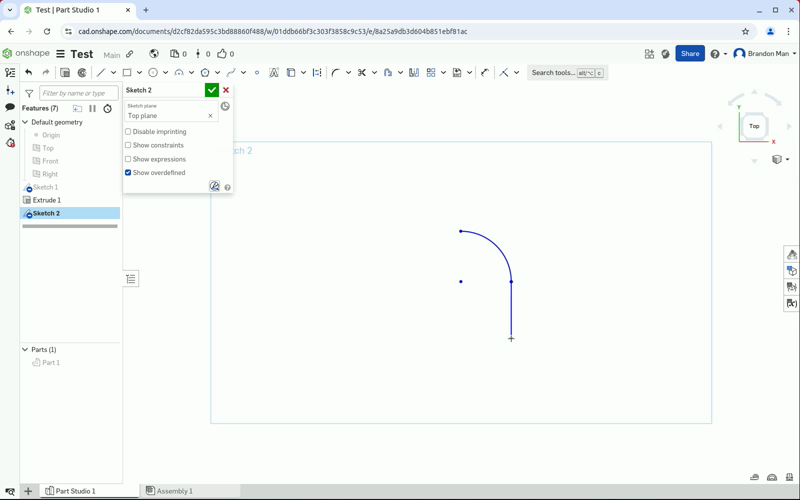
mouse_move(511, 338)
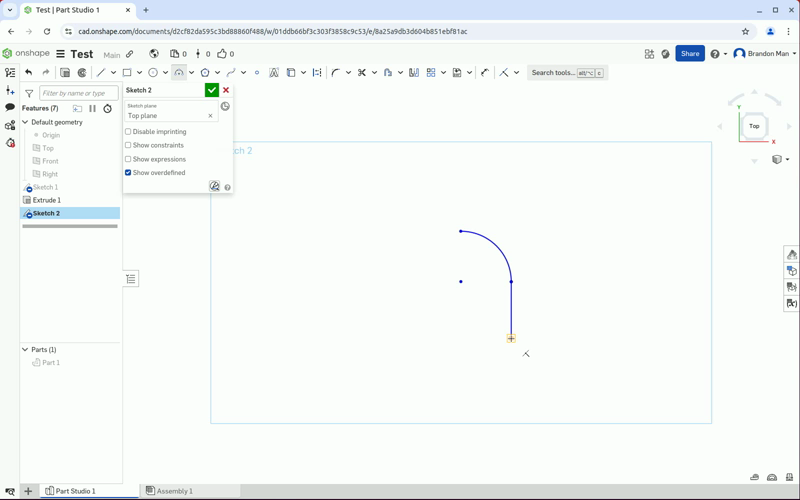
click(511, 338)
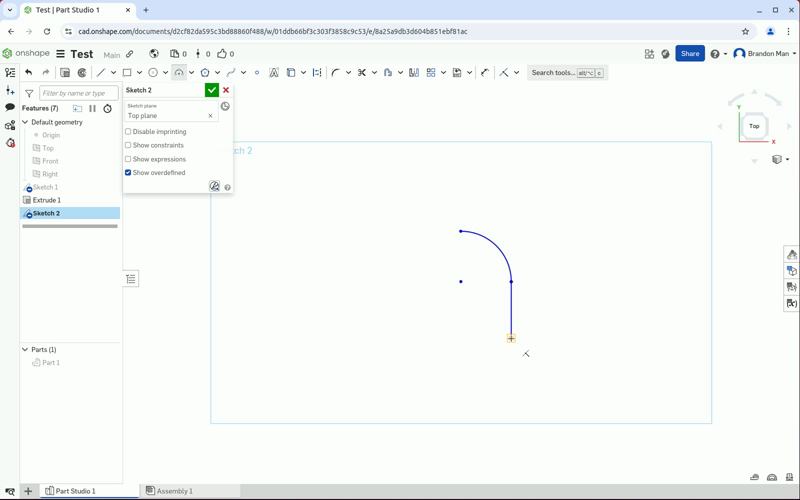
key_down(shift)
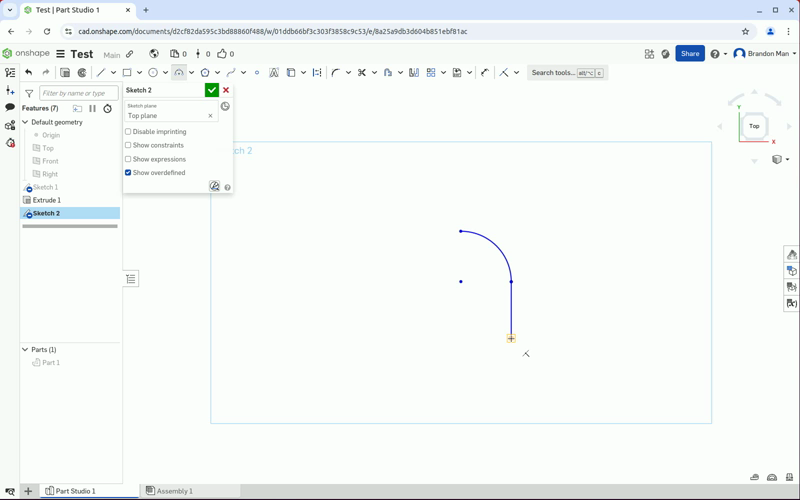
mouse_move(507, 223)
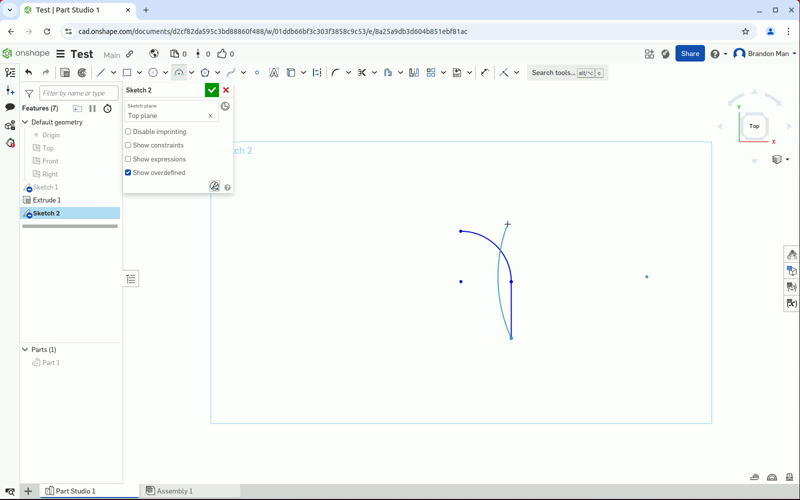
click(507, 223)
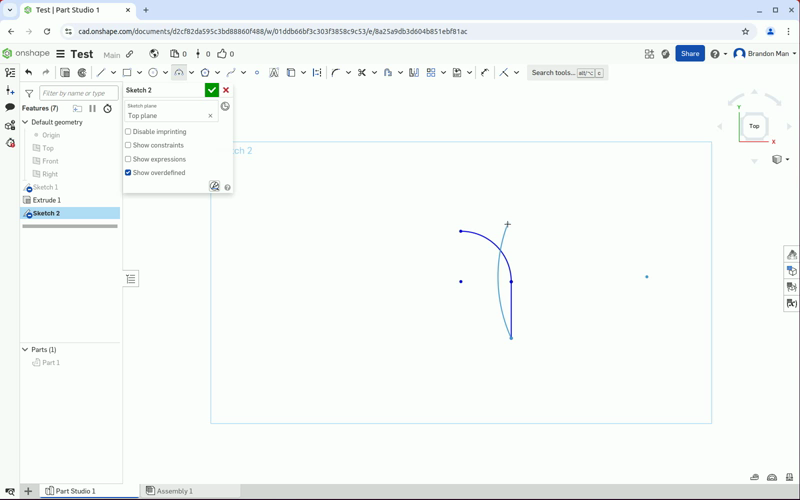
mouse_move(535, 279)
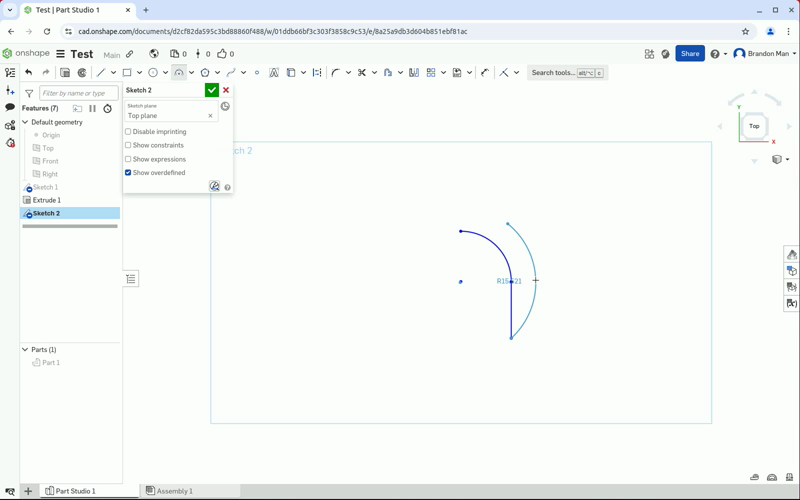
click(535, 279)
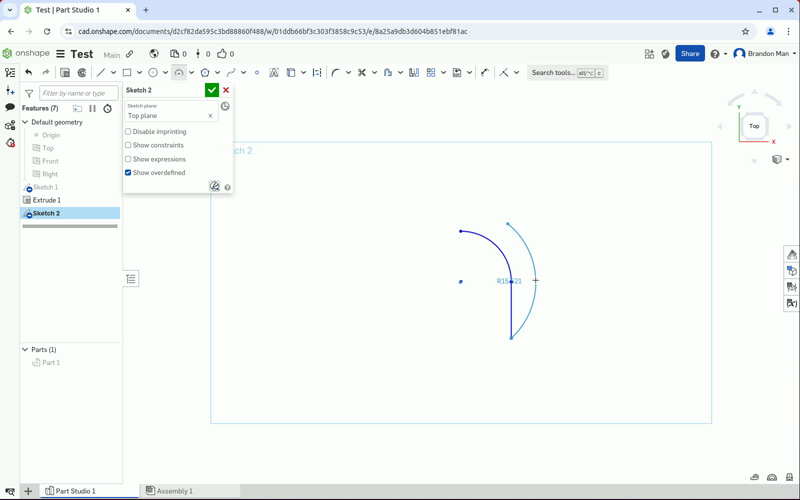
key_up(shift)
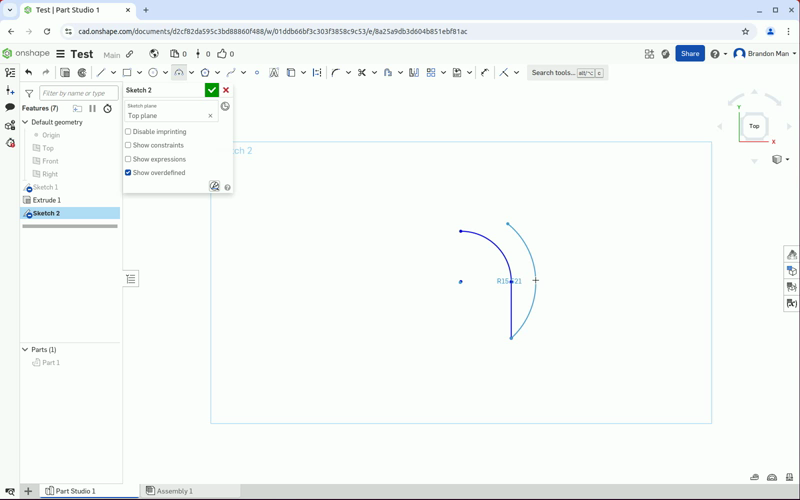
key(esc)
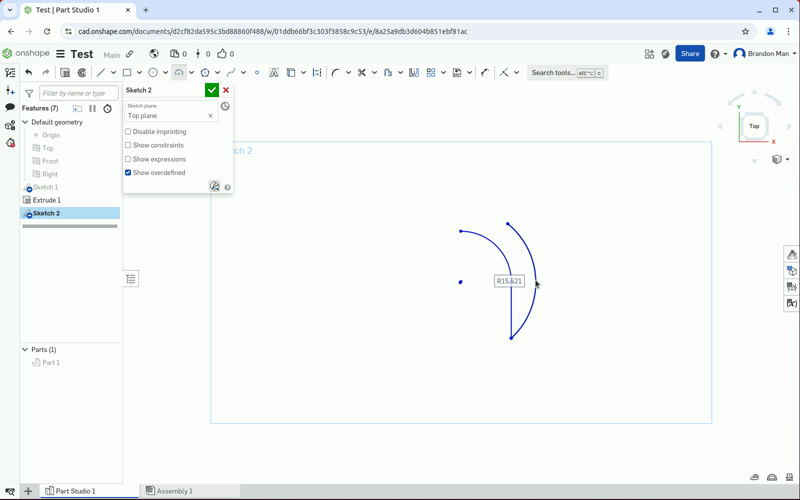
key(l)
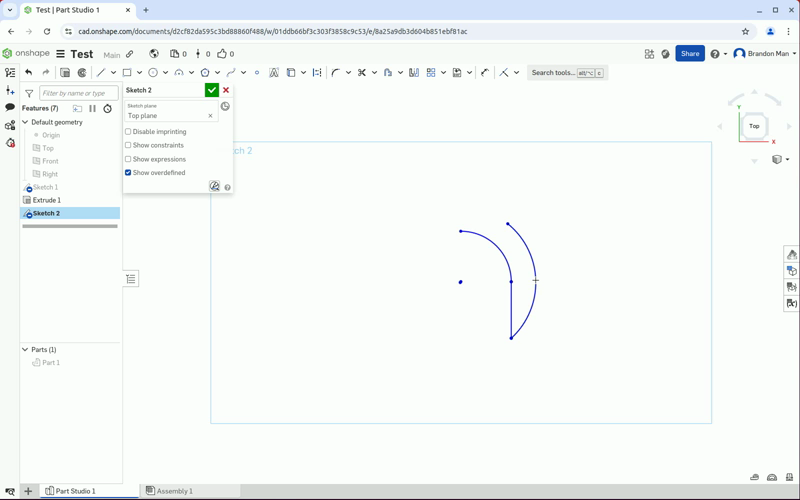
mouse_move(507, 223)
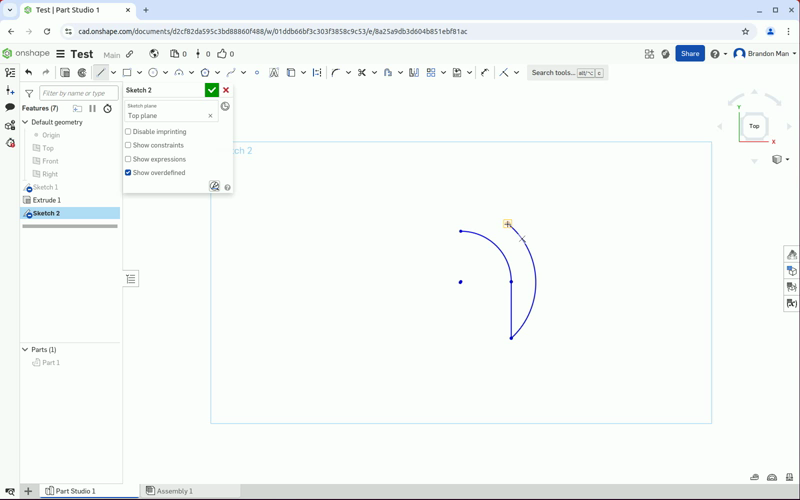
click(507, 223)
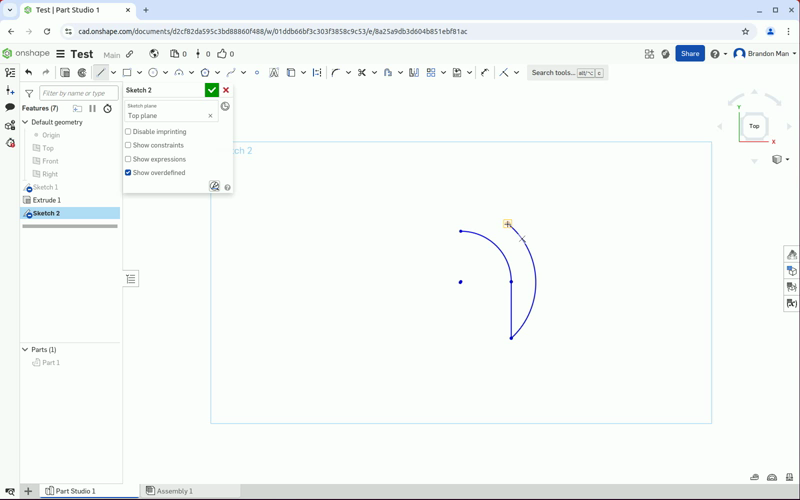
key_down(shift)
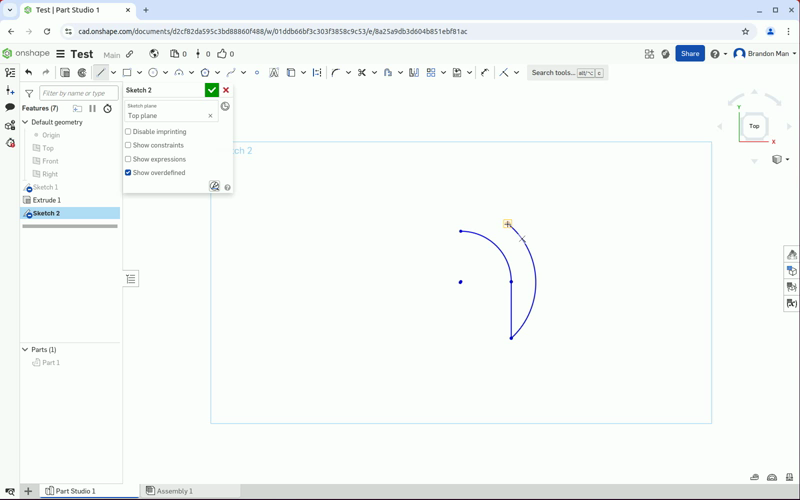
mouse_move(537, 223)
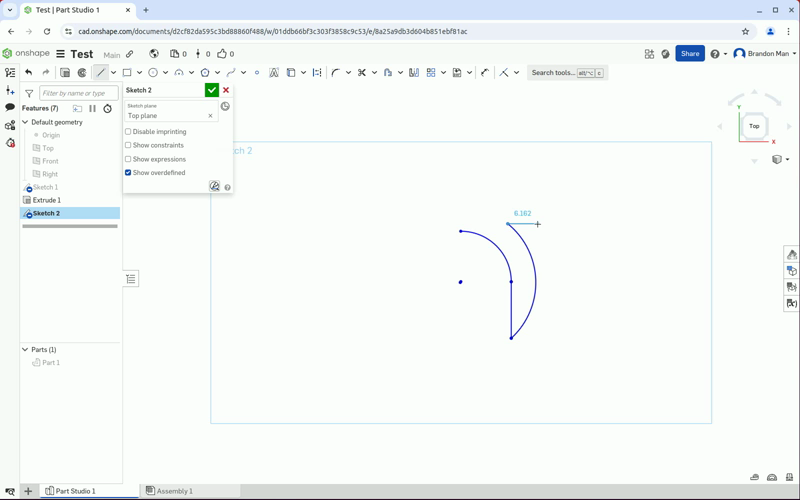
mouse_move(477, 223)
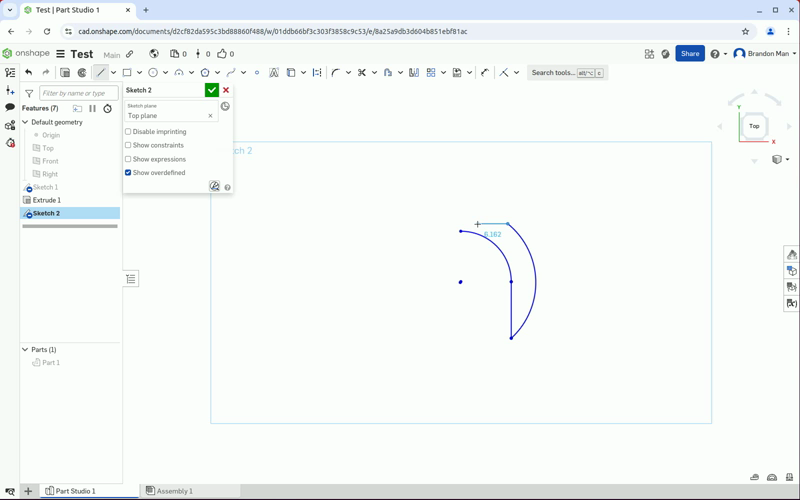
click(477, 223)
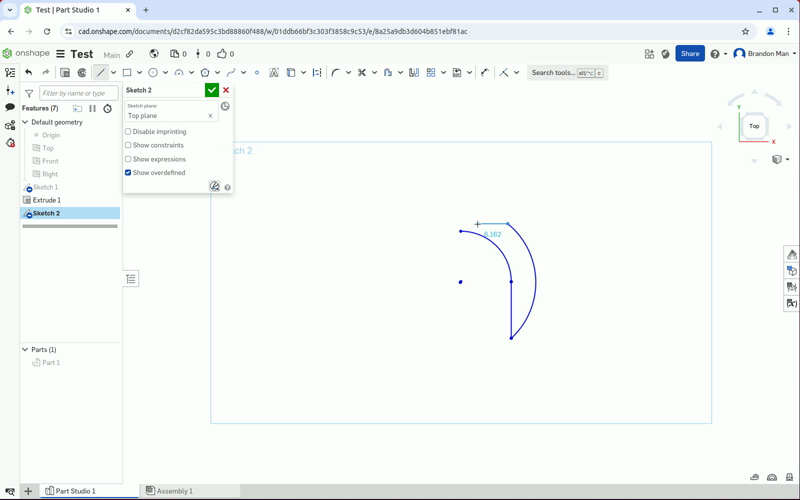
key_up(shift)
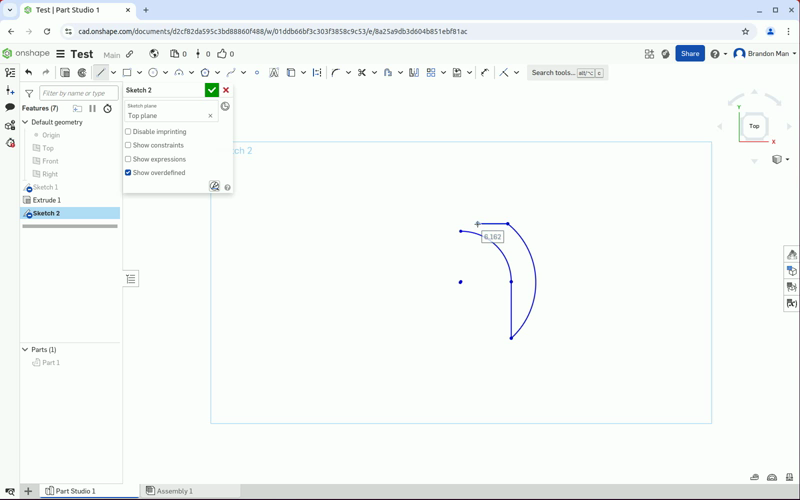
key_down(shift)
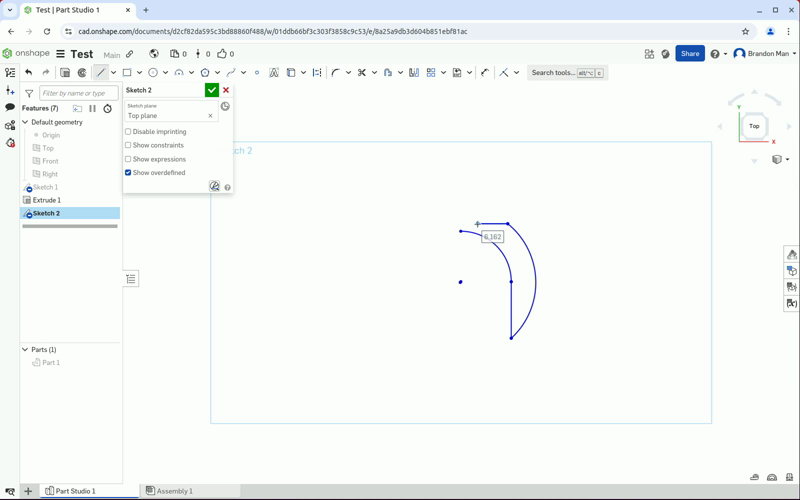
mouse_move(507, 223)
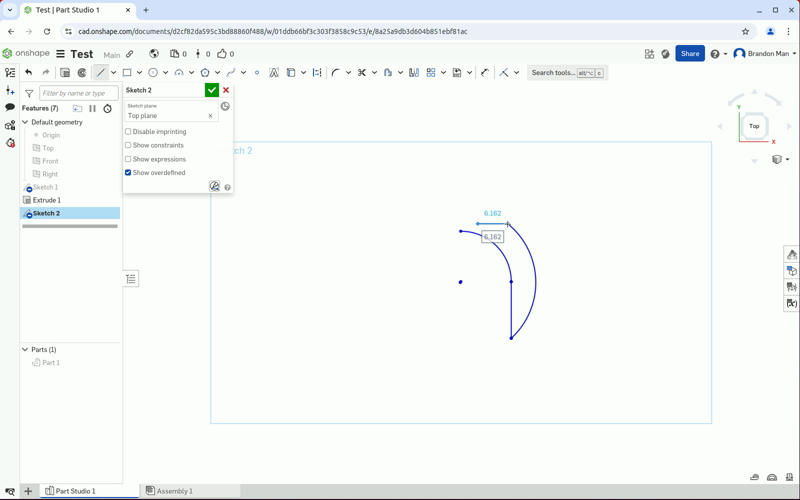
mouse_move(460, 223)
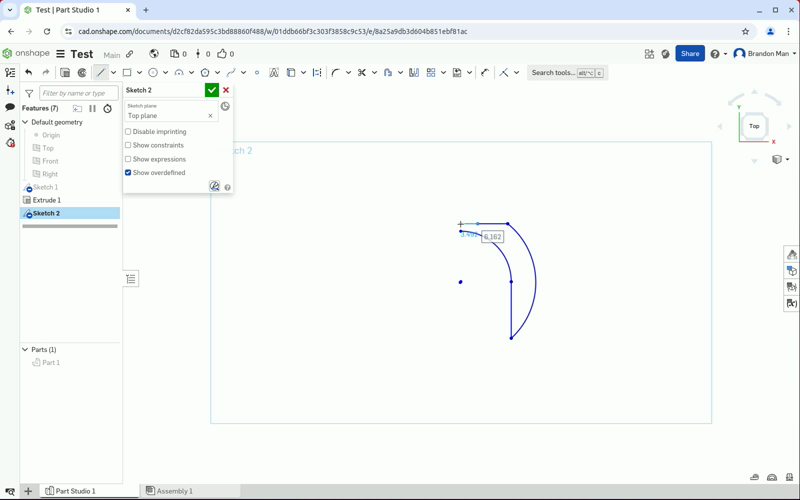
click(460, 223)
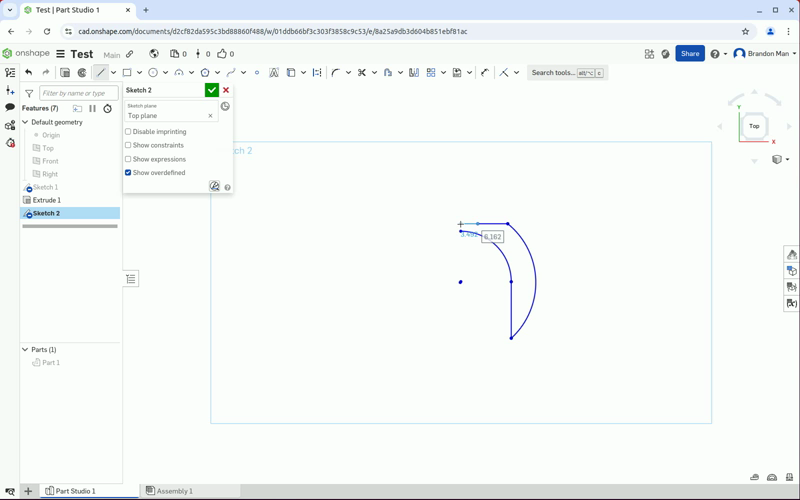
key_up(shift)
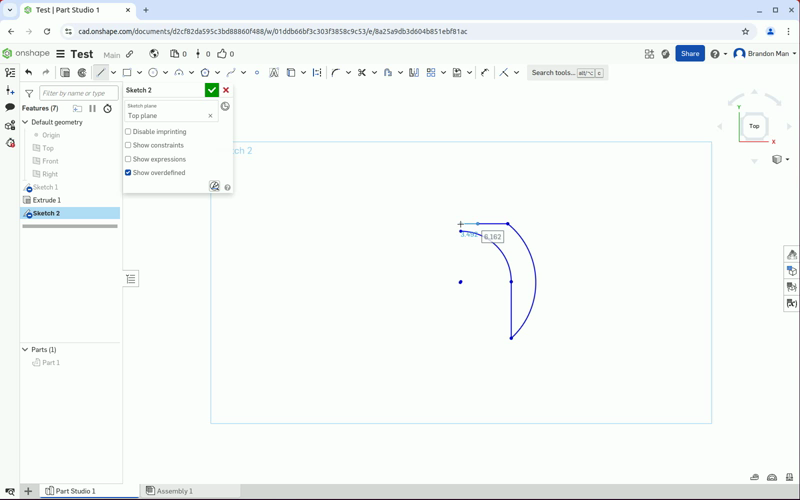
mouse_move(490, 223)
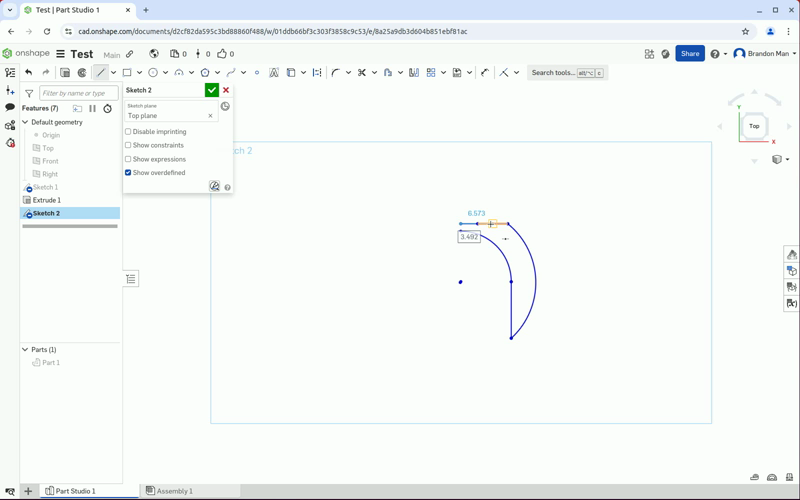
key_down(shift)
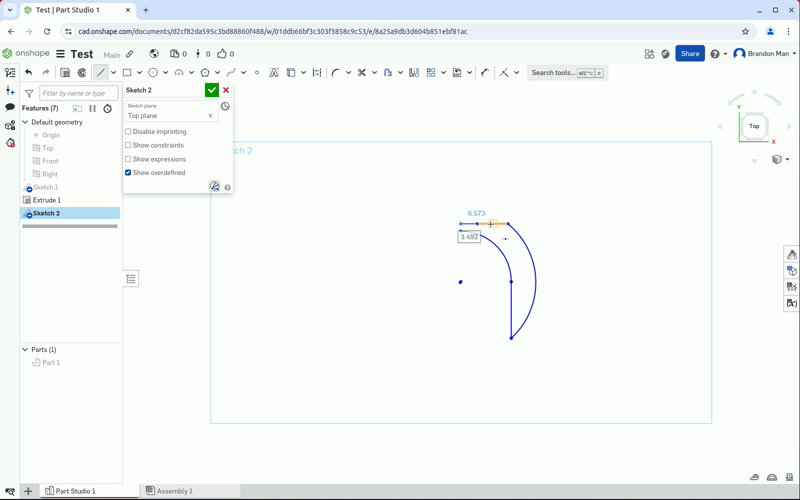
mouse_move(460, 231)
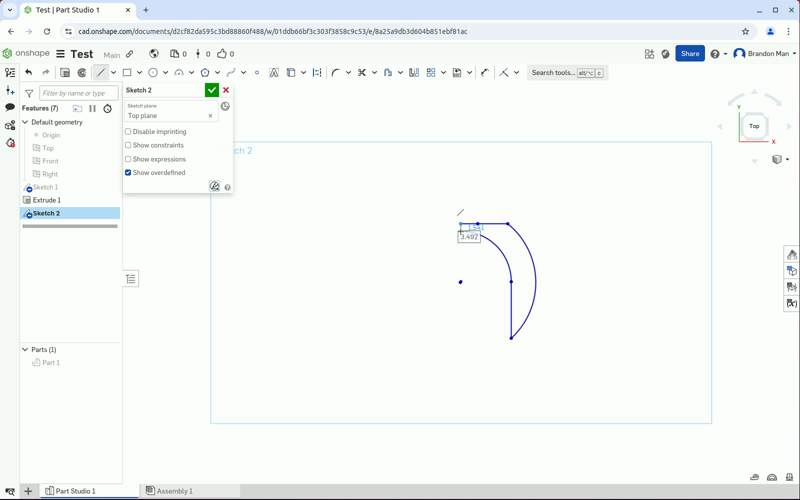
key_up(shift)
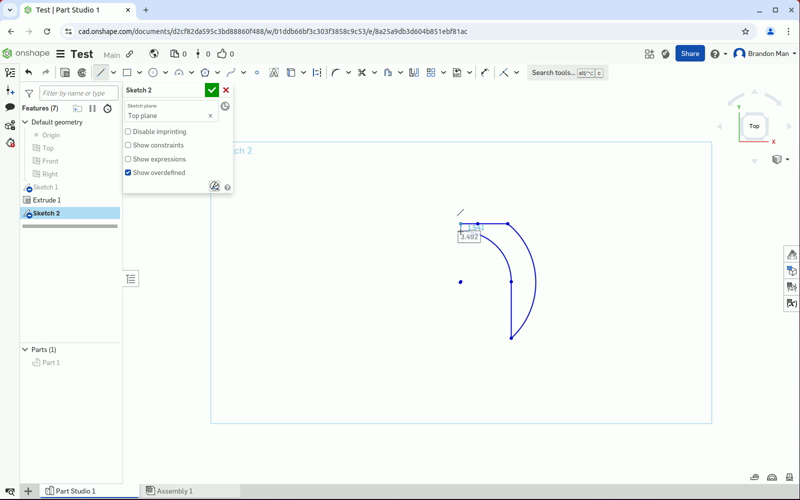
click(460, 231)
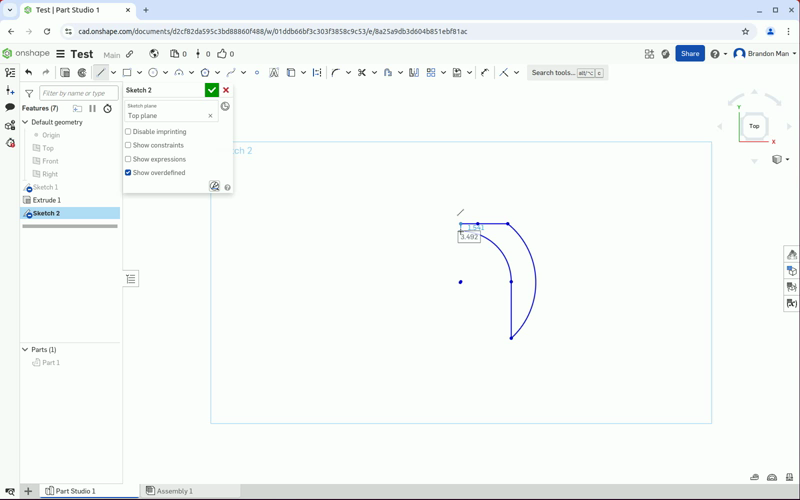
key(esc)
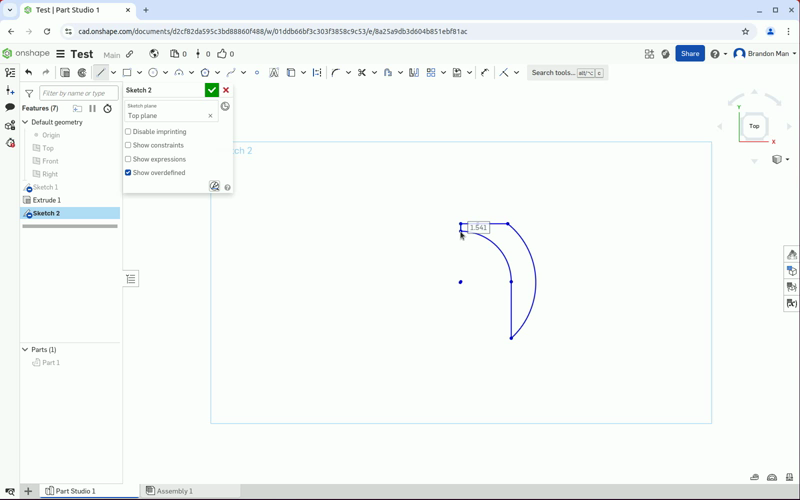
mouse_move(513, 273)
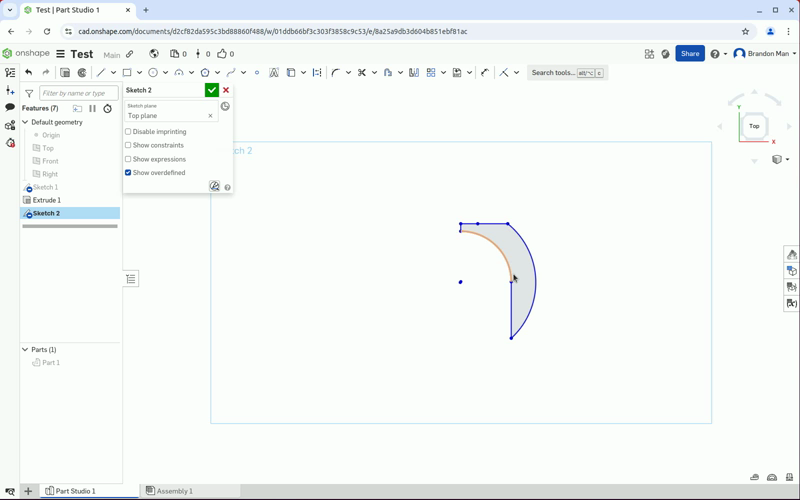
click(513, 273)
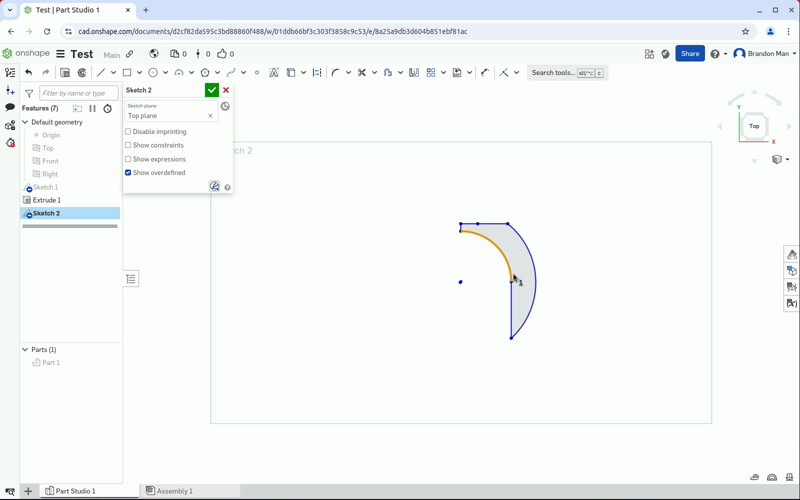
mouse_move(73, 352)
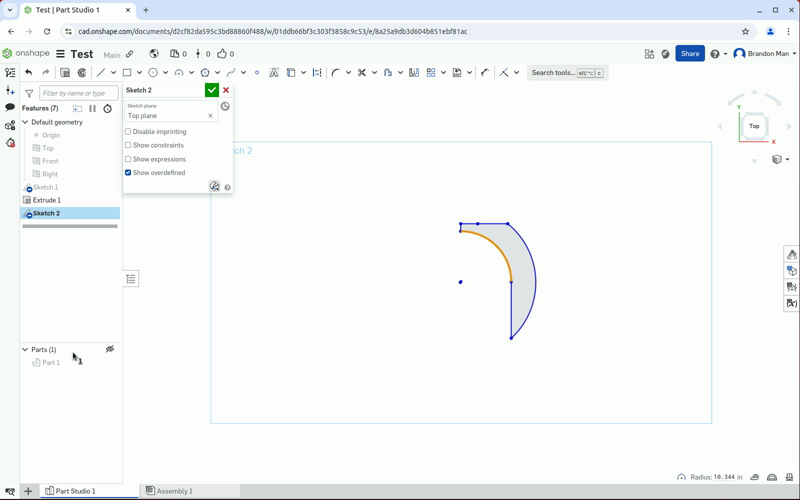
key(shift+y)
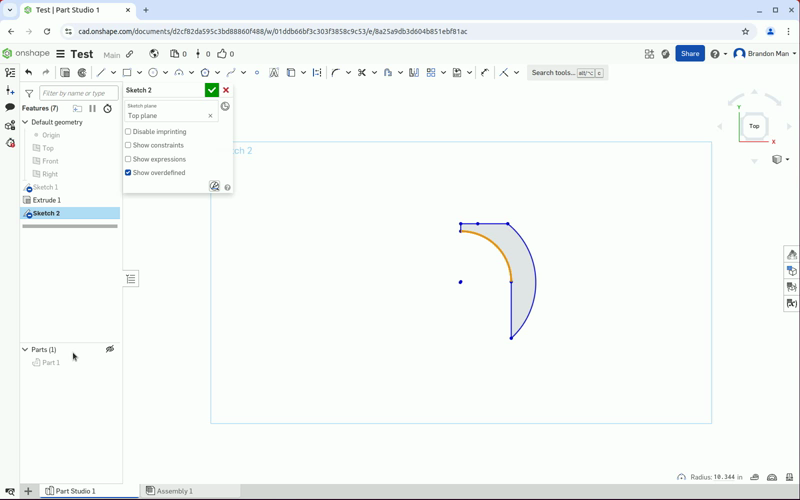
key(shift+e)
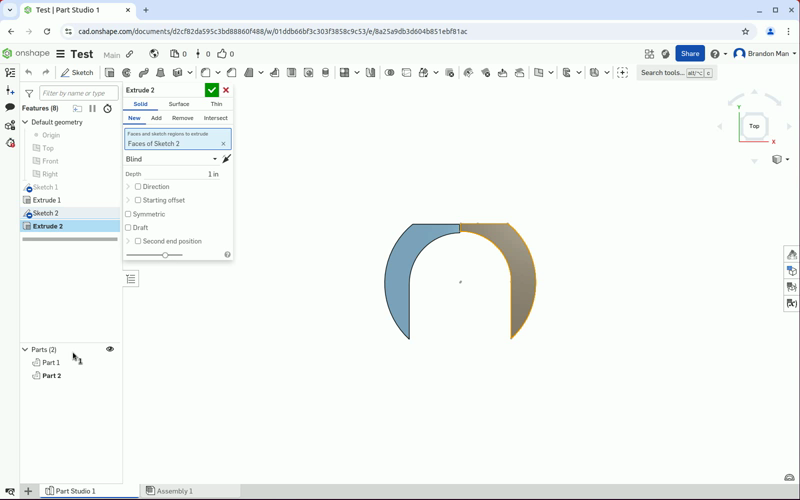
mouse_move(143, 106)
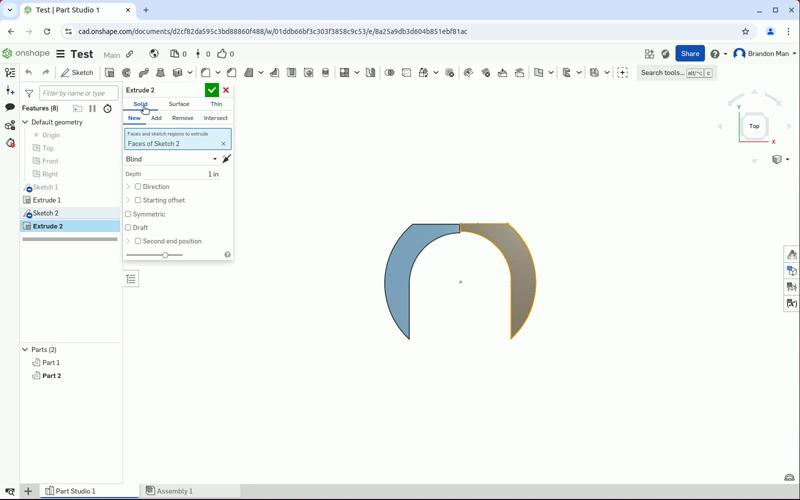
click(143, 106)
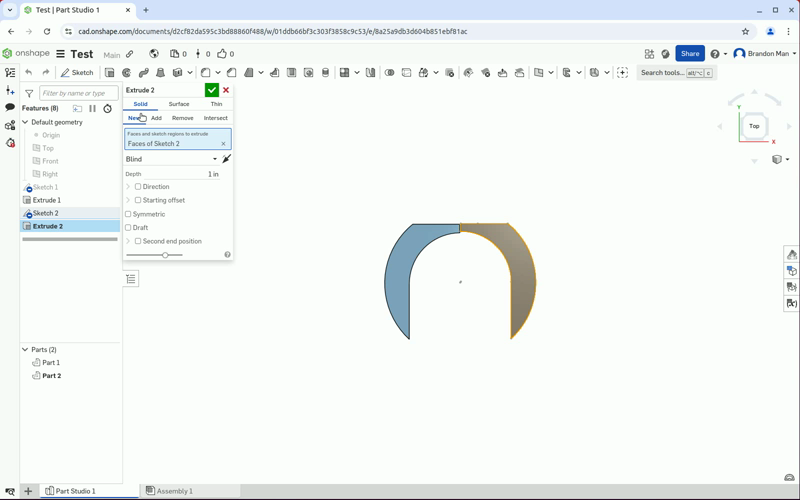
mouse_move(137, 120)
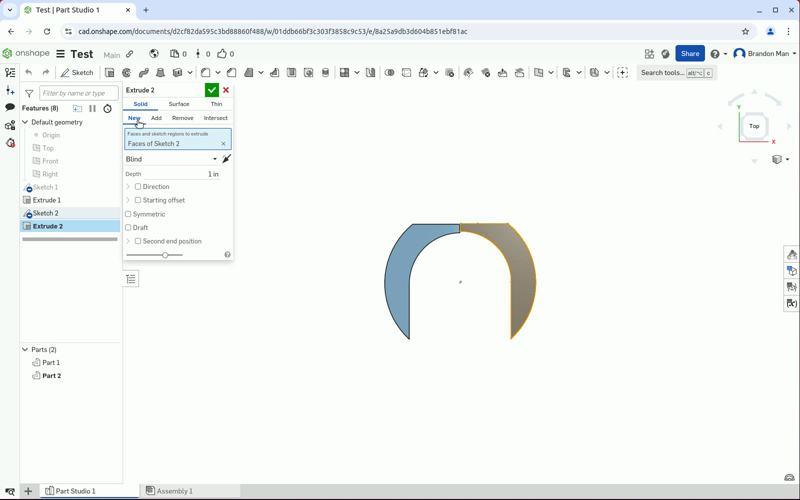
click(137, 120)
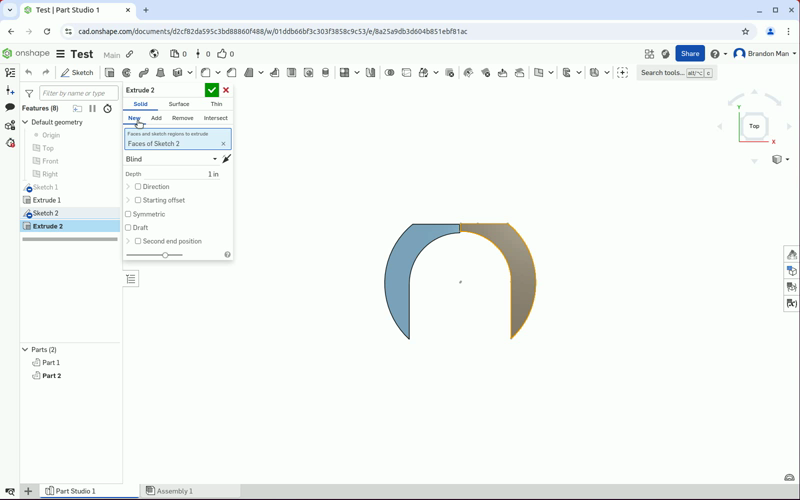
key(tab, 4)
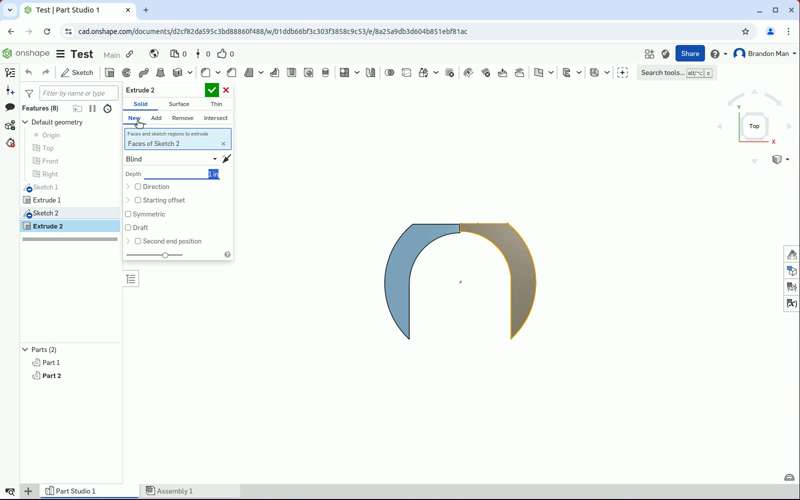
text(23.108)
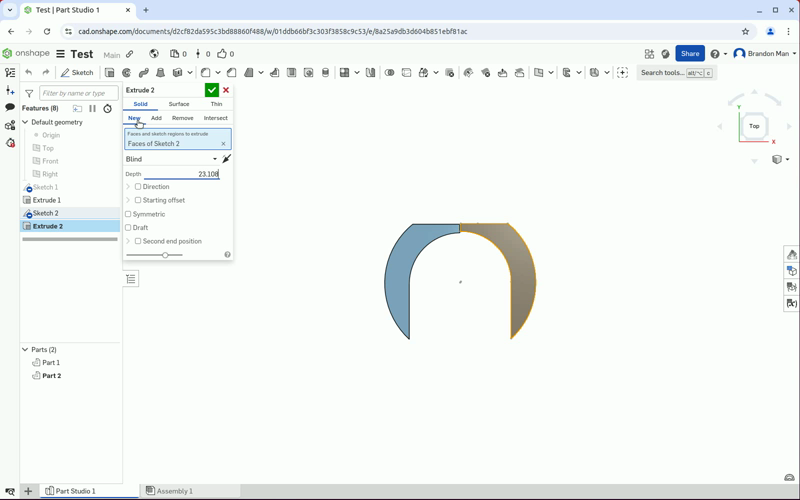
key(enter)
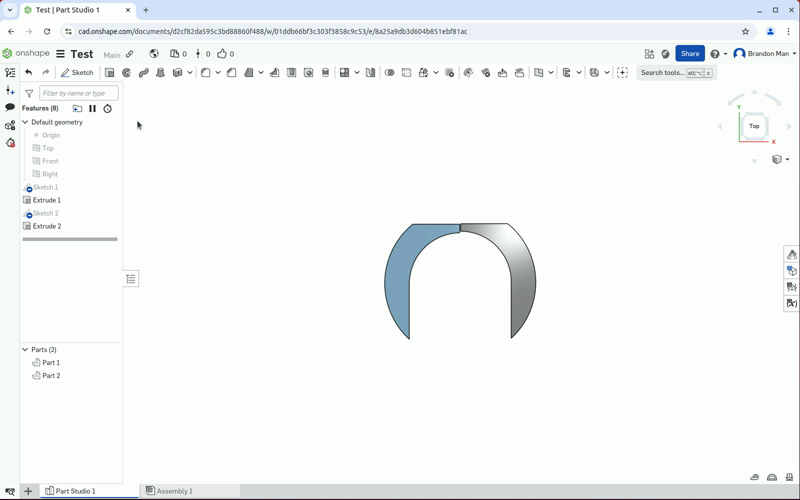
key(shift+h)
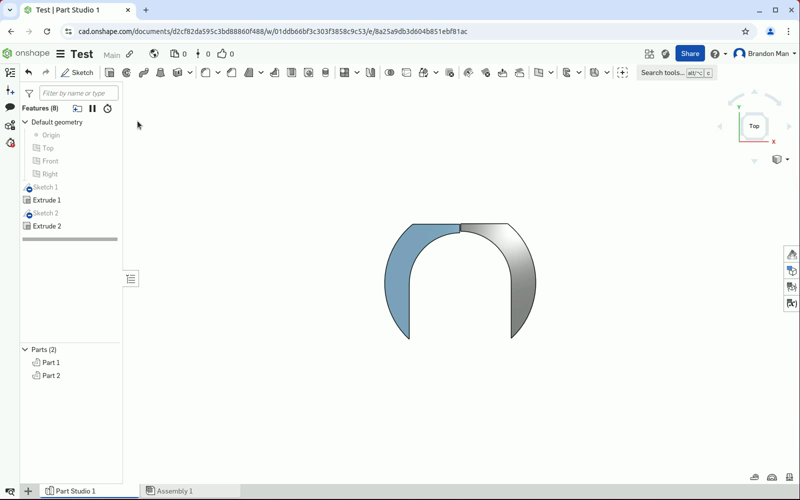
key(shift+h)
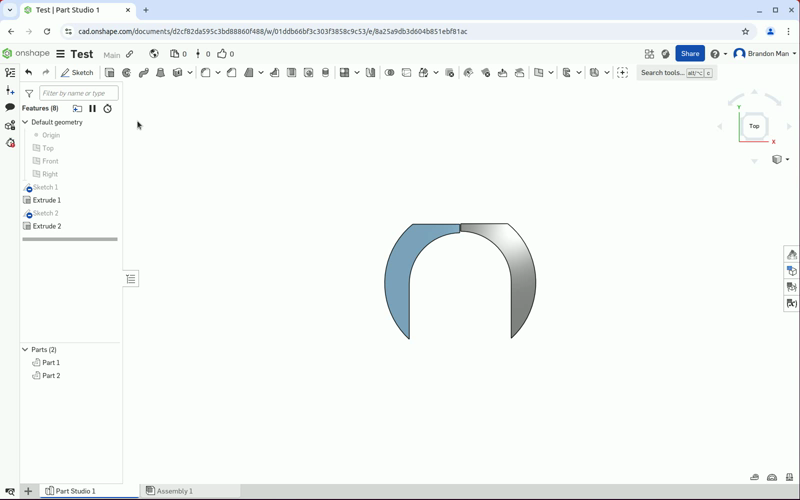
mouse_move(73, 189)
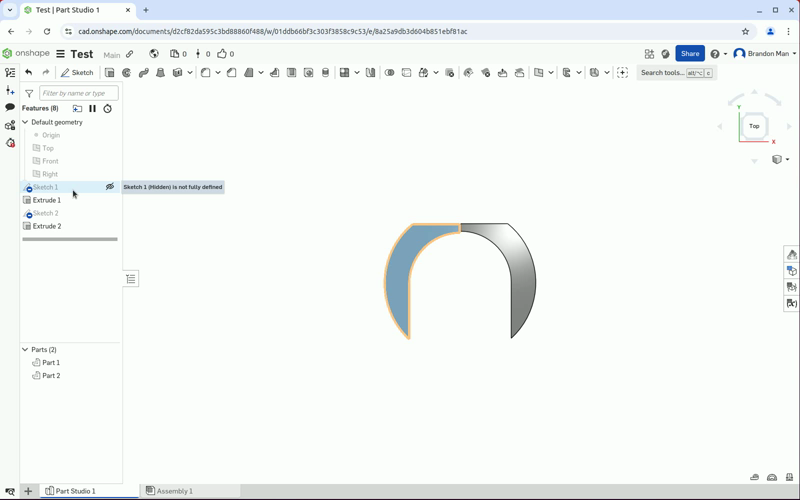
click(73, 189)
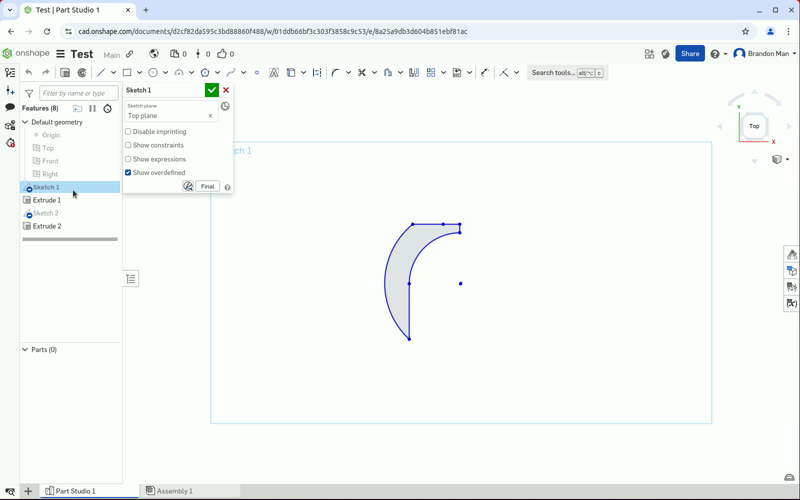
mouse_move(229, 92)
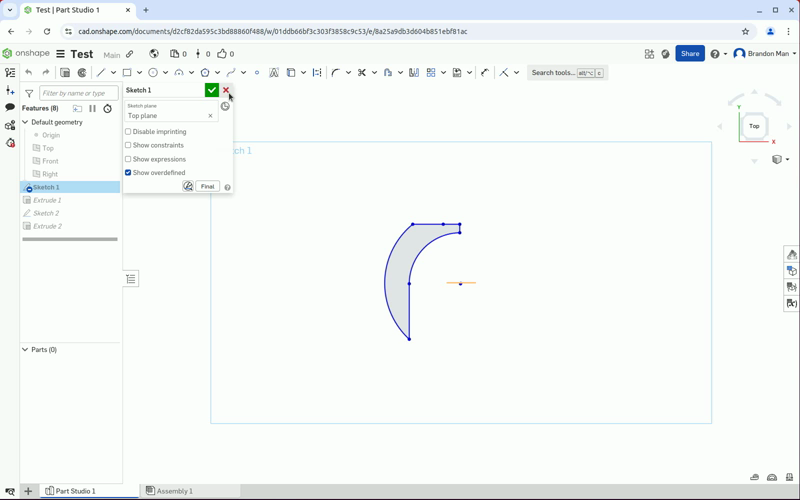
click(229, 92)
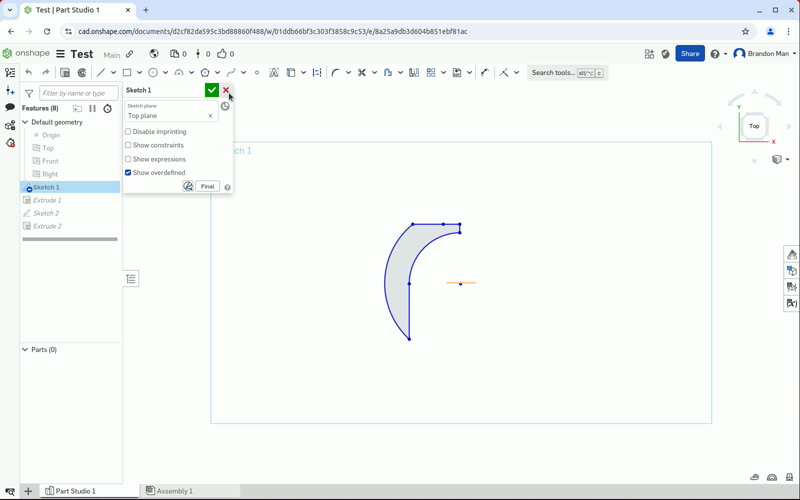
key(shift+s)
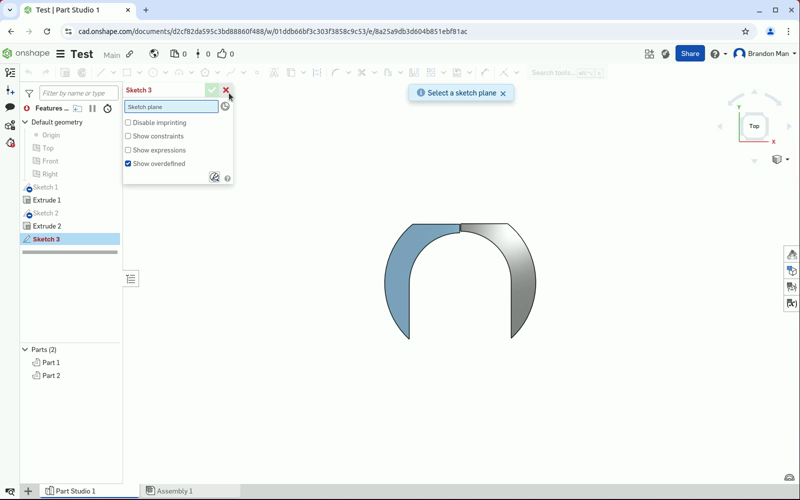
mouse_move(73, 150)
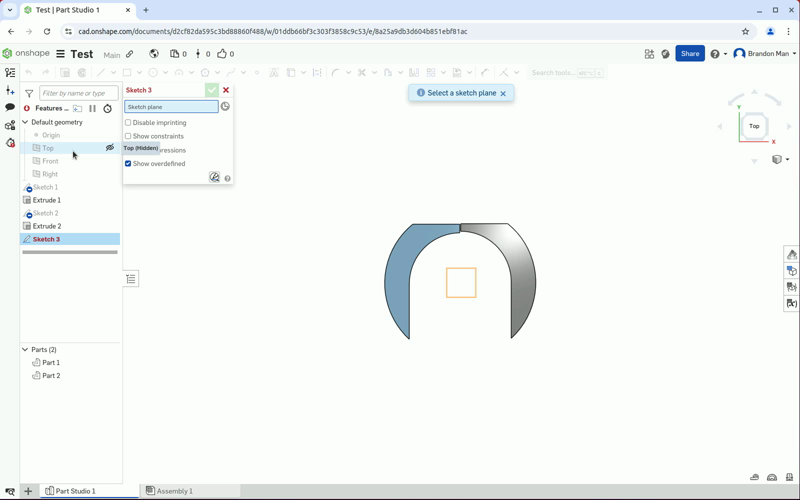
click(73, 150)
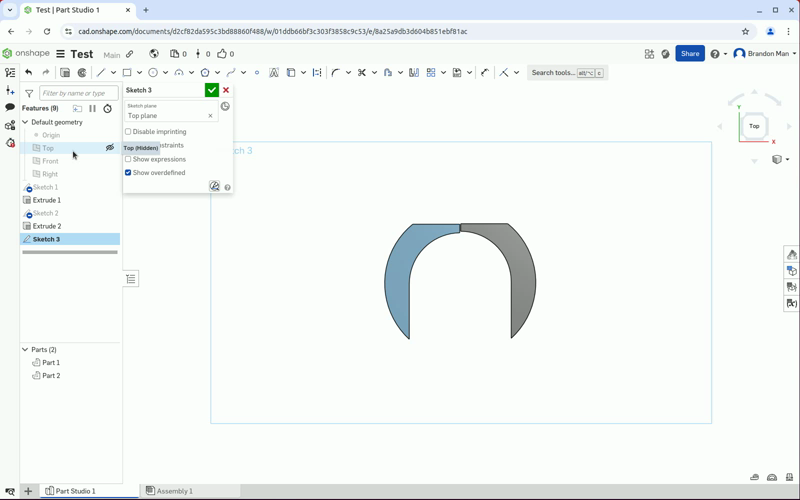
mouse_move(73, 352)
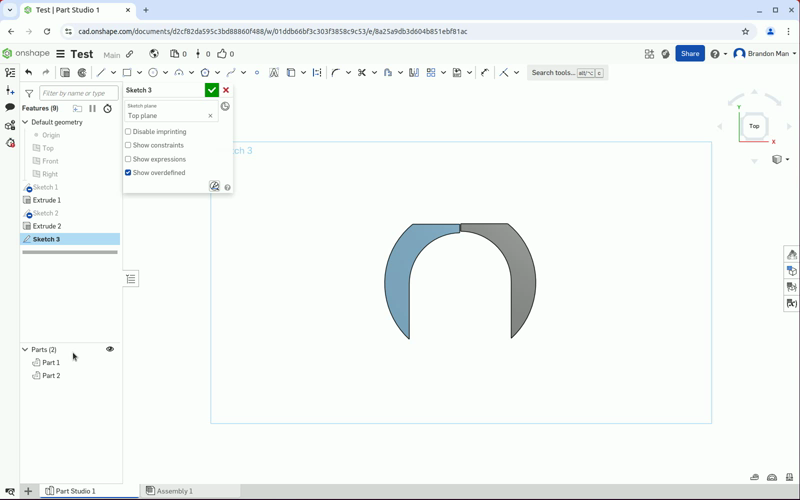
key(y)
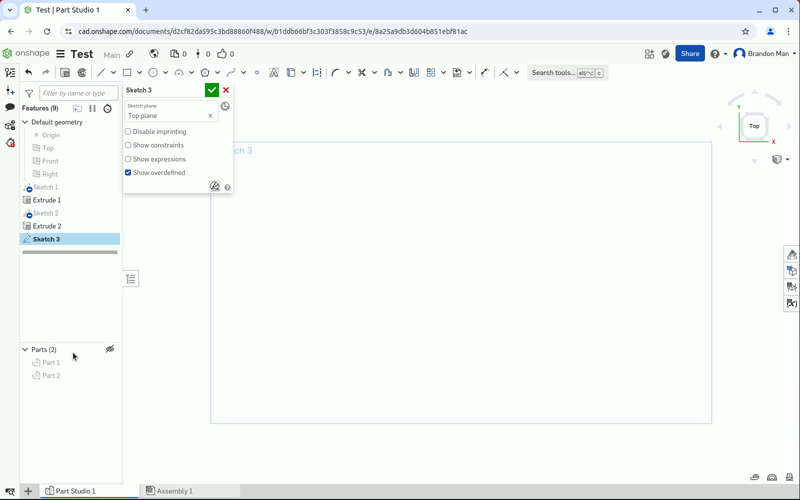
key(l)
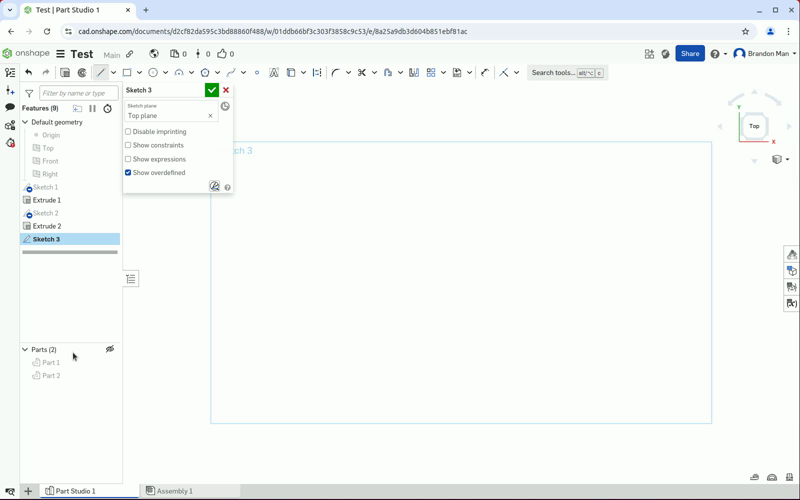
key_down(shift)
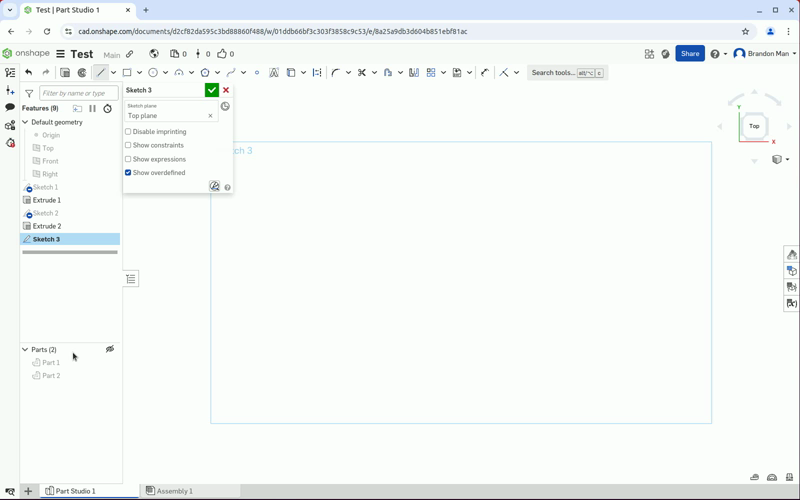
mouse_move(443, 224)
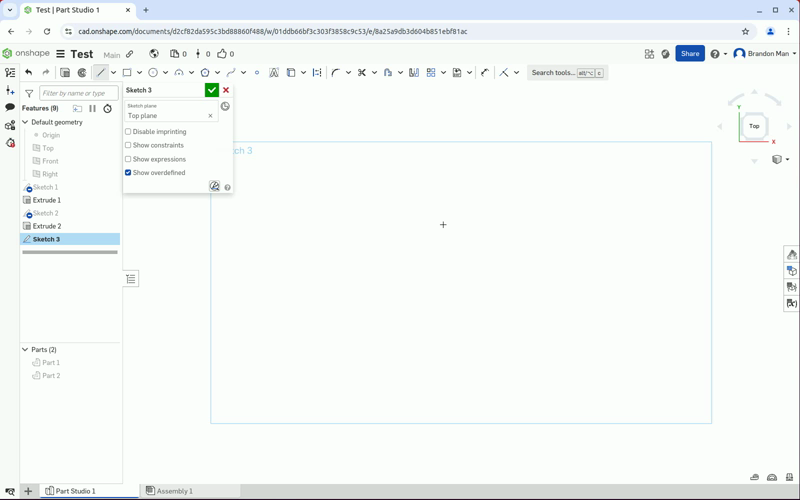
click(443, 224)
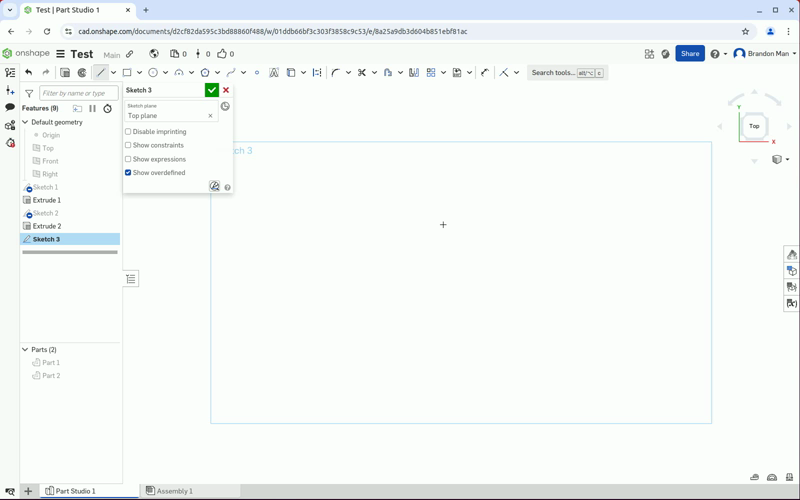
key_up(shift)
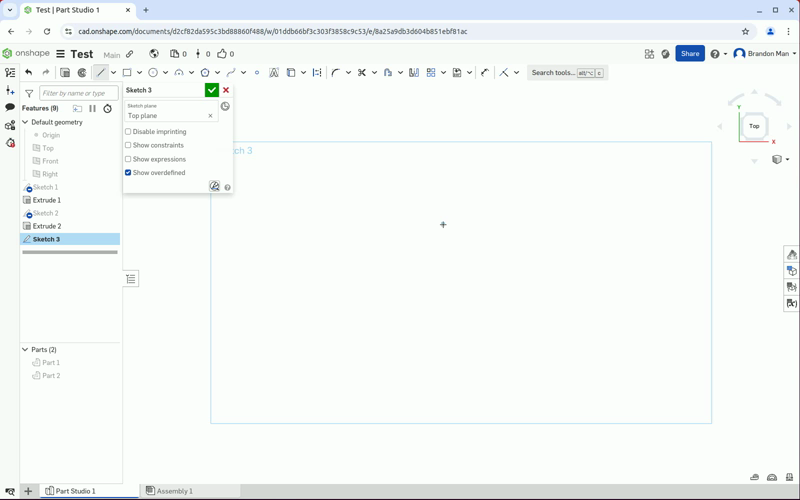
key_down(shift)
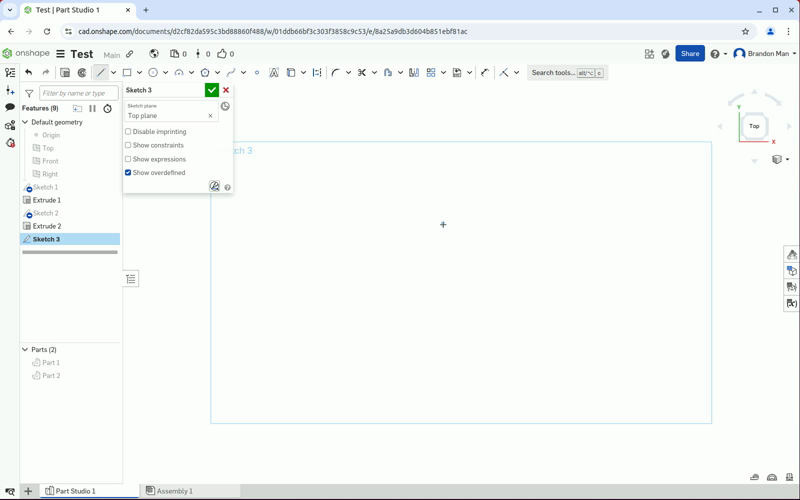
mouse_move(473, 224)
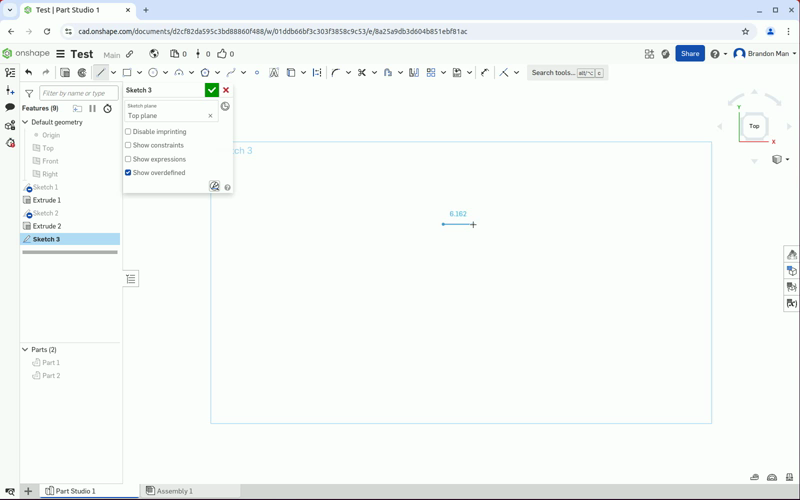
mouse_move(461, 224)
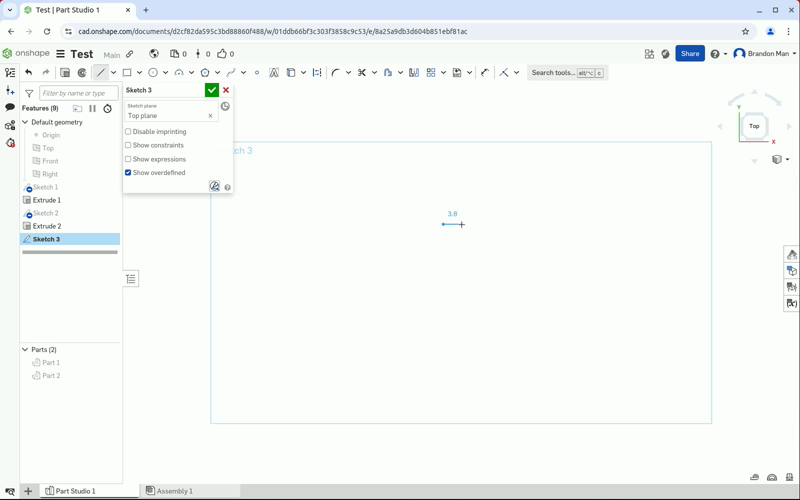
click(461, 224)
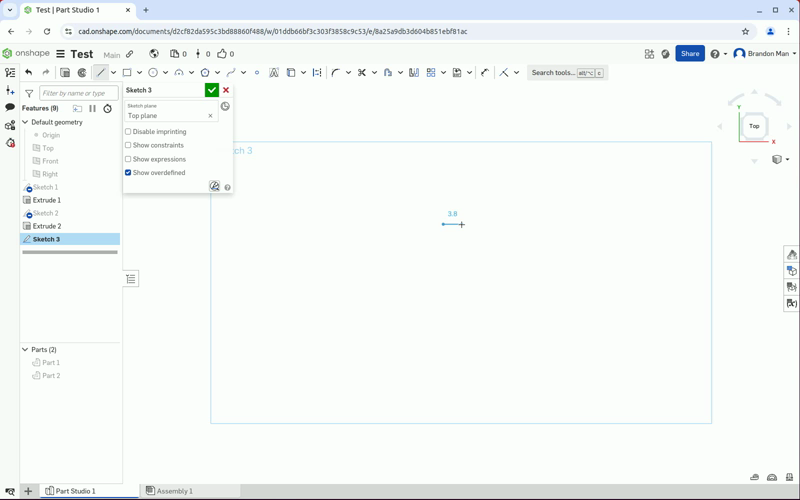
key_up(shift)
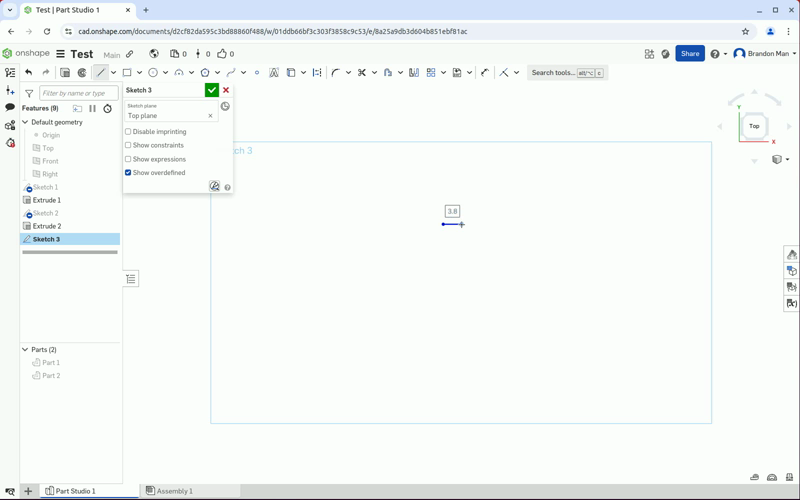
key_down(shift)
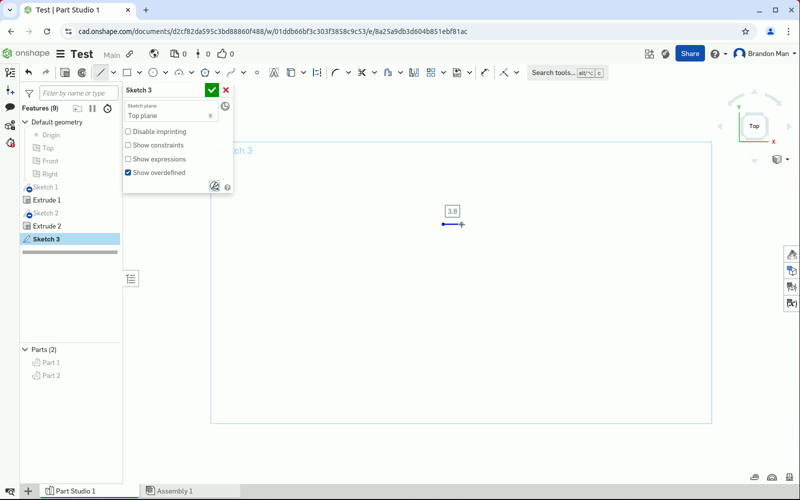
mouse_move(491, 224)
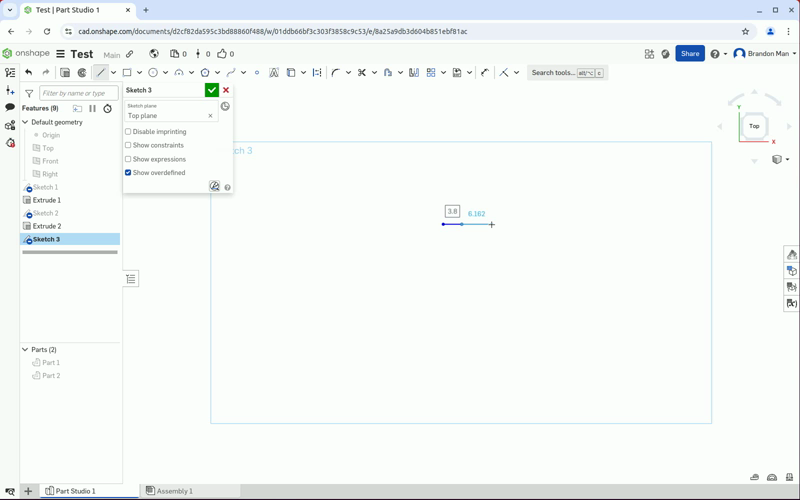
mouse_move(461, 208)
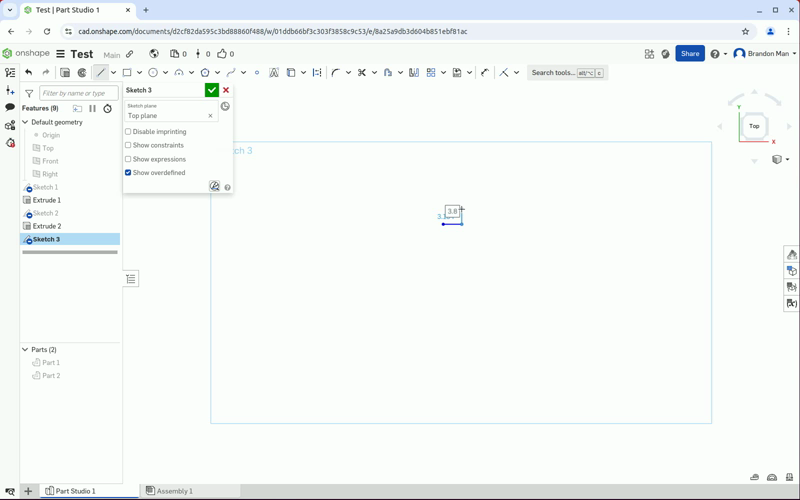
click(461, 208)
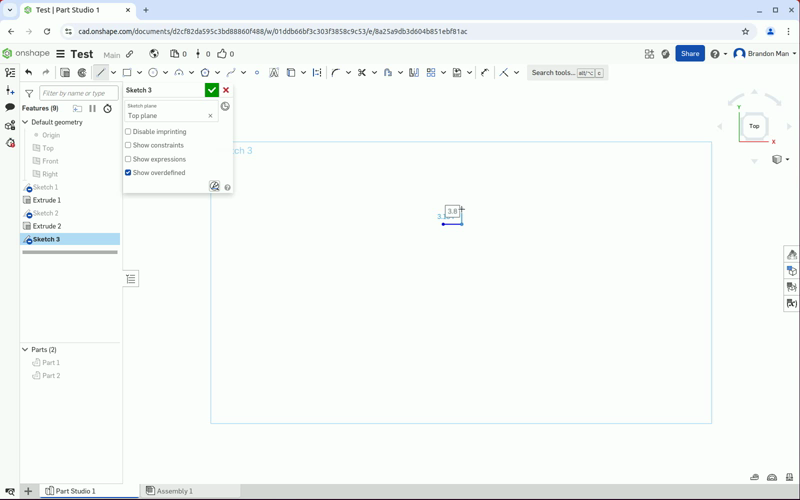
key_up(shift)
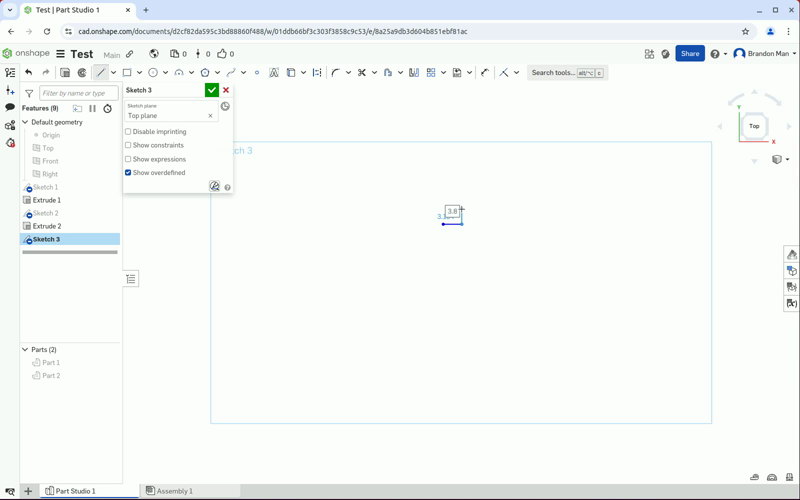
key_down(shift)
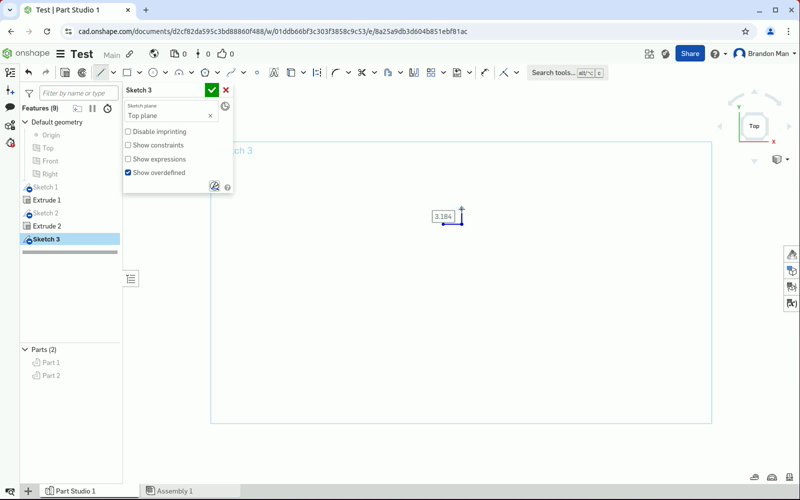
mouse_move(491, 208)
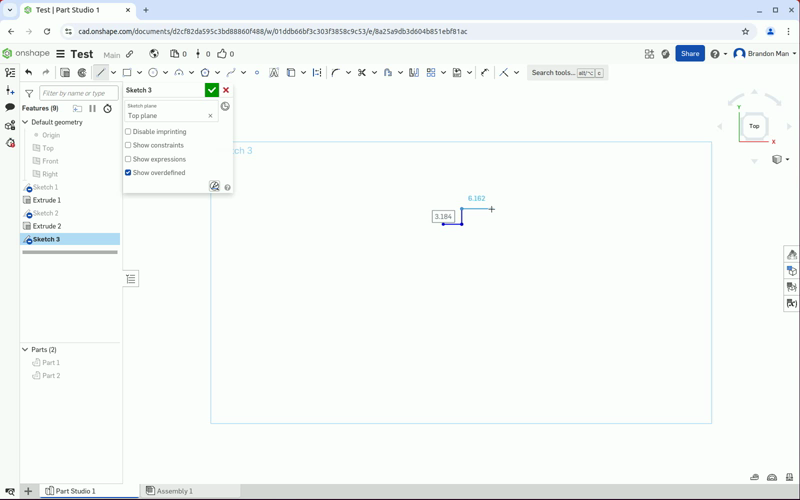
mouse_move(443, 208)
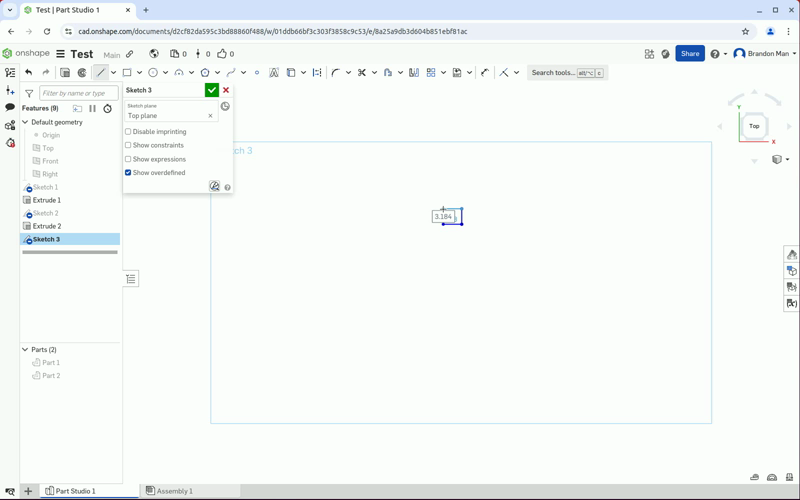
click(443, 208)
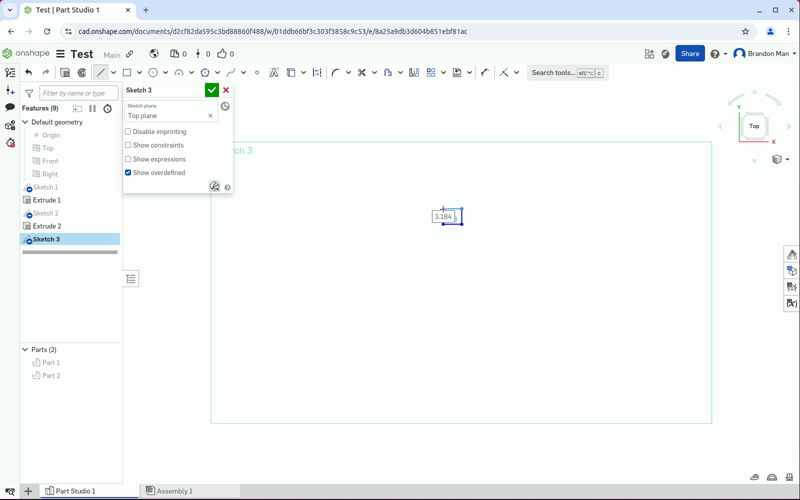
key_up(shift)
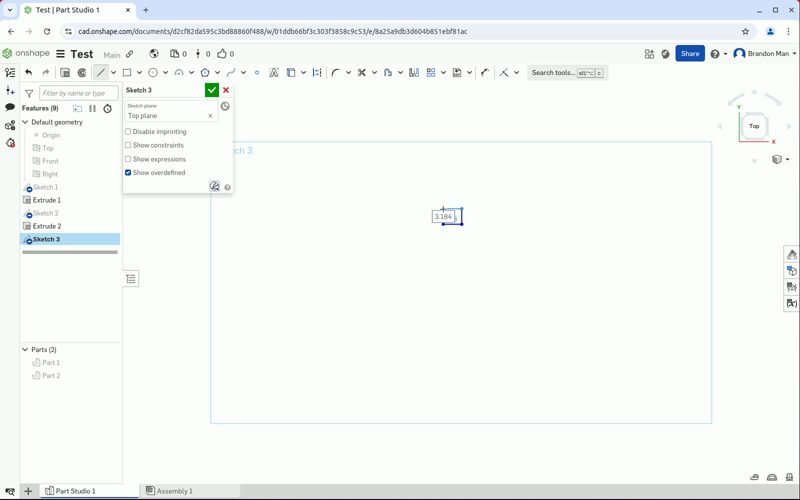
mouse_move(473, 208)
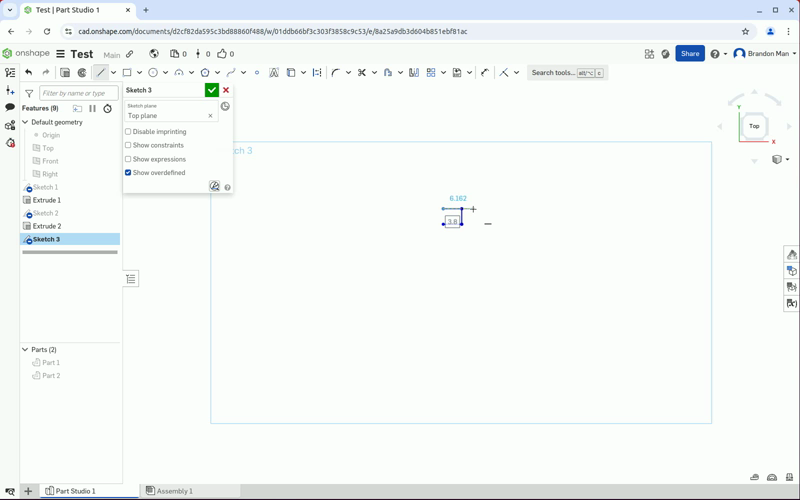
key_down(shift)
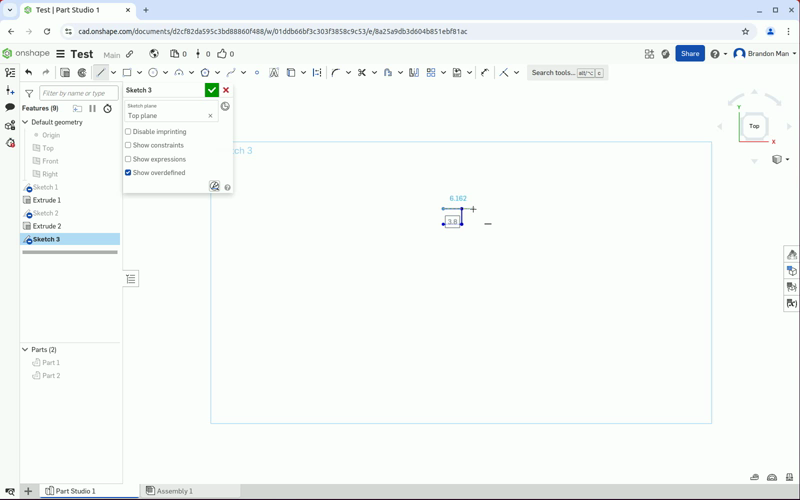
mouse_move(443, 224)
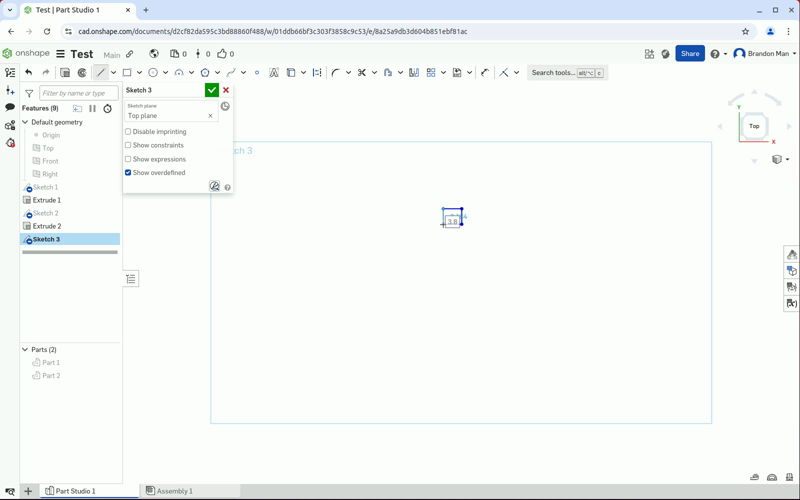
key_up(shift)
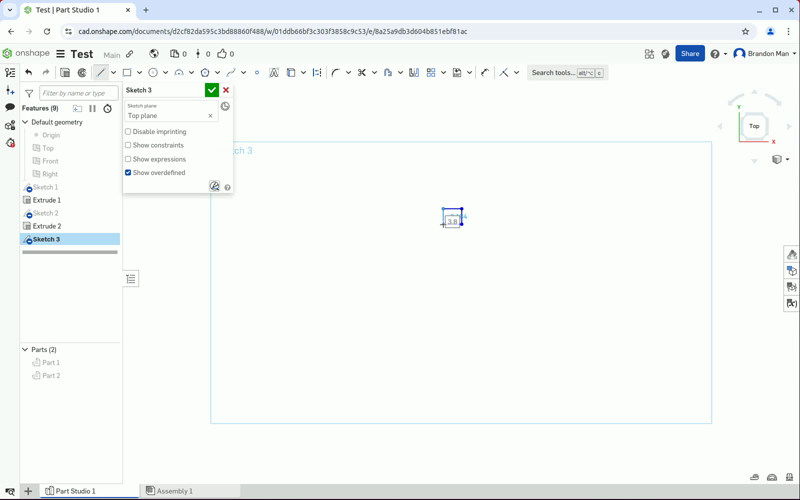
click(443, 224)
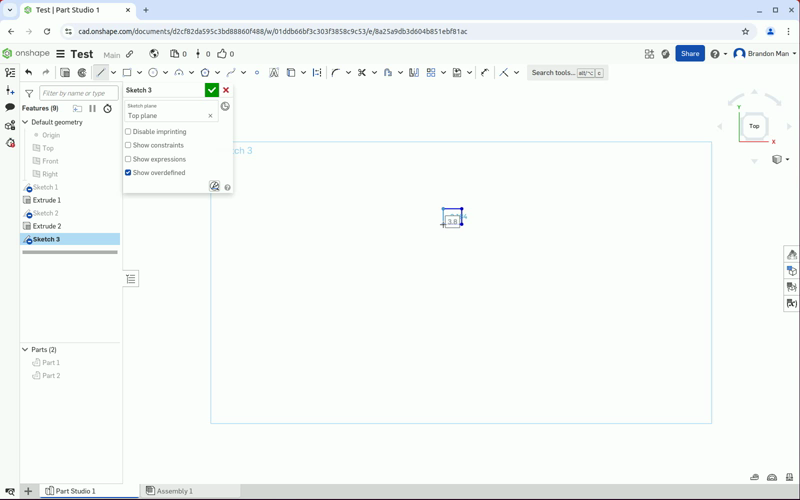
key(esc)
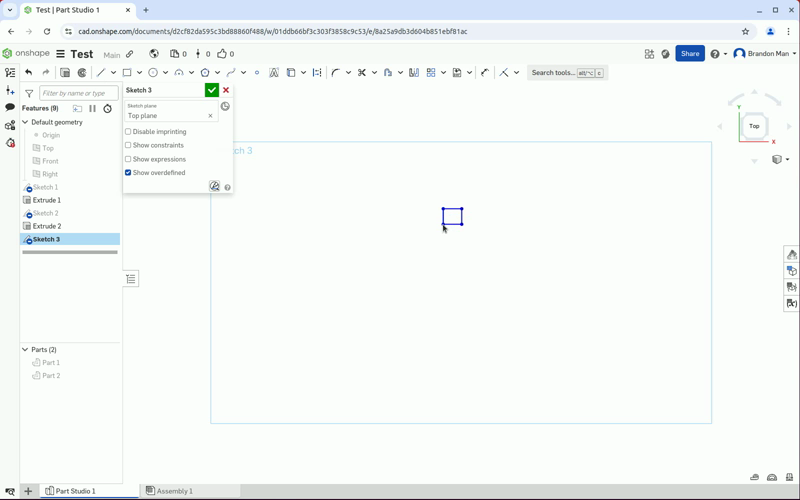
mouse_move(444, 212)
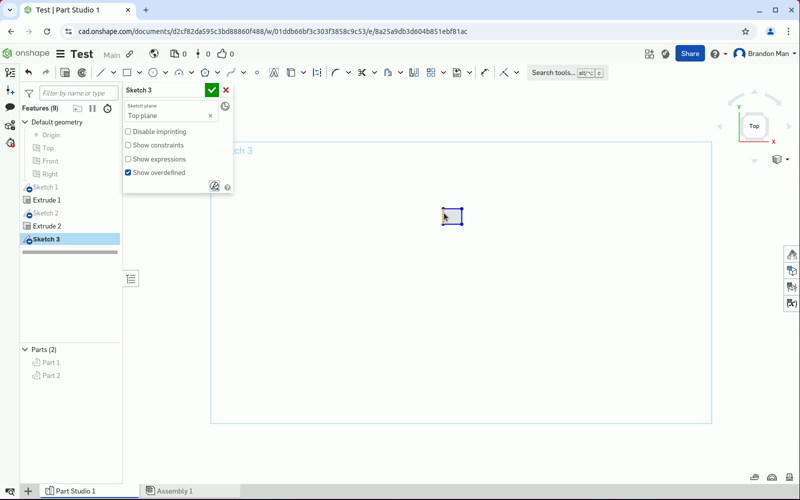
scroll(6)
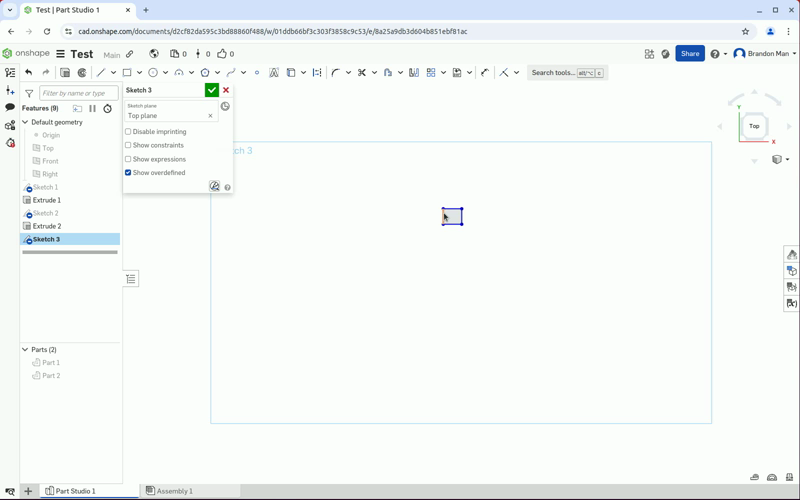
scroll(6)
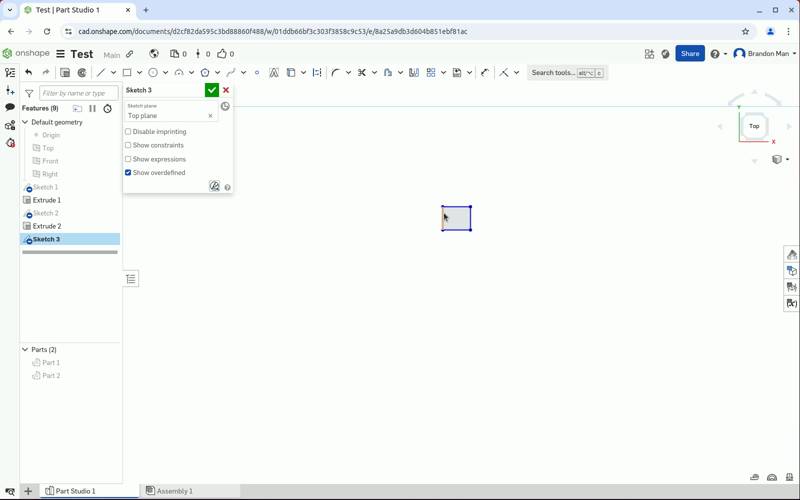
scroll(6)
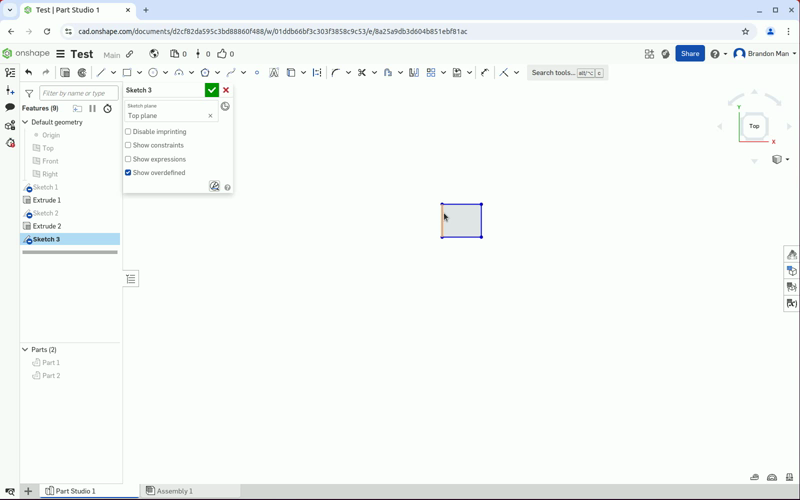
scroll(6)
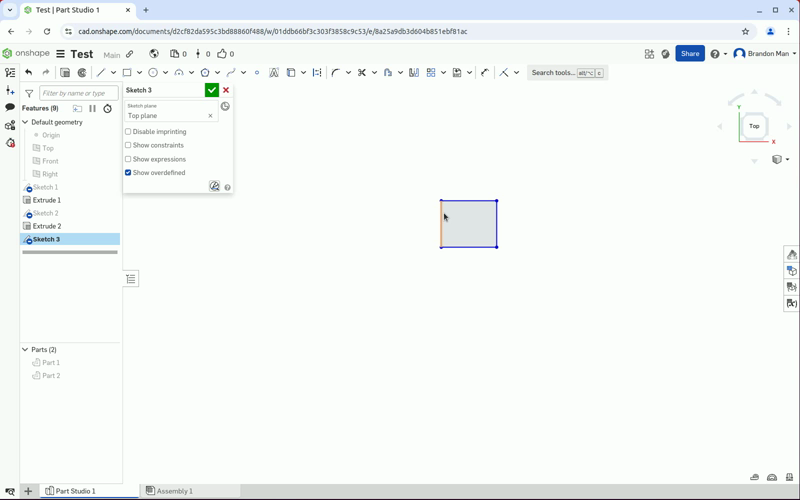
scroll(6)
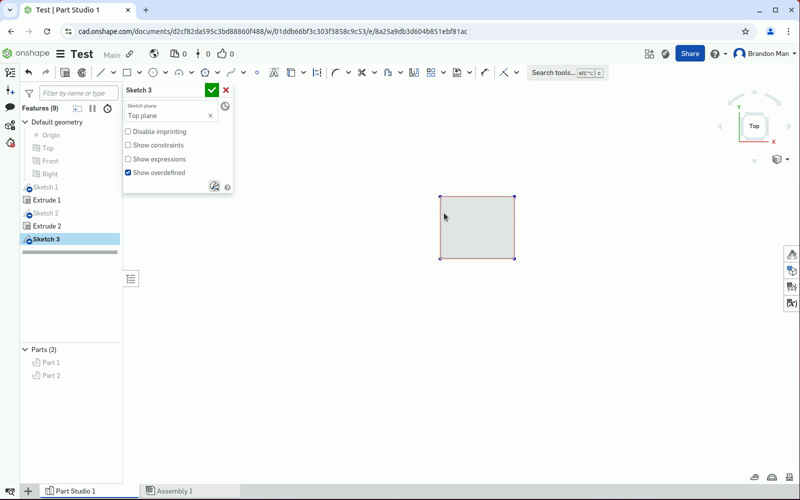
scroll(6)
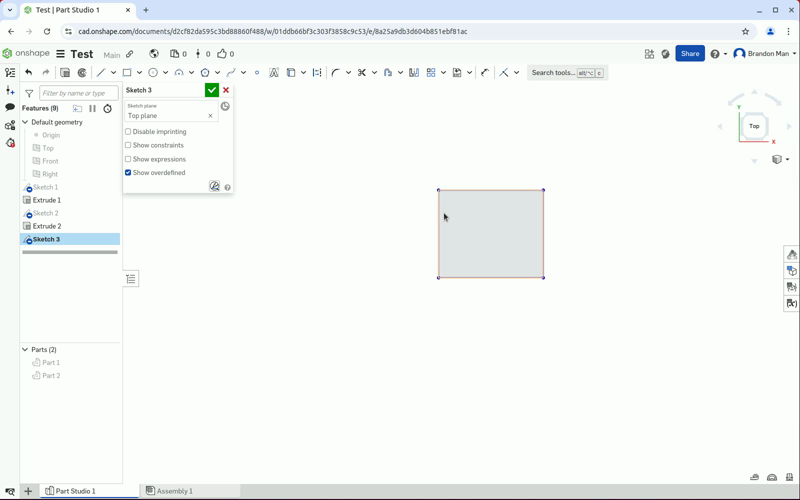
scroll(6)
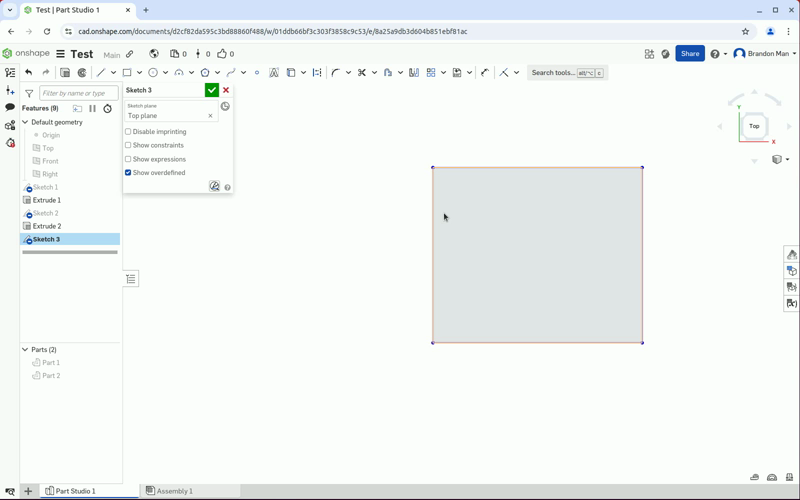
click(444, 212)
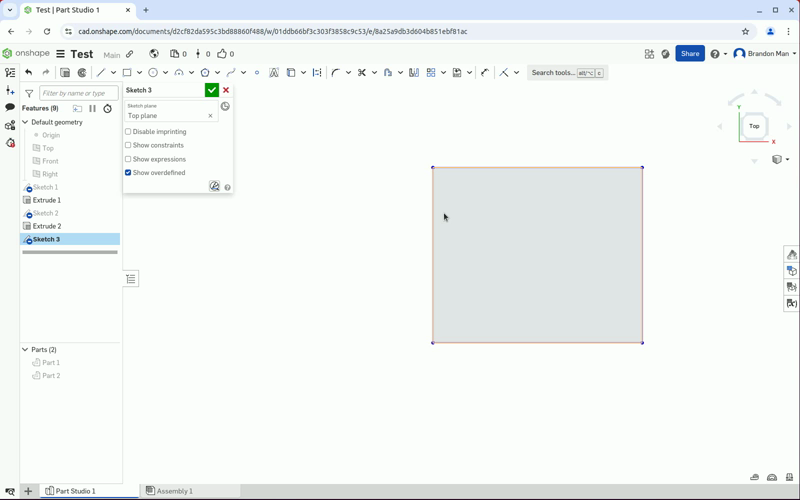
scroll(-6)
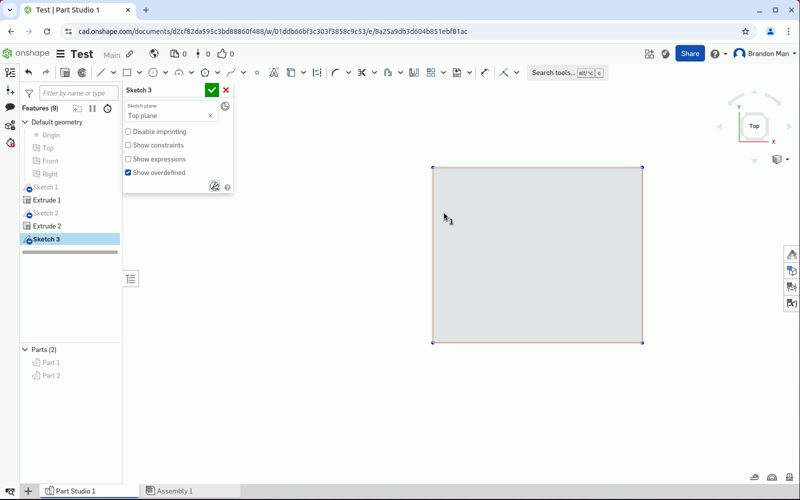
scroll(-6)
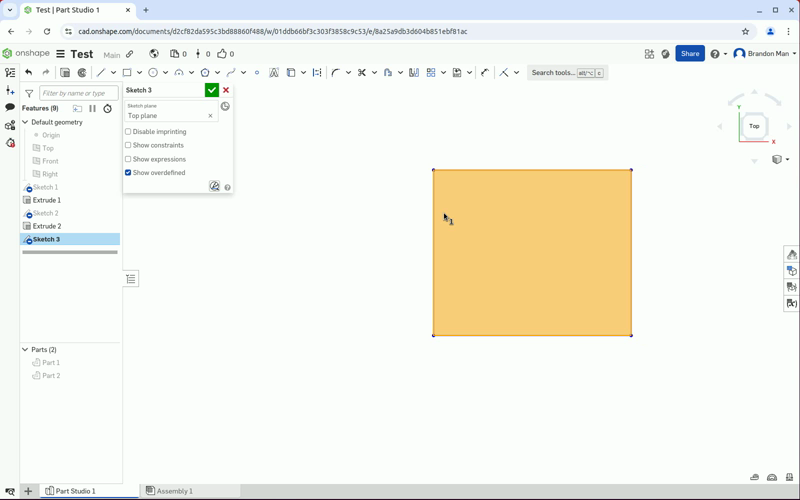
scroll(-6)
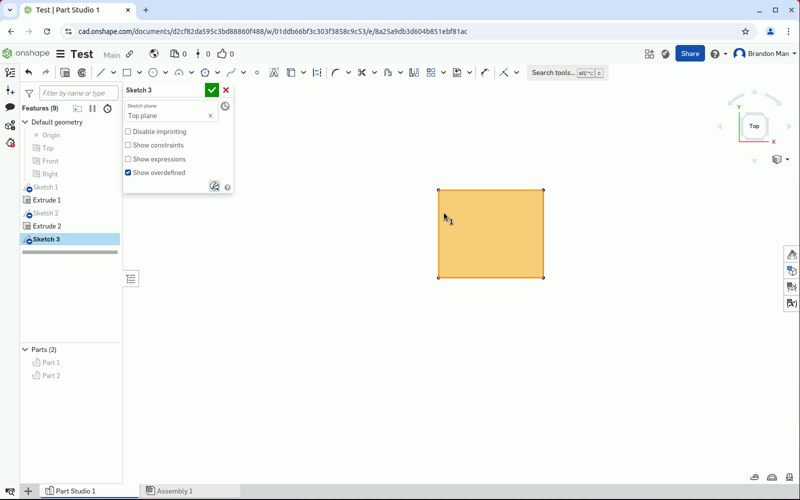
scroll(-6)
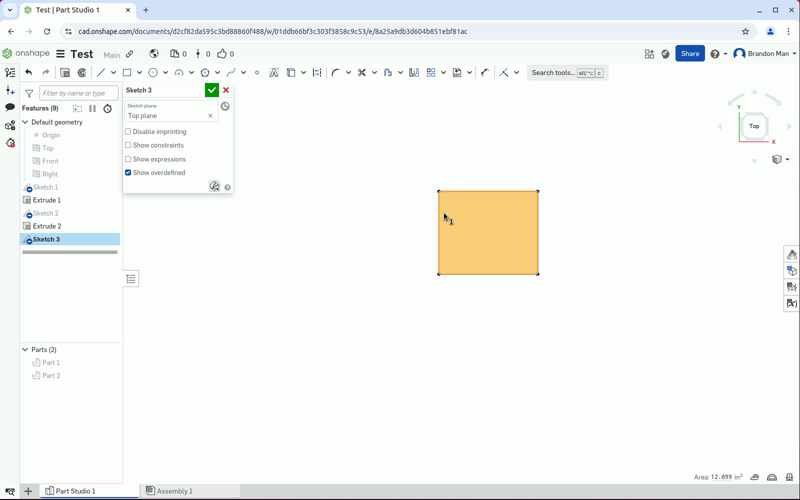
scroll(-6)
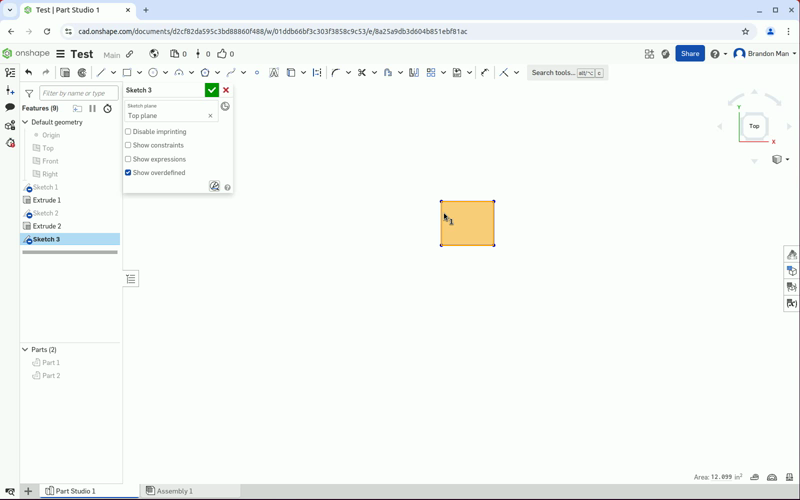
scroll(-6)
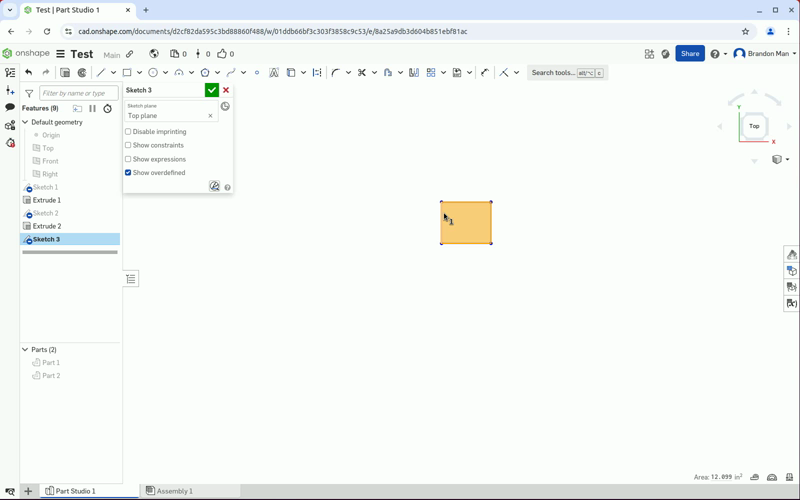
scroll(-6)
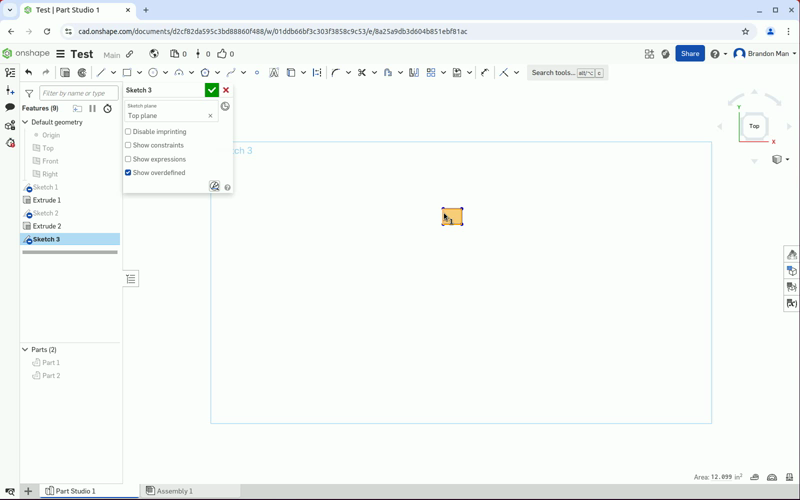
mouse_move(73, 352)
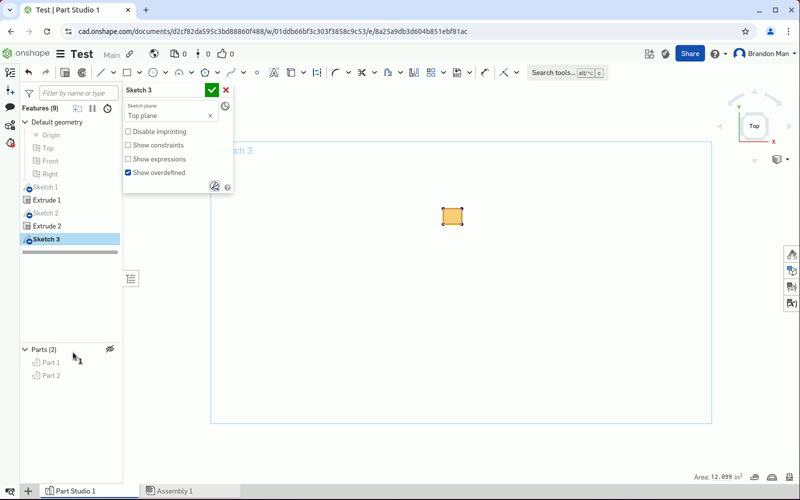
key(shift+y)
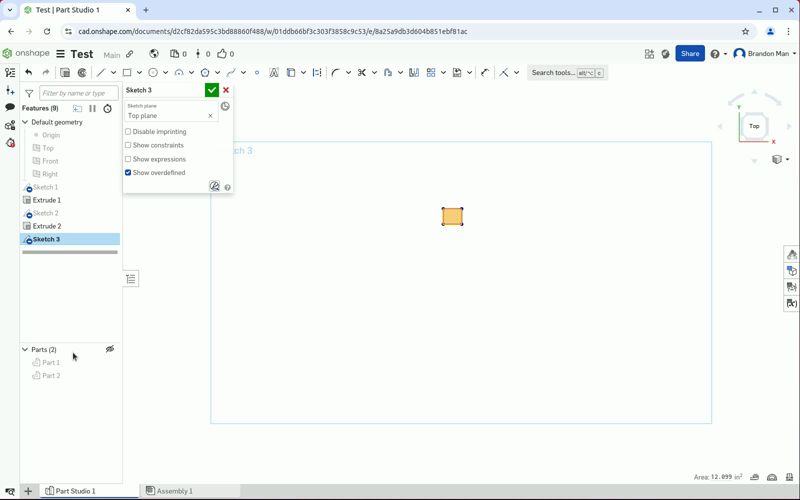
key(shift+e)
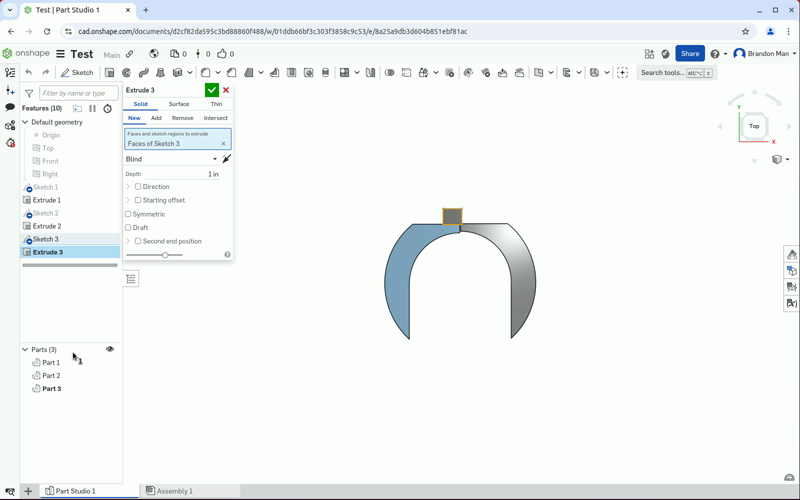
mouse_move(143, 106)
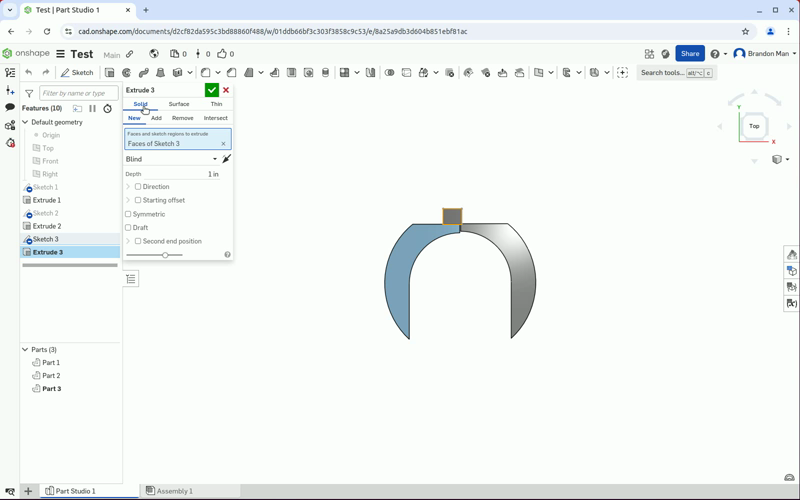
click(143, 106)
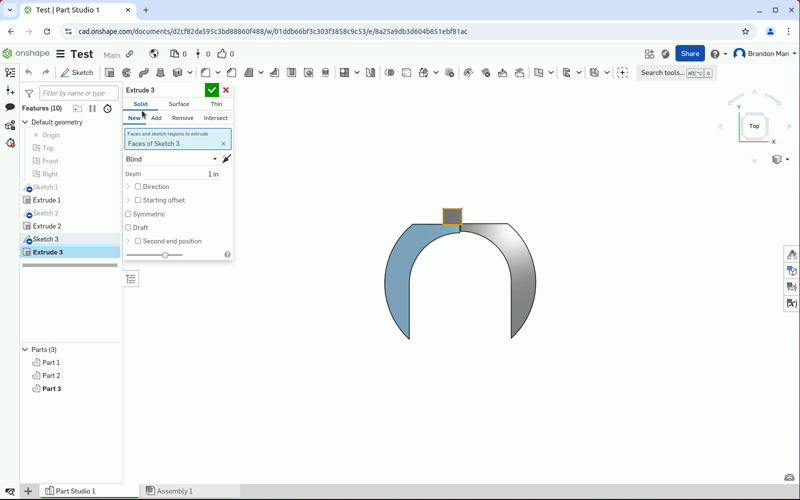
mouse_move(137, 120)
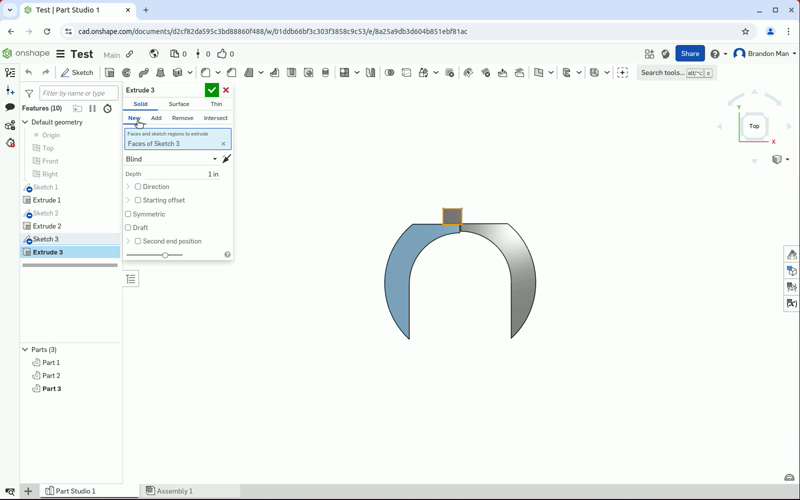
click(137, 120)
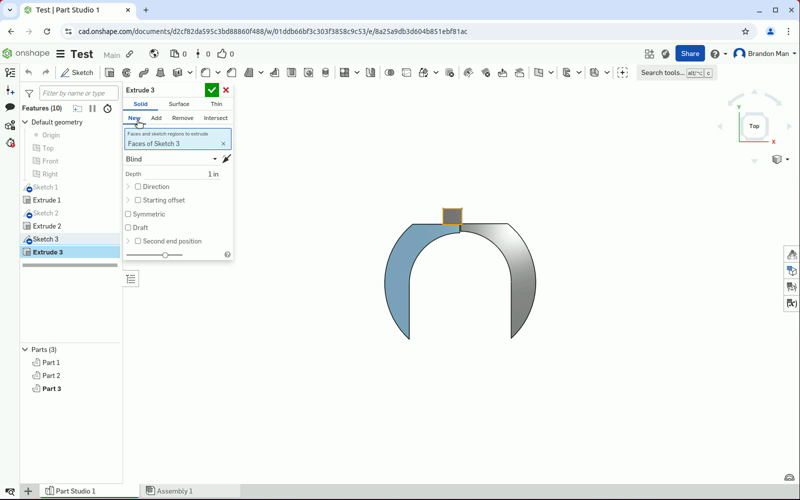
key(tab, 4)
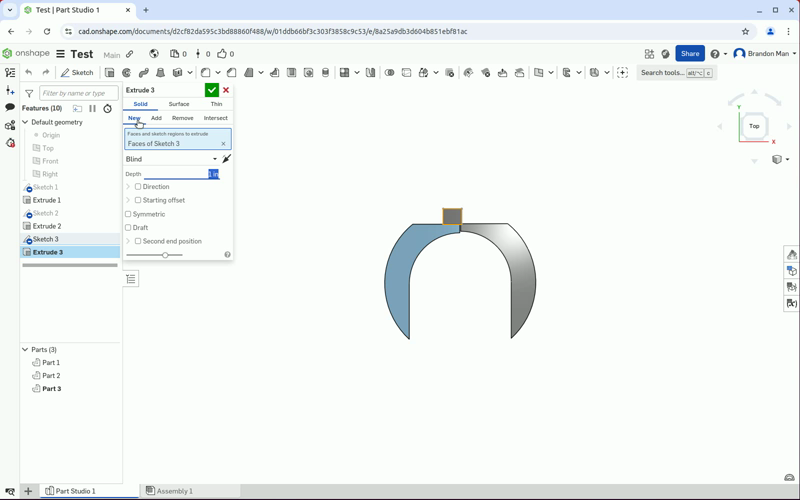
text(23.108)
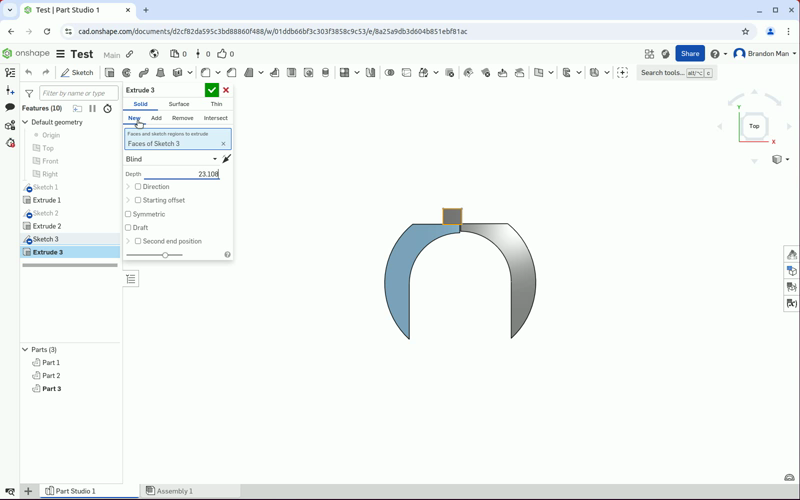
key(enter)
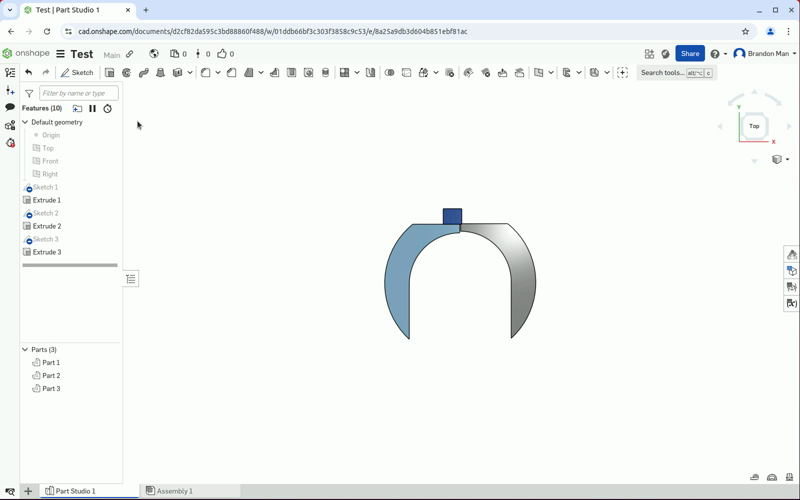
key(shift+h)
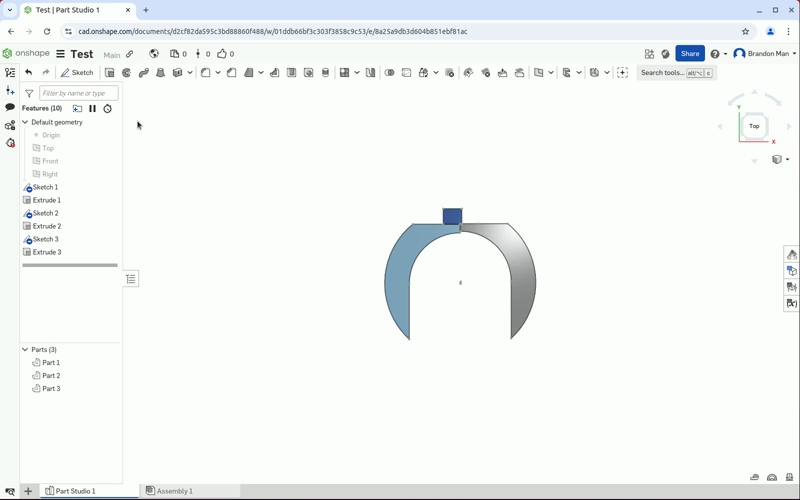
key(shift+h)
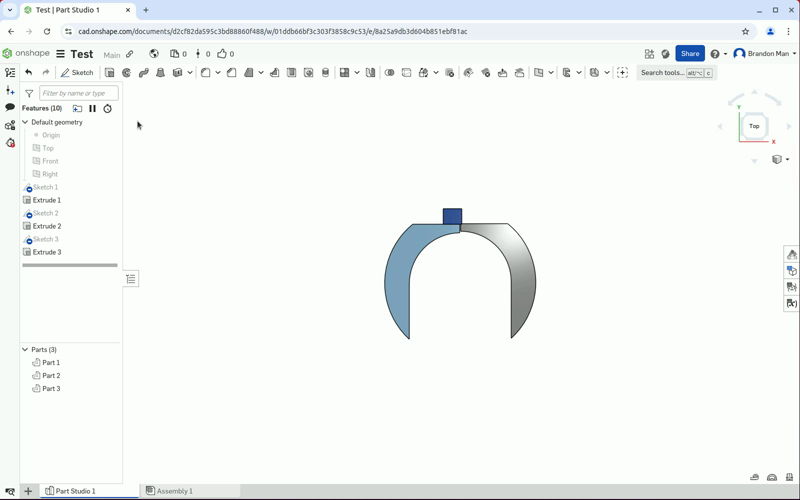
mouse_move(73, 189)
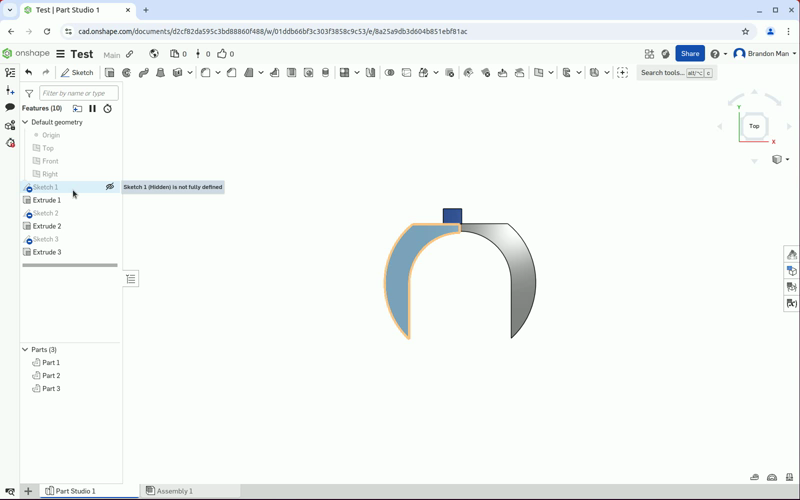
click(73, 189)
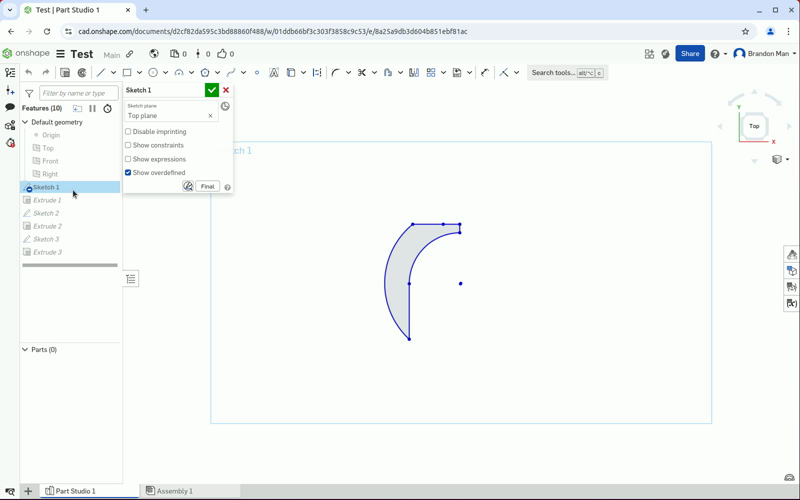
mouse_move(229, 92)
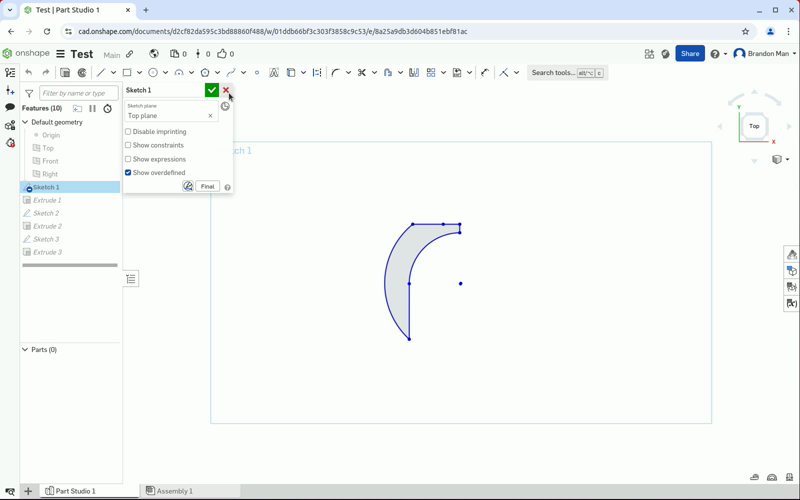
click(229, 92)
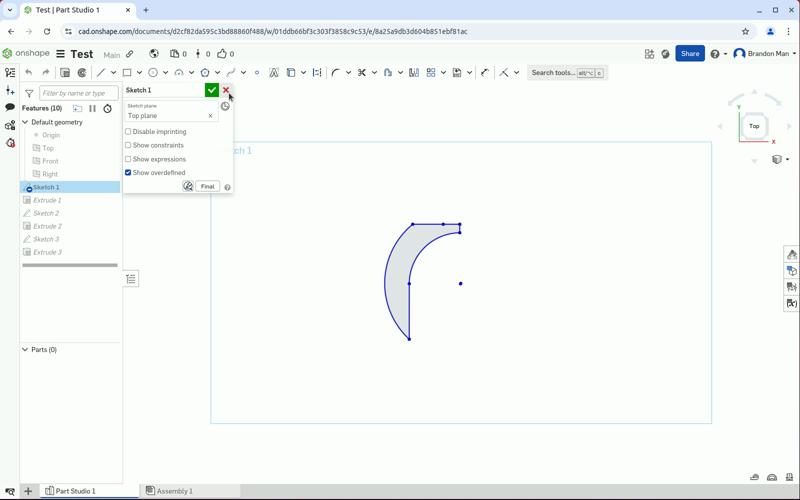
key(shift+s)
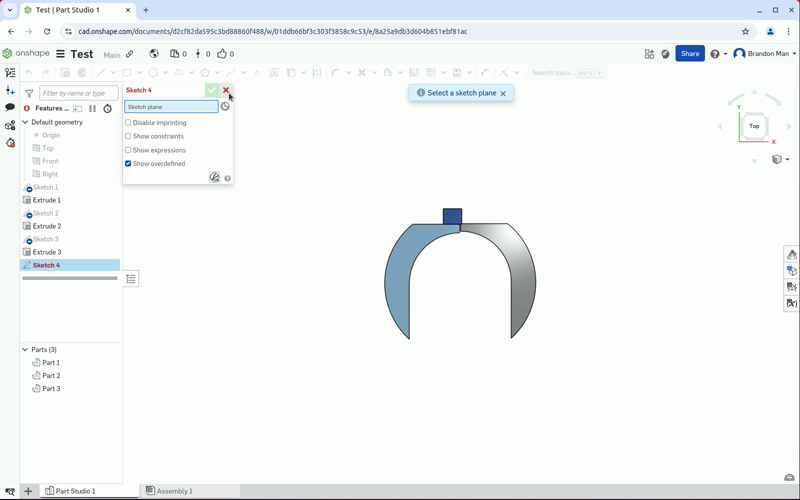
mouse_move(73, 150)
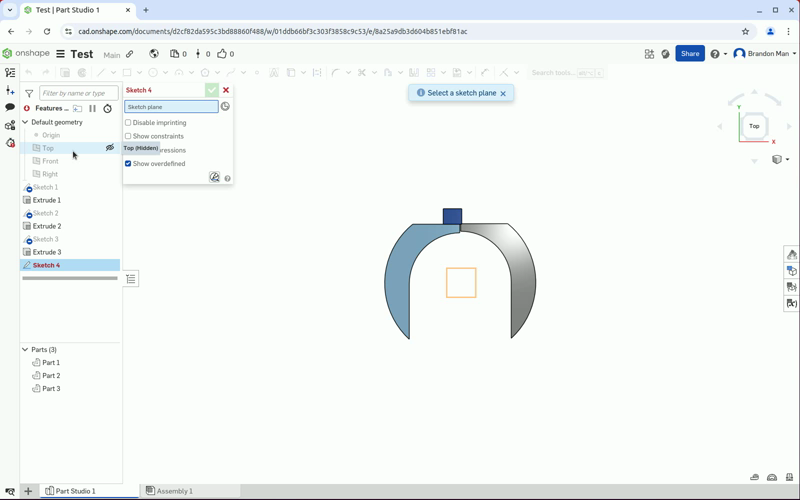
click(73, 150)
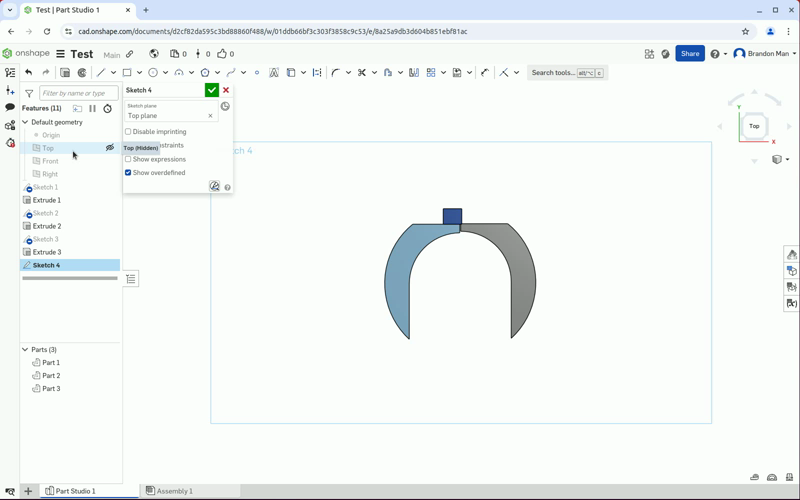
mouse_move(73, 352)
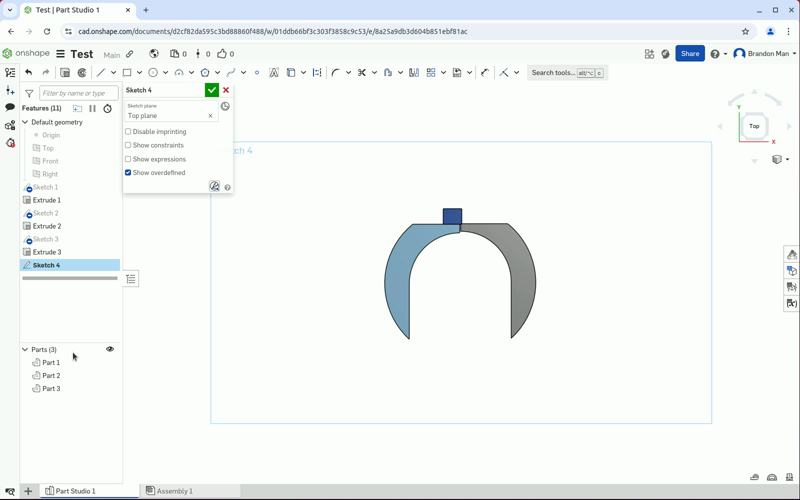
key(y)
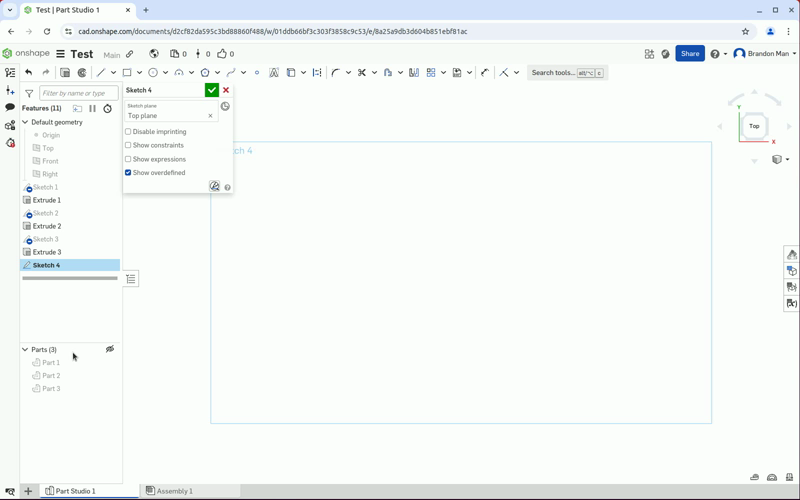
key(l)
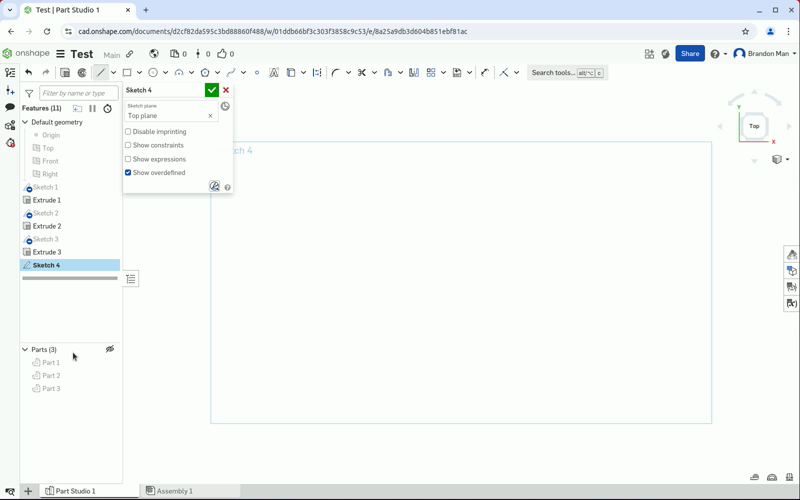
key_down(shift)
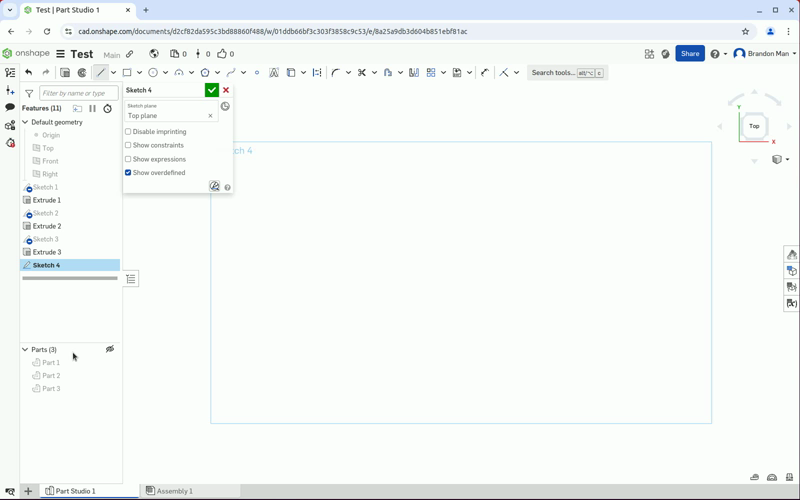
mouse_move(460, 224)
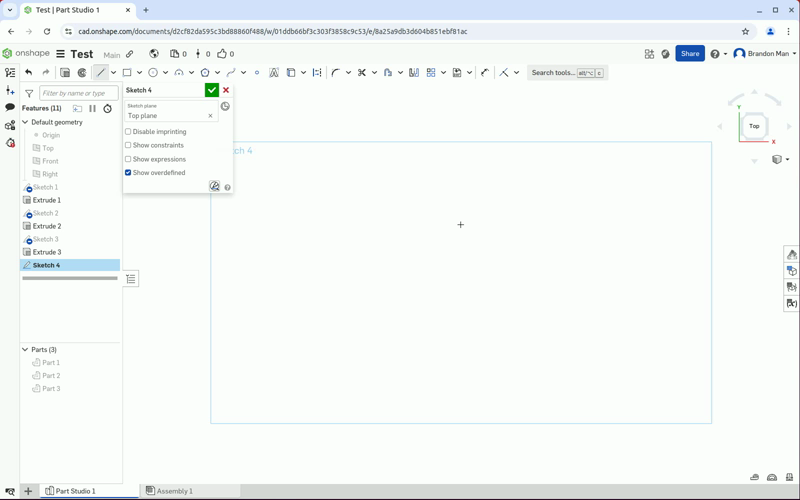
click(460, 224)
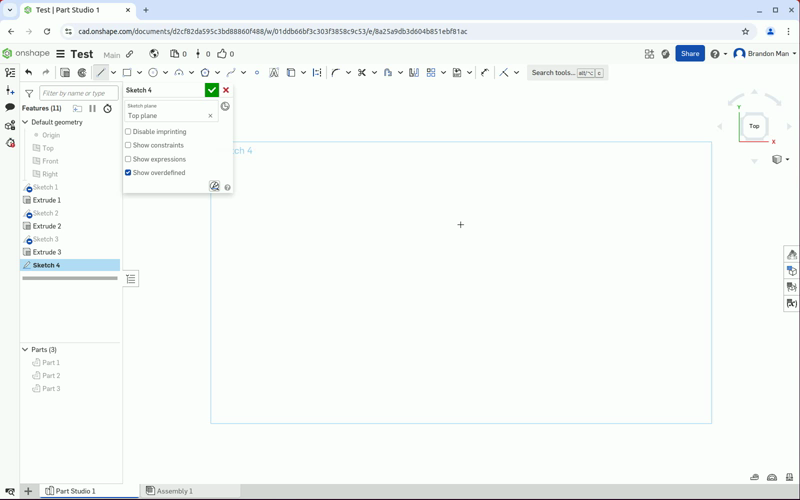
key_up(shift)
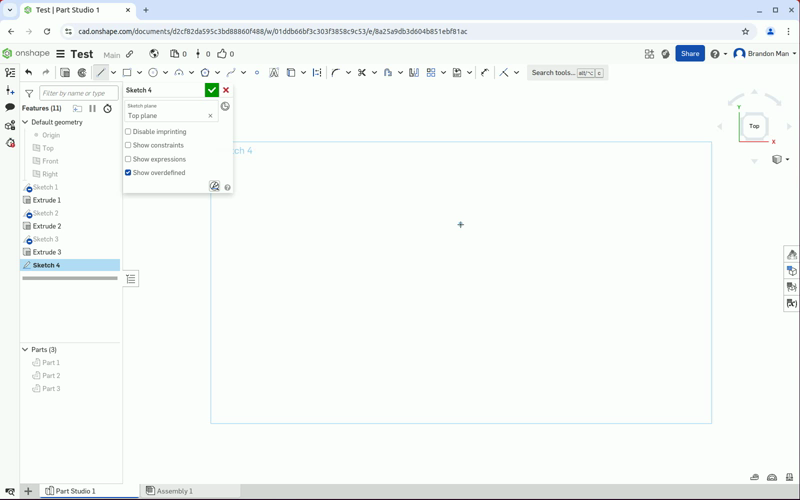
key_down(shift)
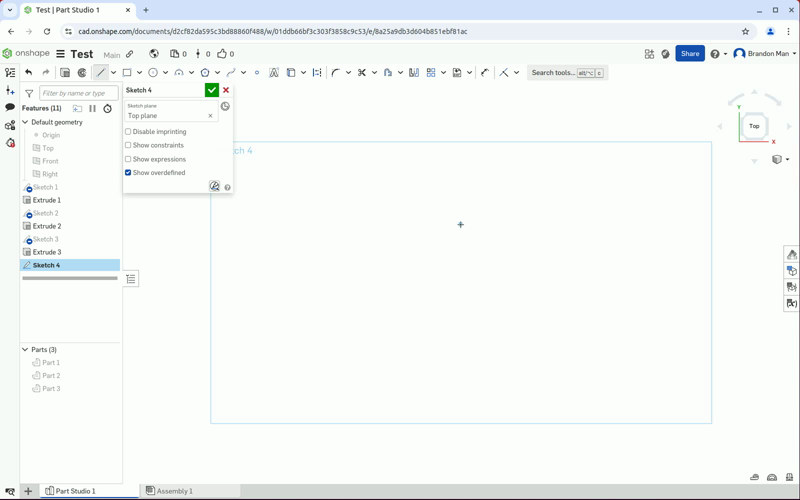
mouse_move(490, 224)
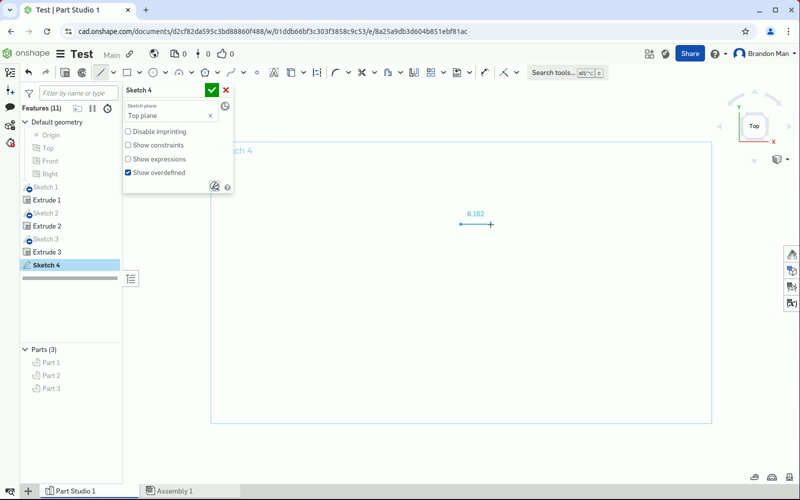
mouse_move(479, 224)
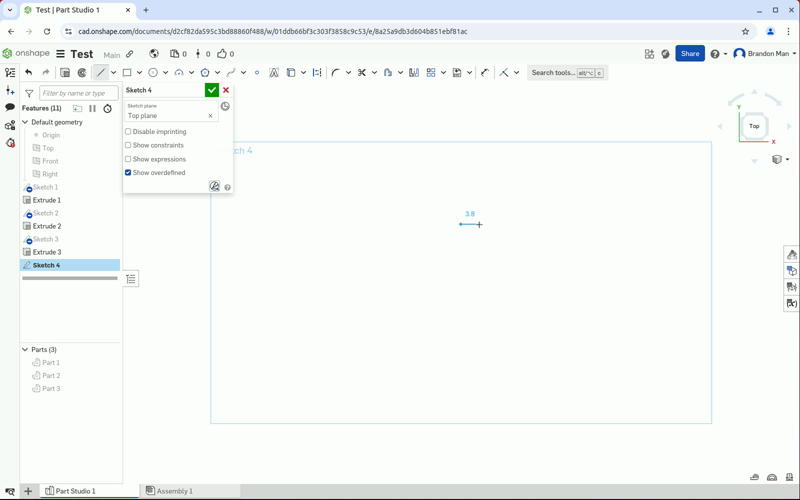
click(479, 224)
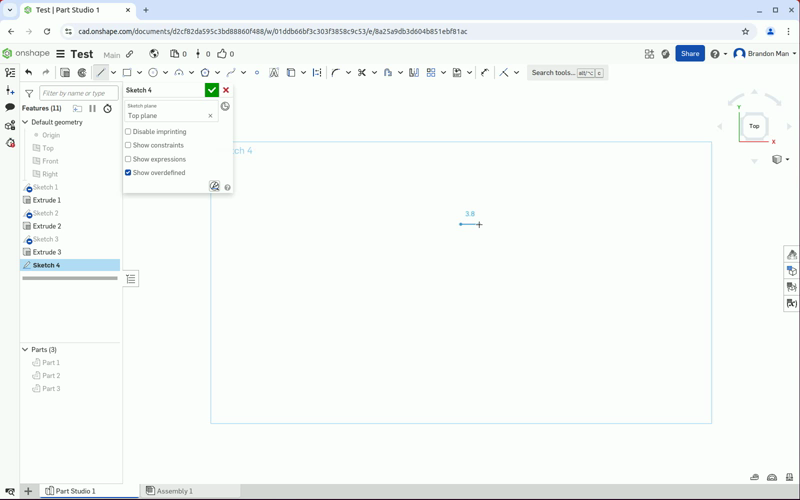
key_up(shift)
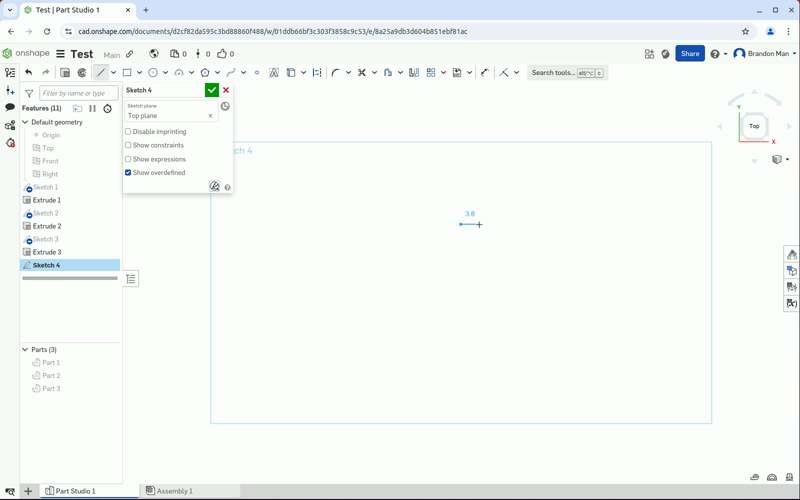
key_down(shift)
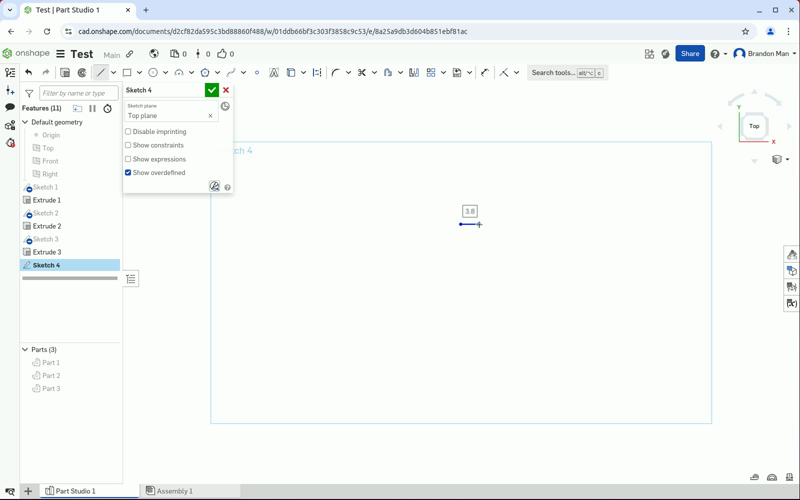
mouse_move(509, 224)
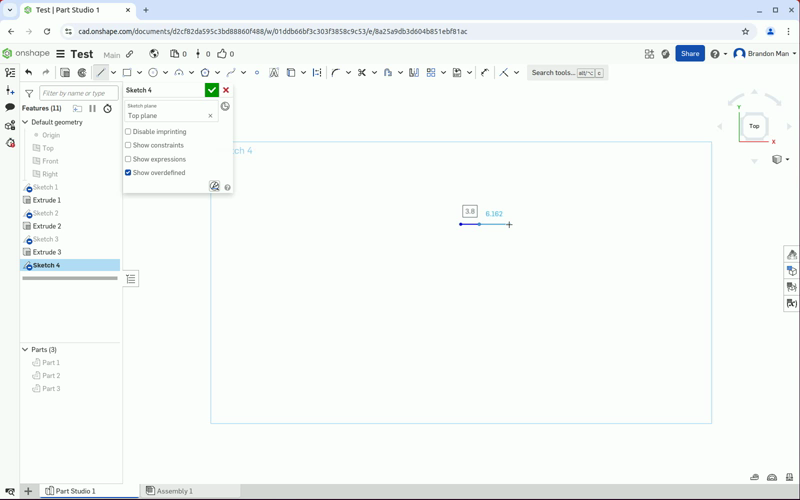
mouse_move(479, 208)
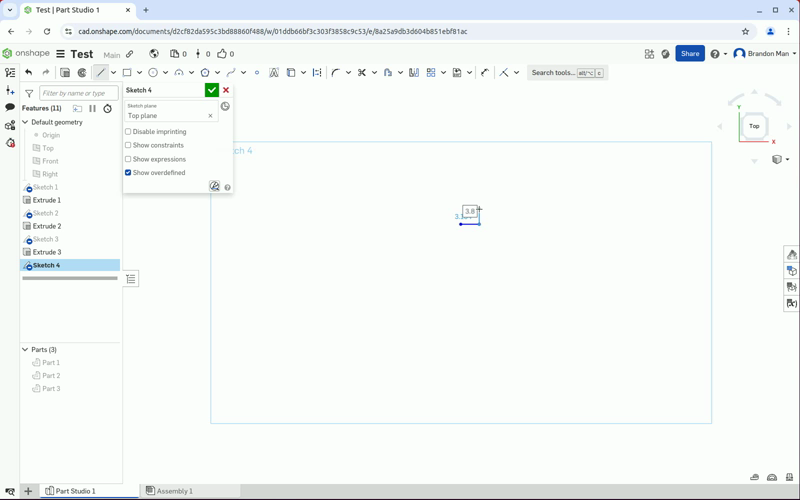
click(479, 208)
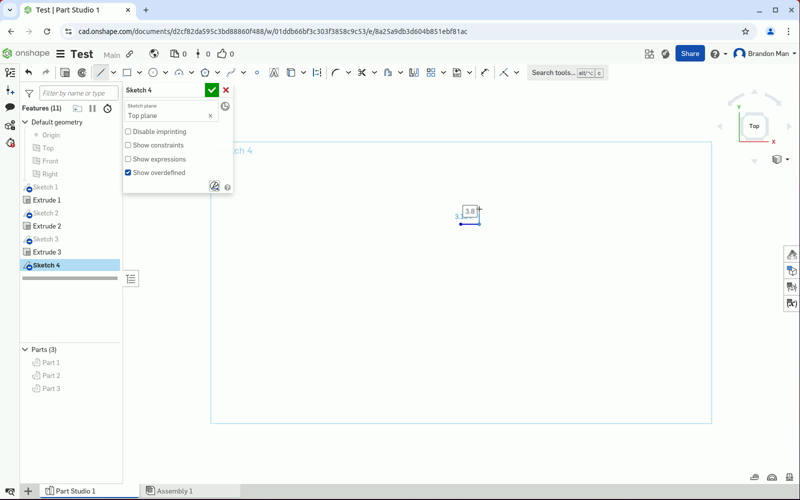
key_up(shift)
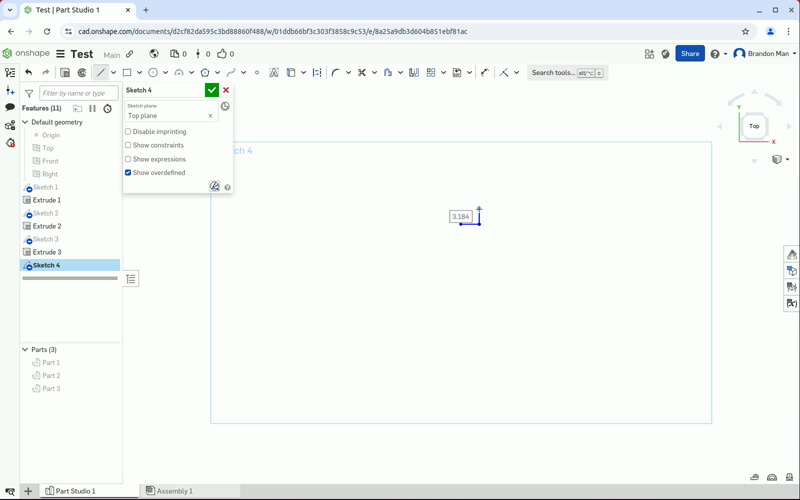
key_down(shift)
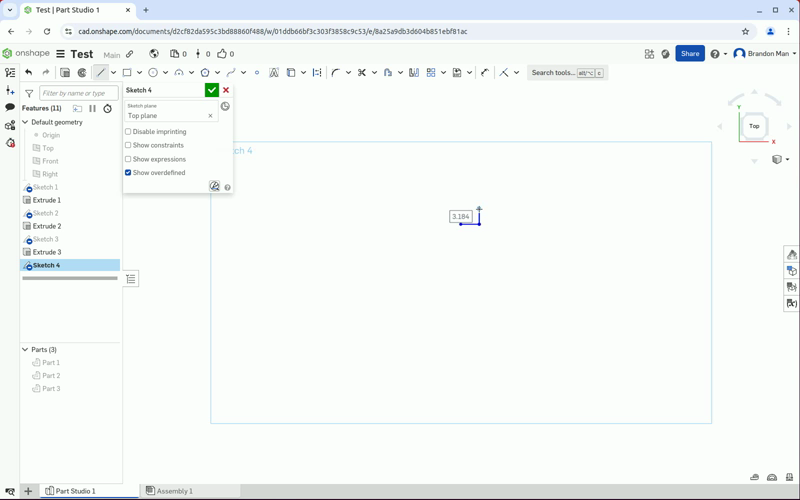
mouse_move(509, 208)
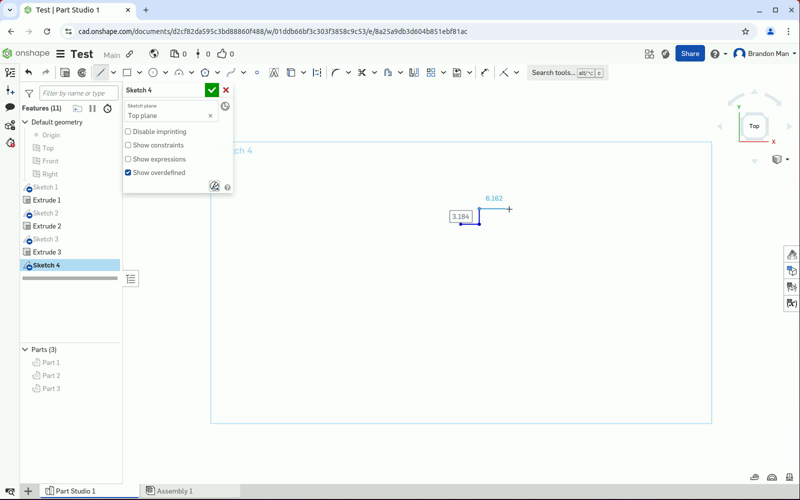
mouse_move(460, 208)
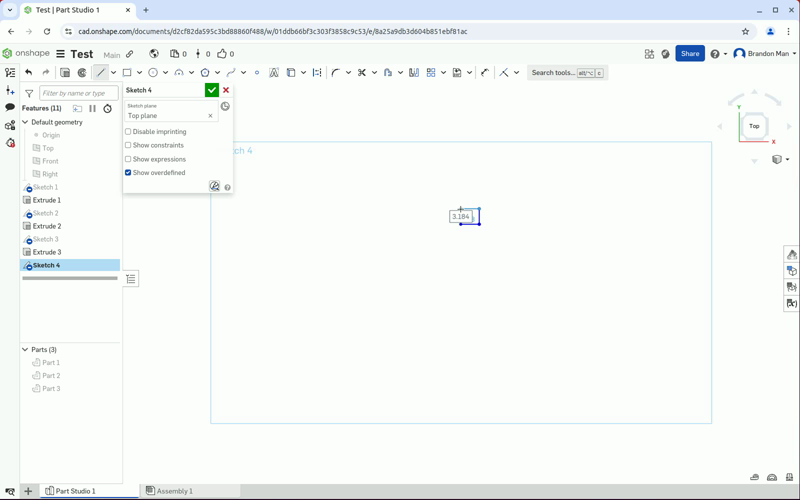
click(460, 208)
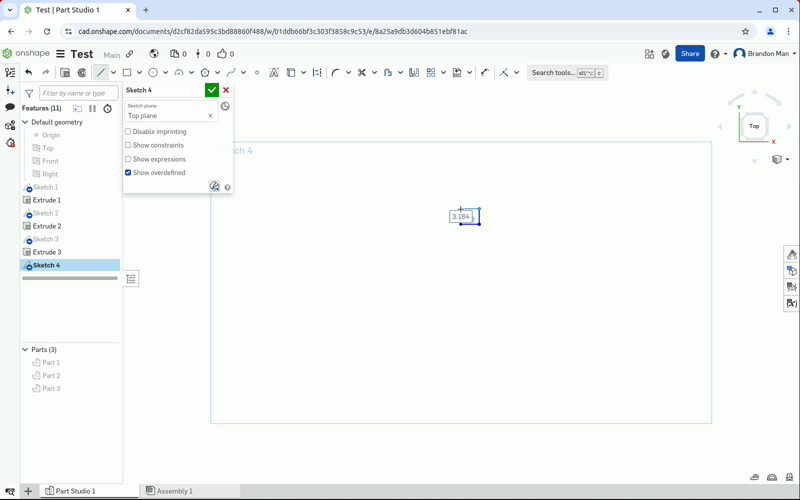
key_up(shift)
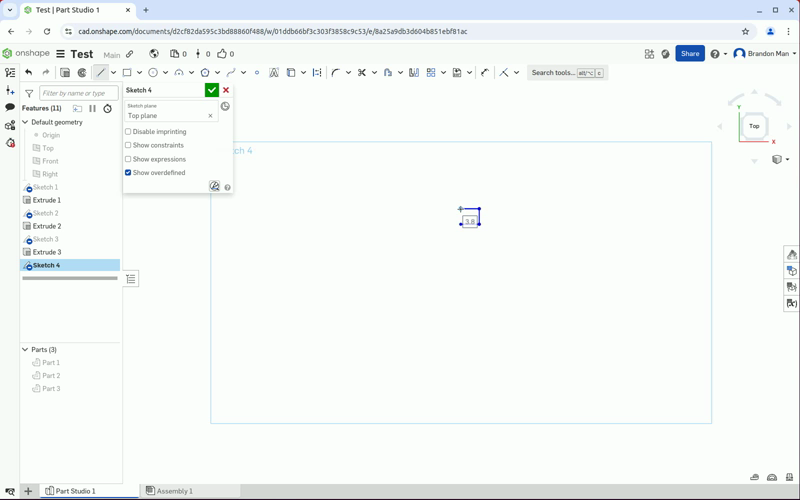
mouse_move(490, 208)
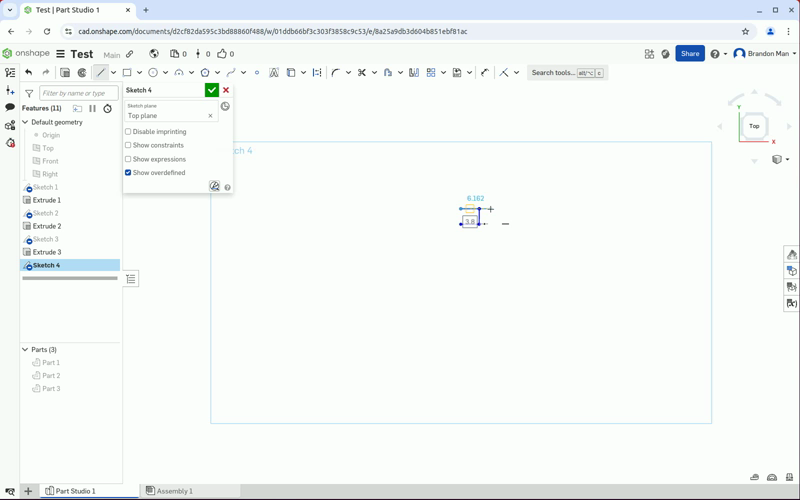
key_down(shift)
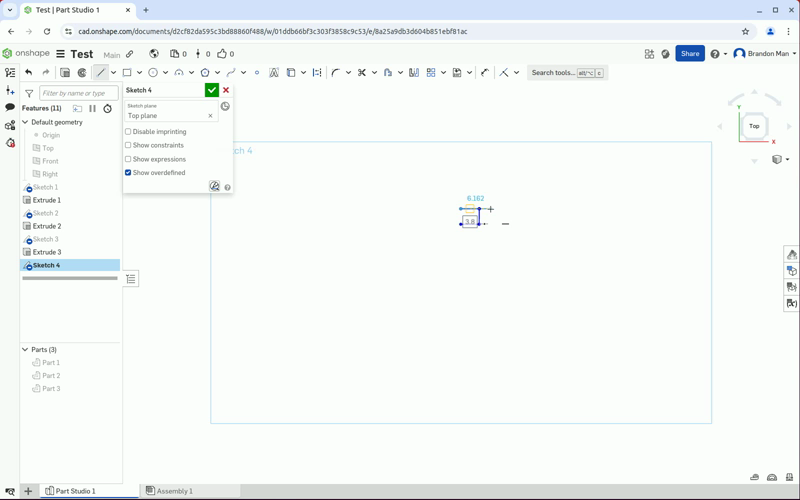
mouse_move(460, 224)
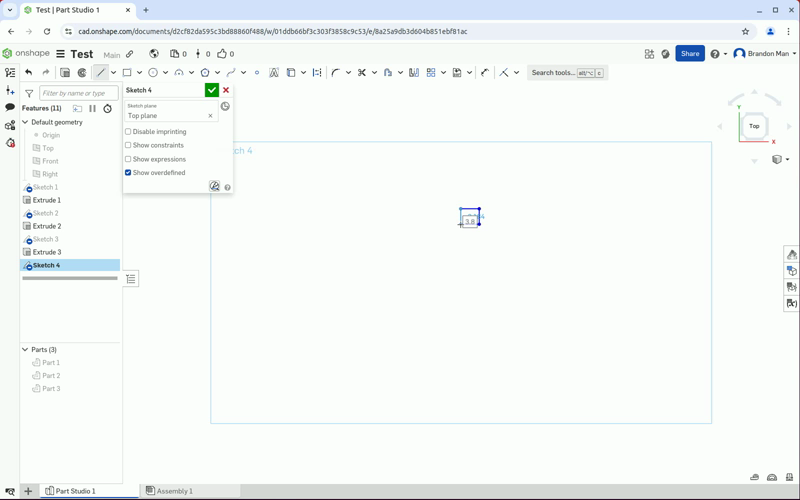
key_up(shift)
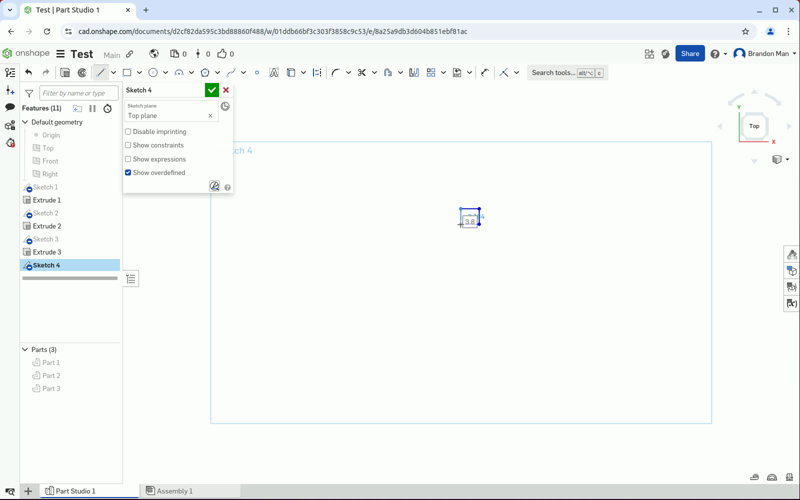
click(460, 224)
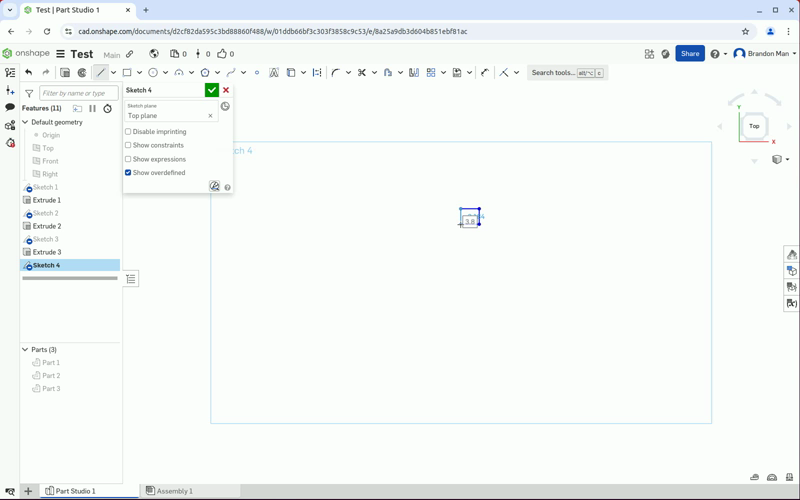
key(esc)
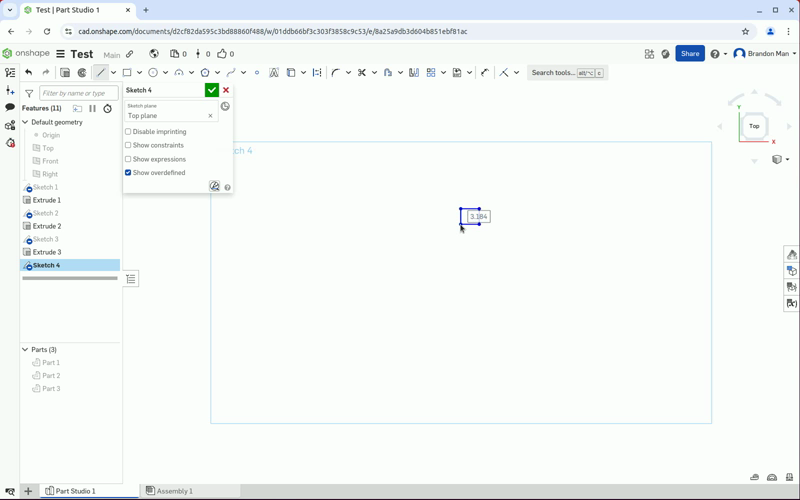
mouse_move(464, 215)
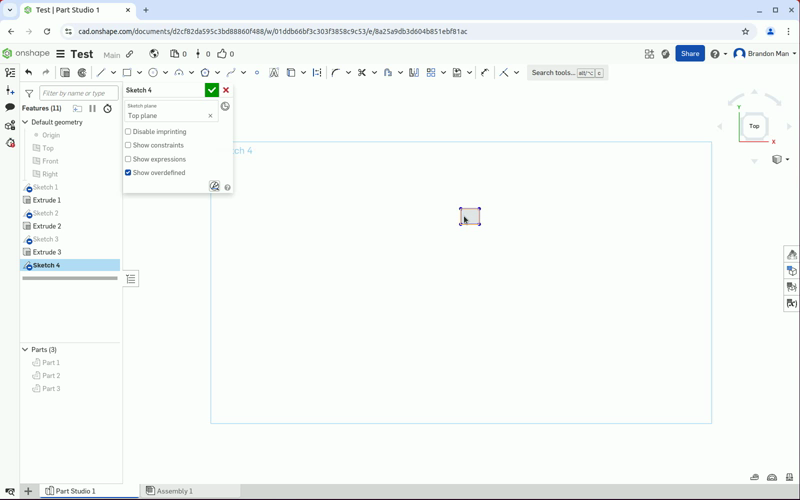
scroll(6)
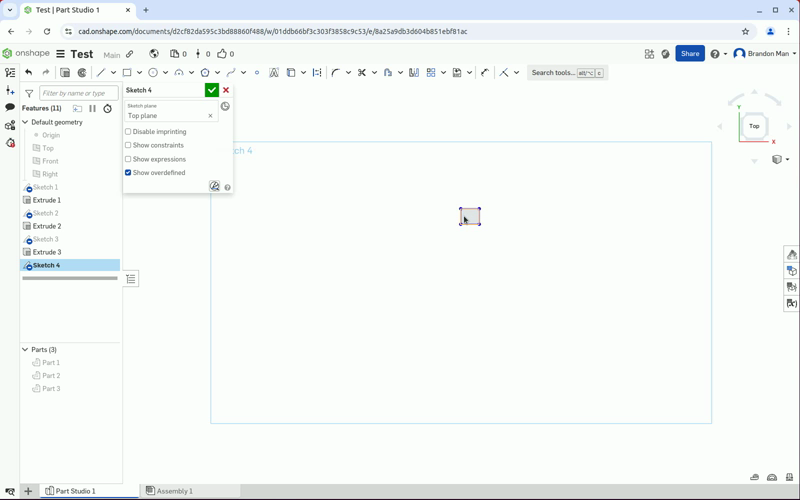
scroll(6)
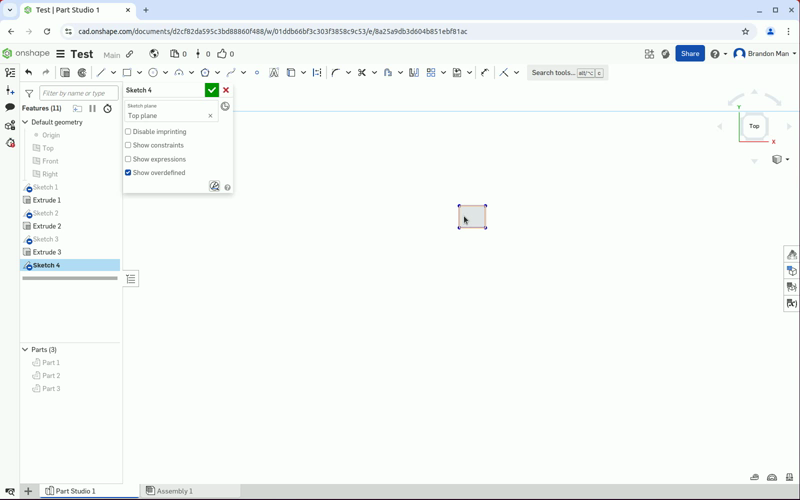
scroll(6)
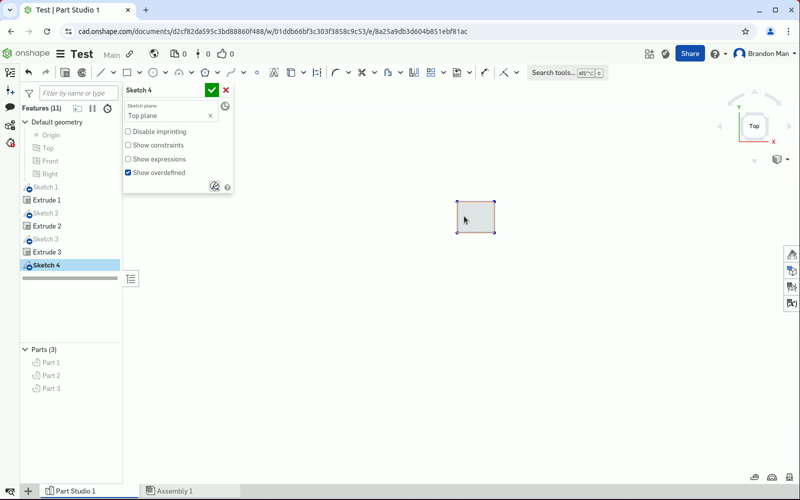
scroll(6)
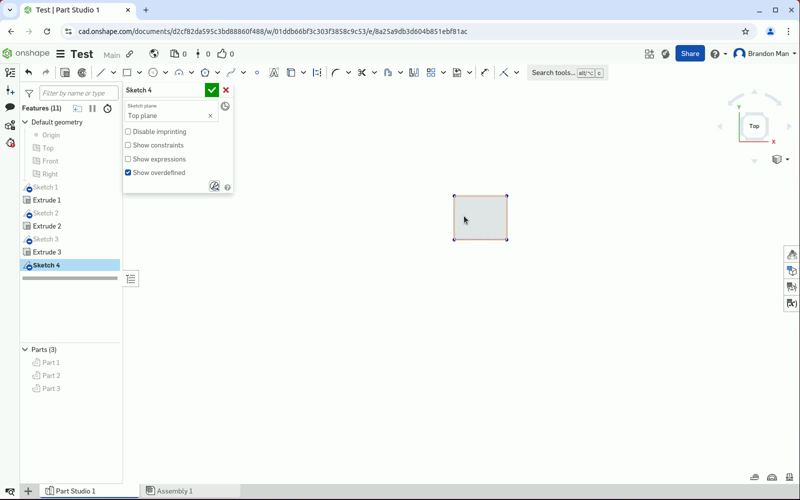
scroll(6)
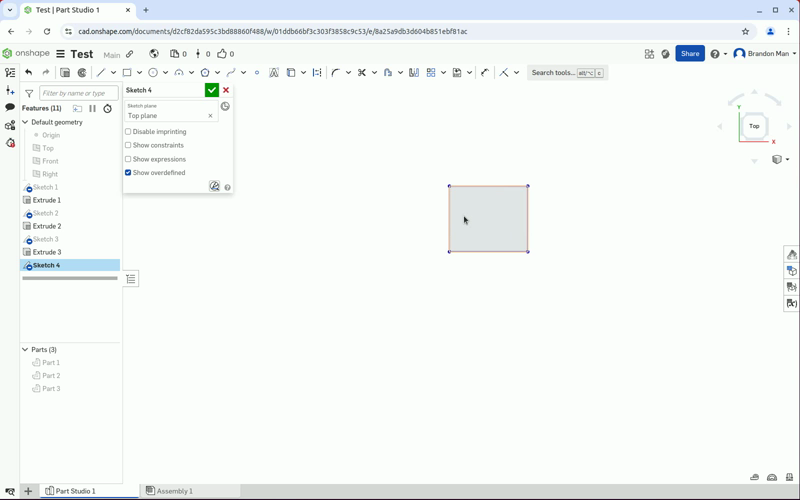
scroll(6)
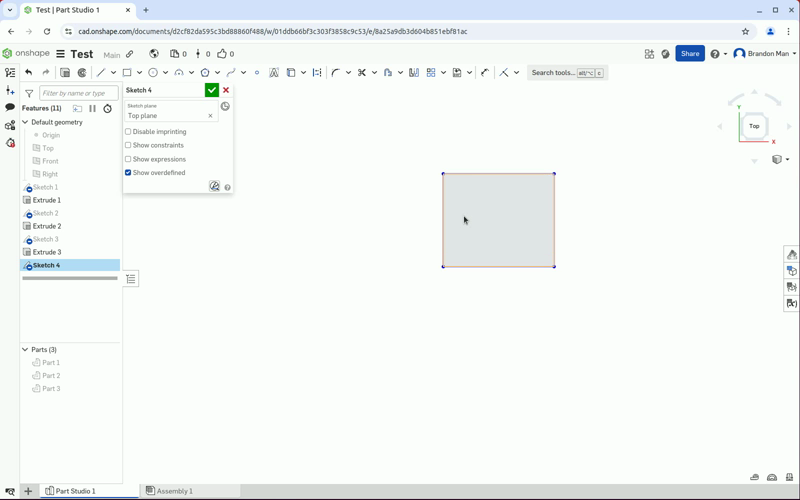
scroll(6)
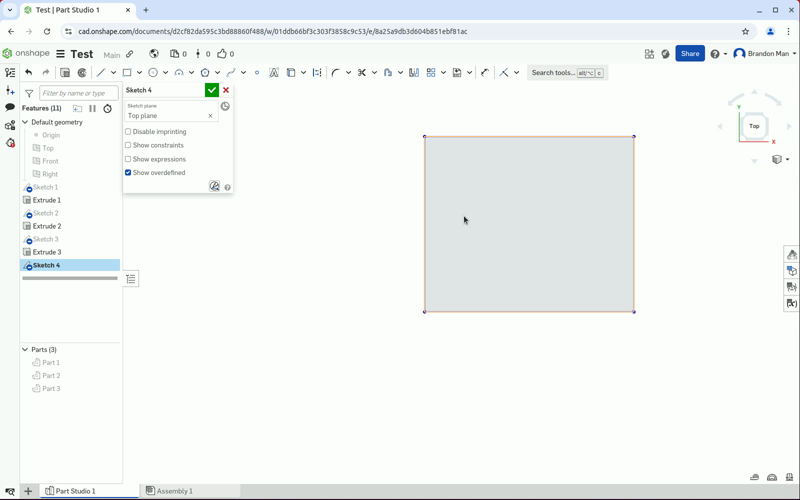
click(464, 215)
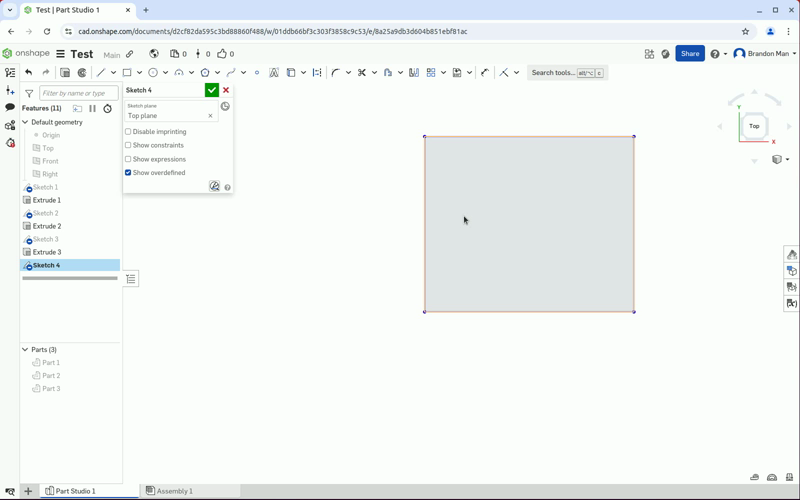
scroll(-6)
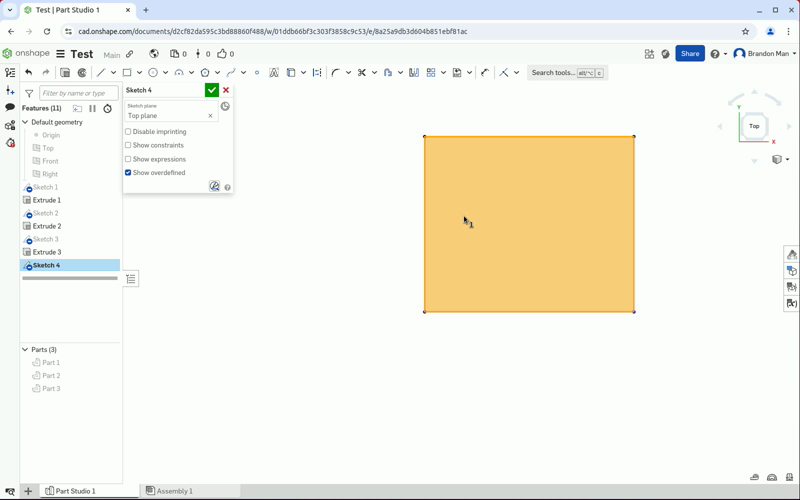
scroll(-6)
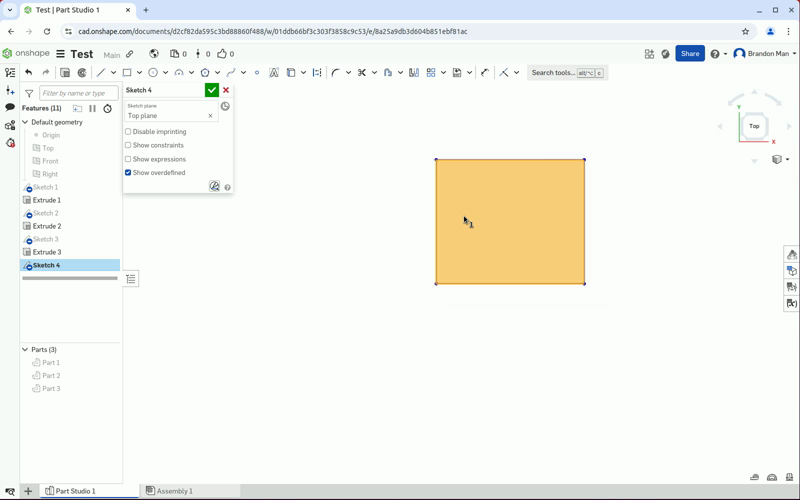
scroll(-6)
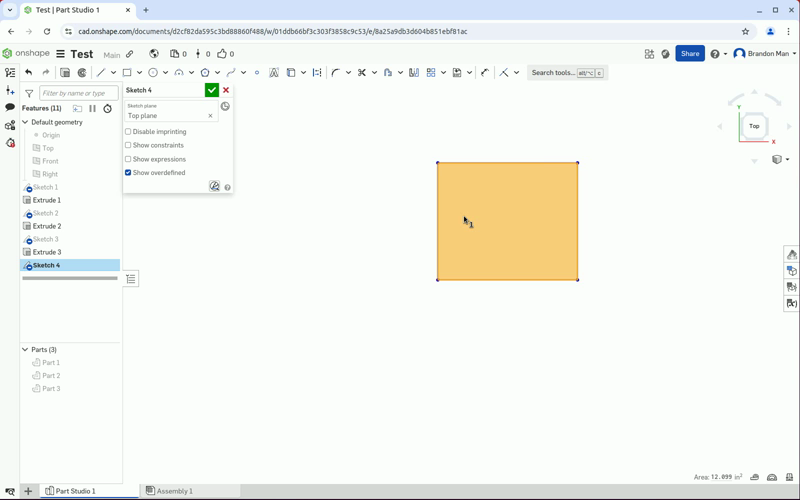
scroll(-6)
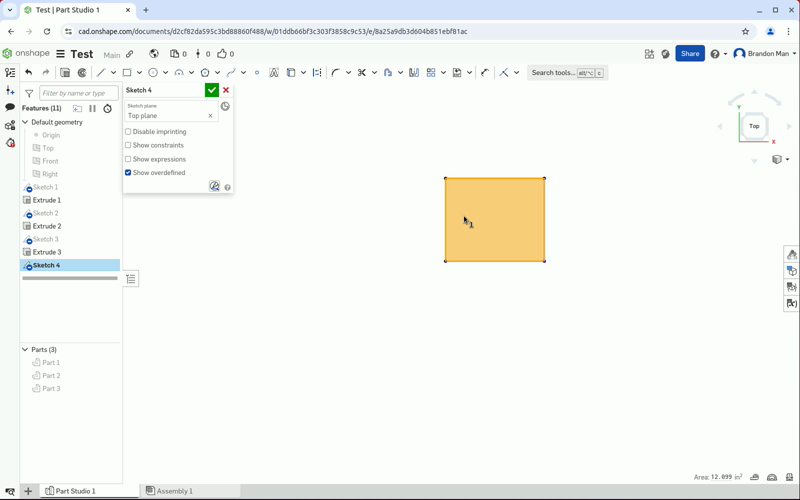
scroll(-6)
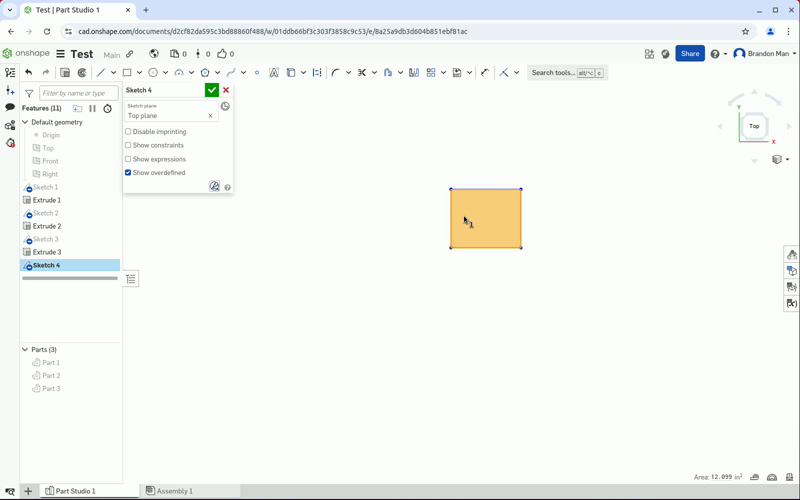
scroll(-6)
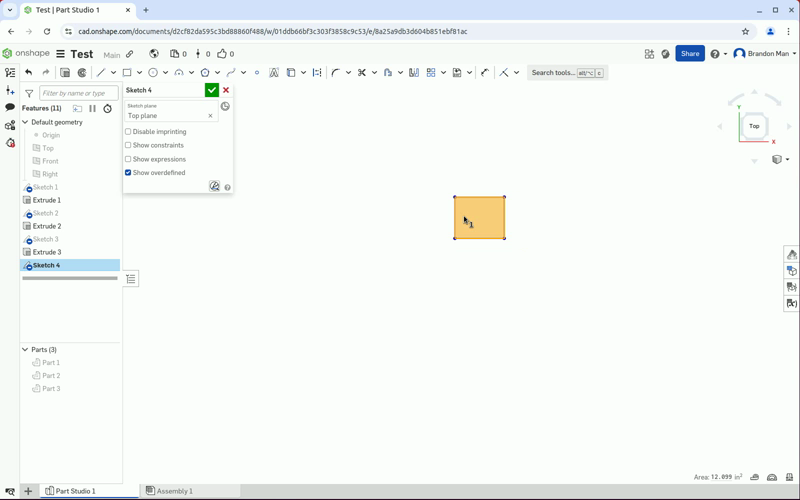
scroll(-6)
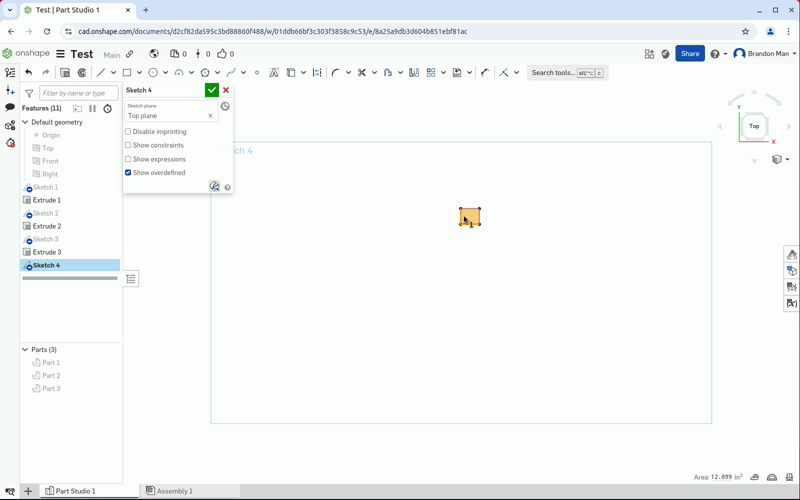
mouse_move(73, 352)
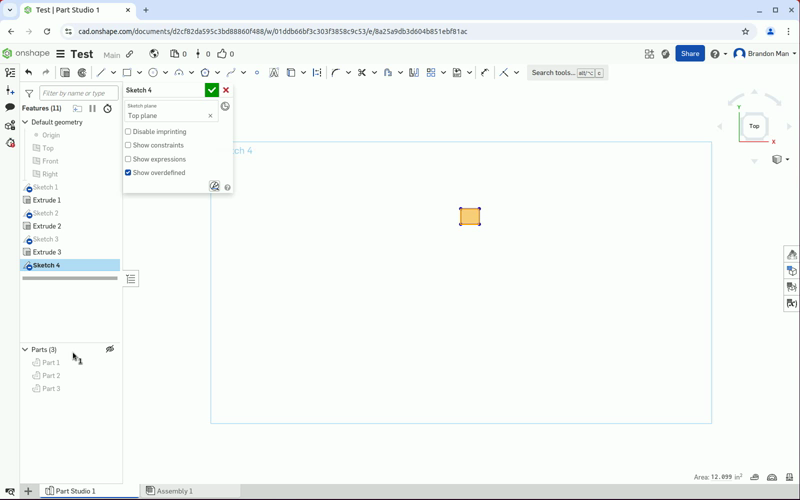
key(shift+y)
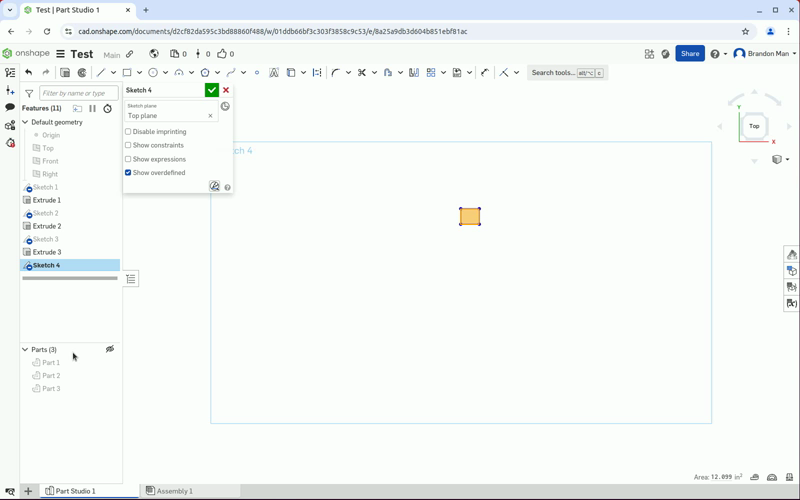
key(shift+e)
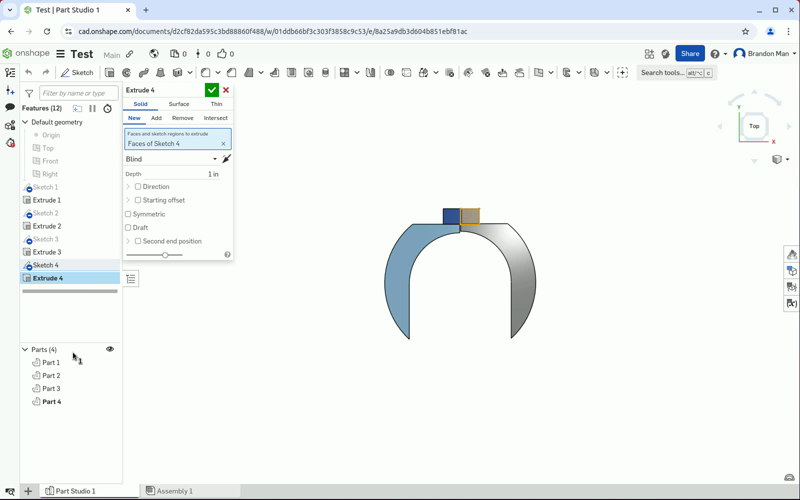
mouse_move(143, 106)
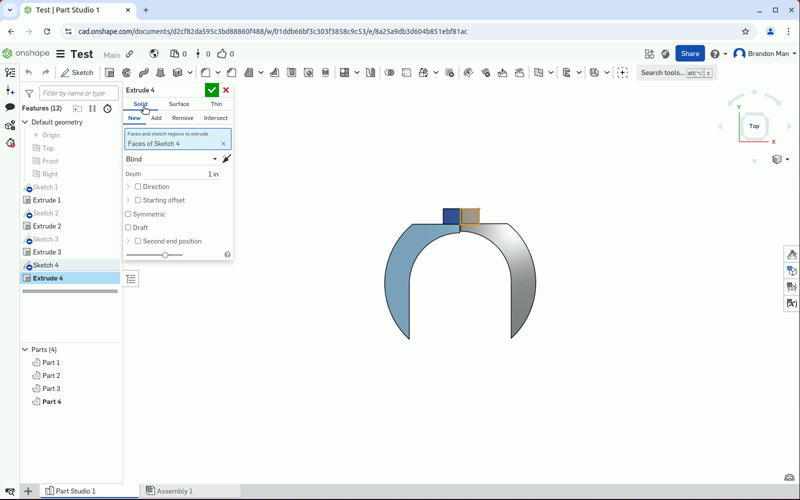
click(143, 106)
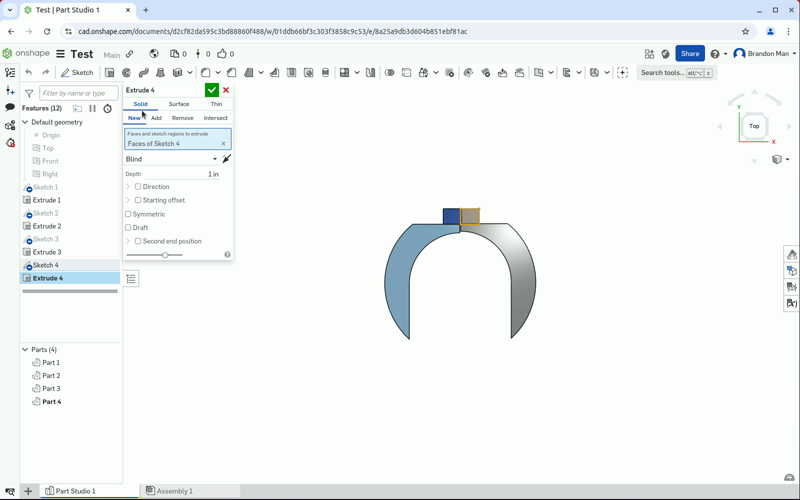
mouse_move(137, 120)
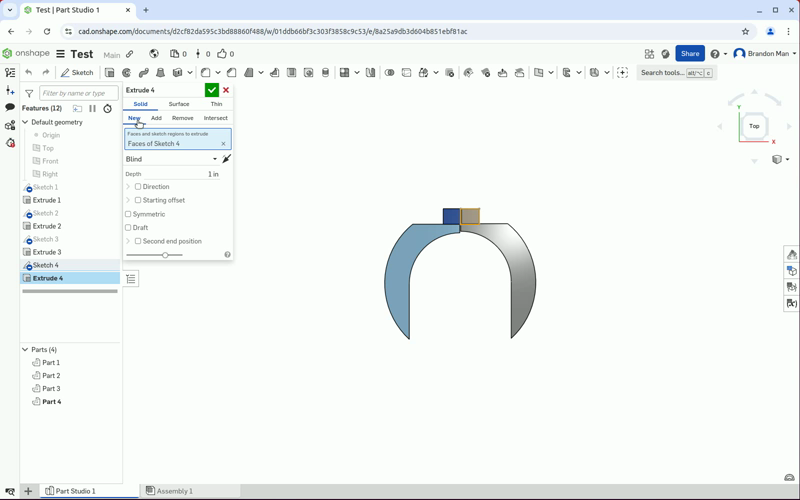
click(137, 120)
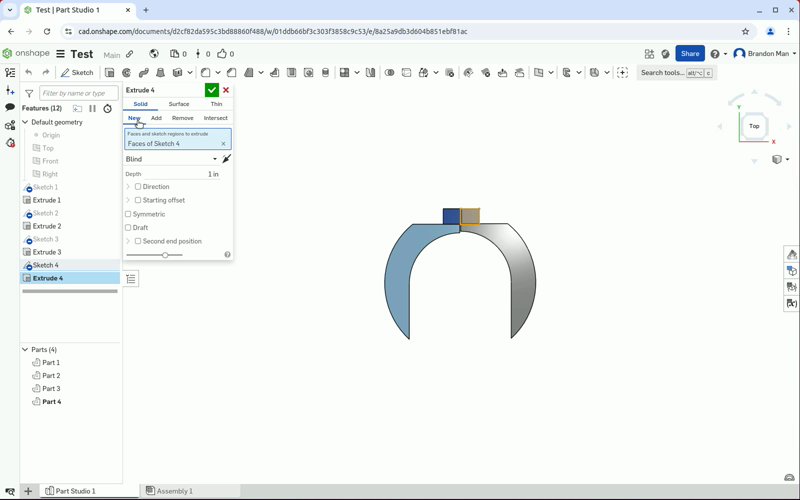
key(tab, 4)
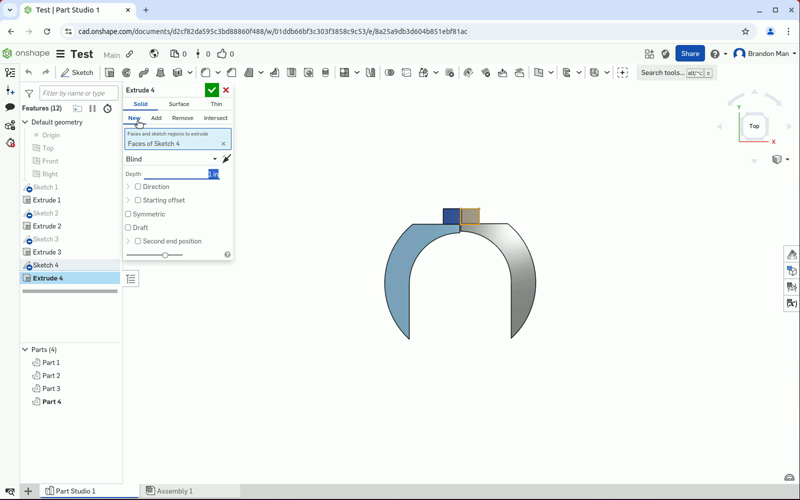
text(23.108)
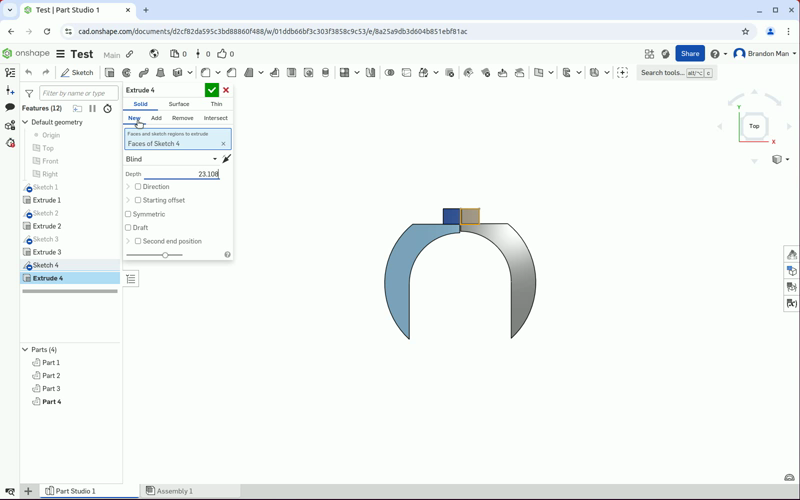
key(enter)
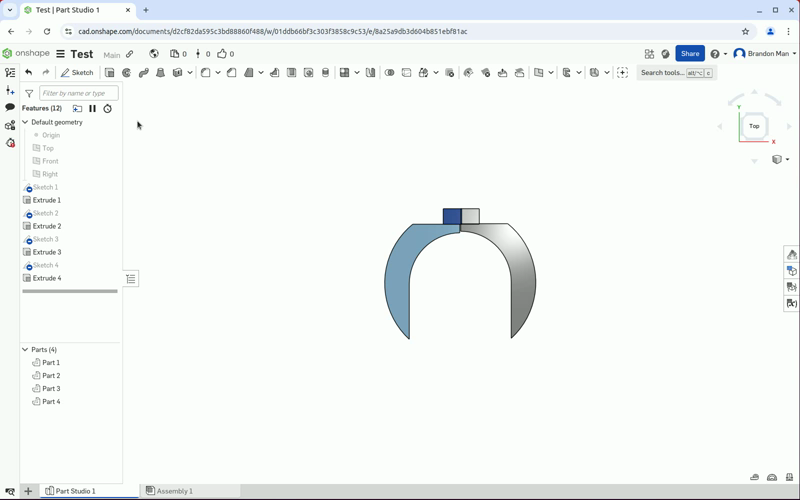
key(shift+h)
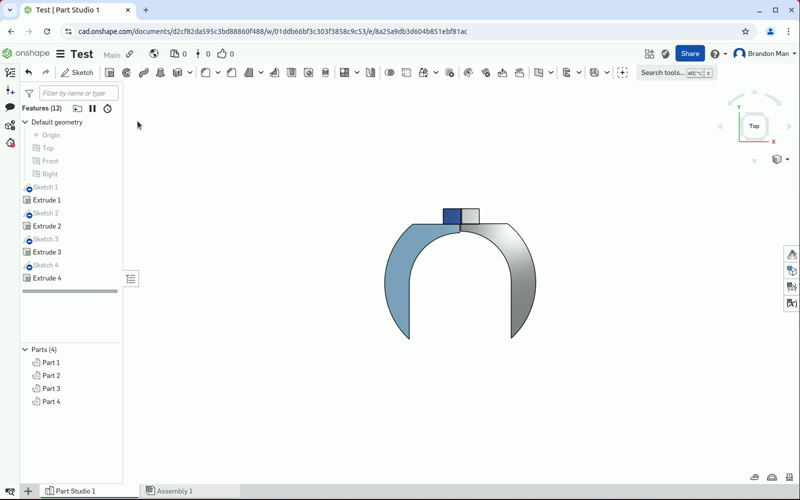
key(shift+h)
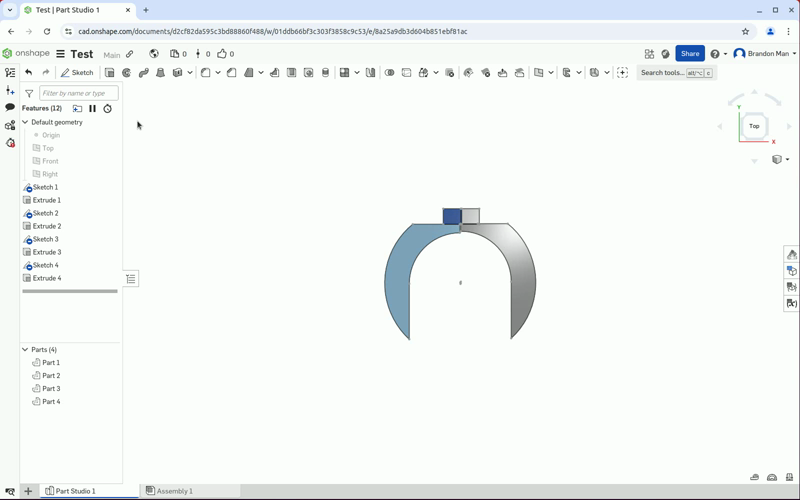
key(shift+7)
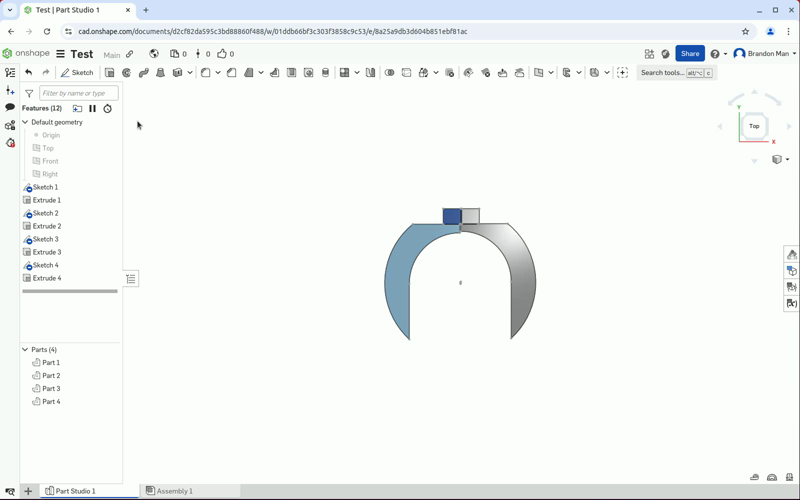
key(up, 3)
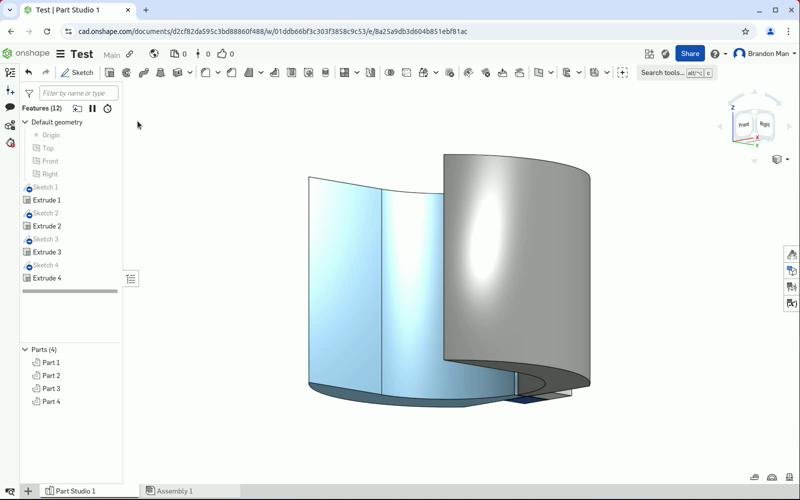
key(left, 3)
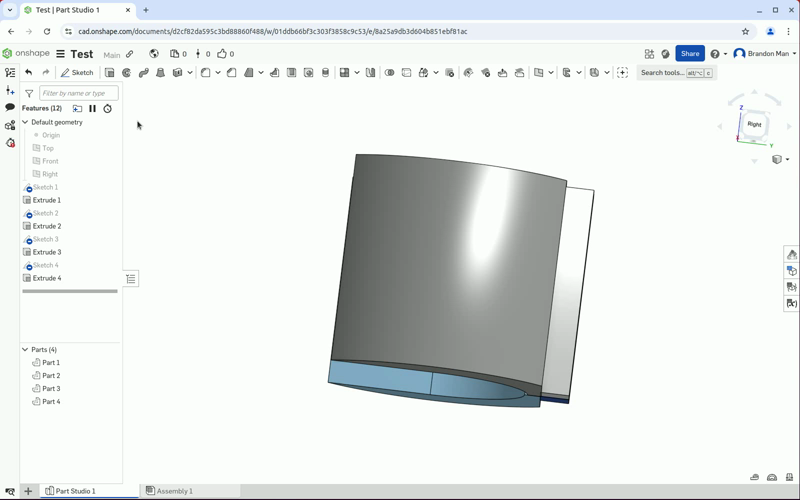
key(right, 3)
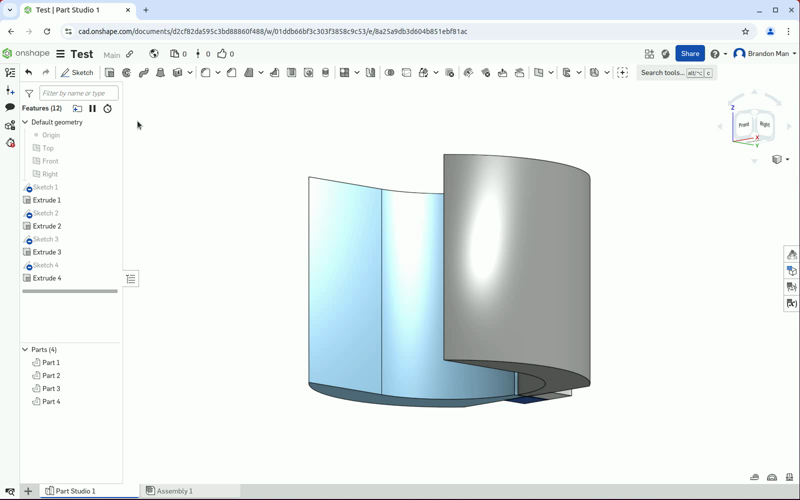
key(down, 3)
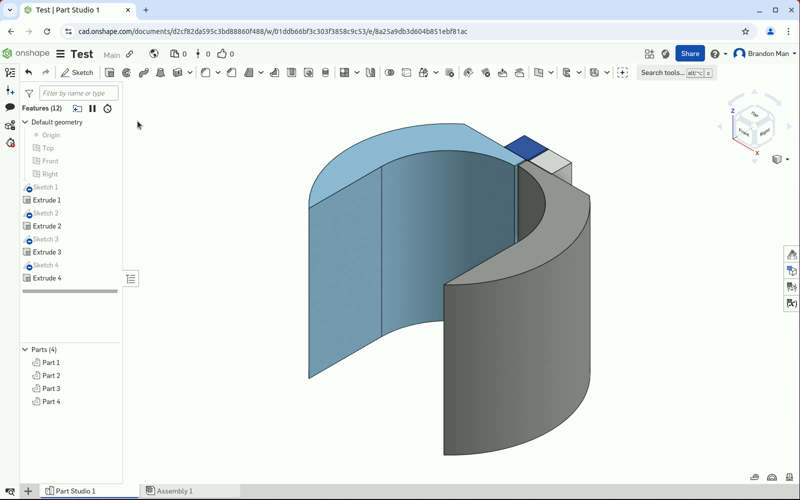
mouse_move(73, 189)
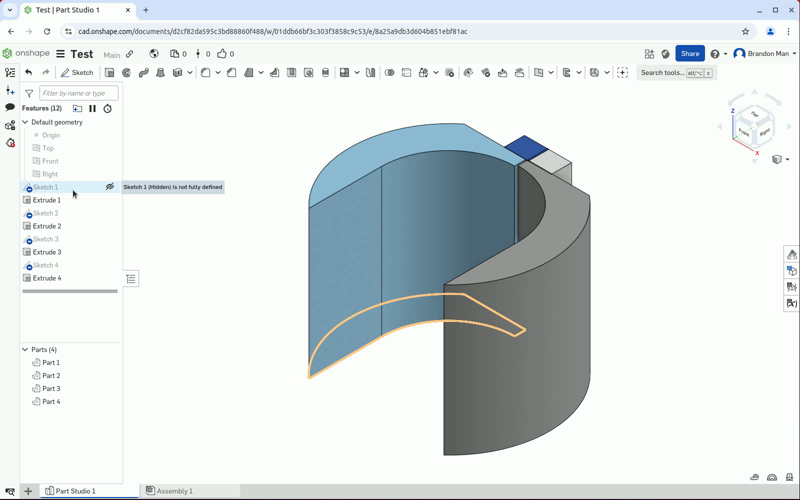
click(73, 189)